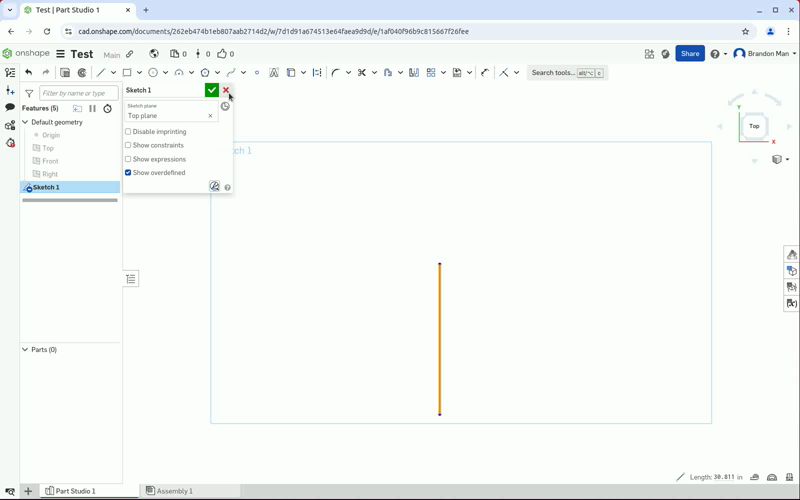
key(shift+h)
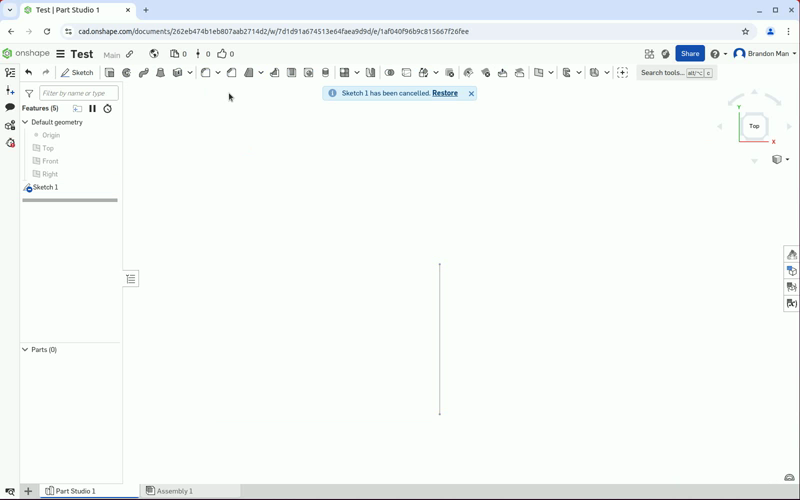
key(shift+s)
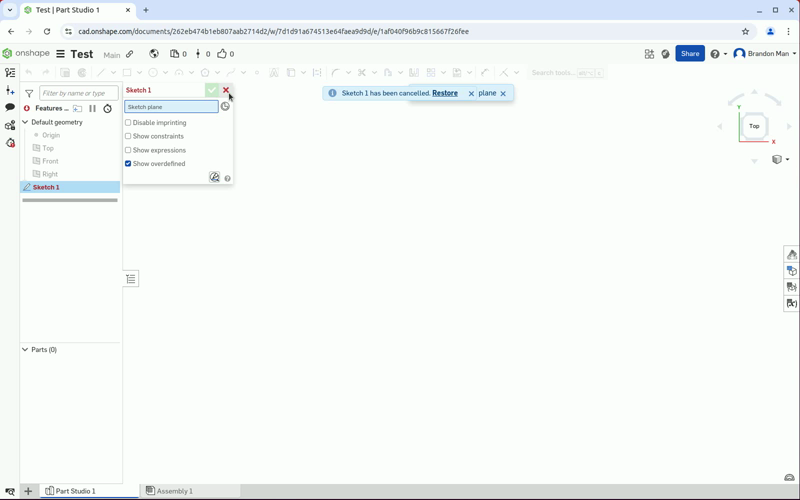
mouse_move(73, 150)
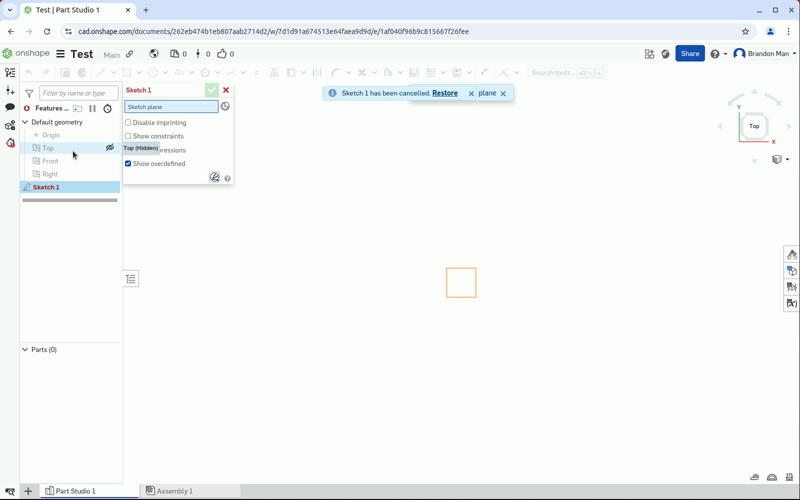
click(73, 150)
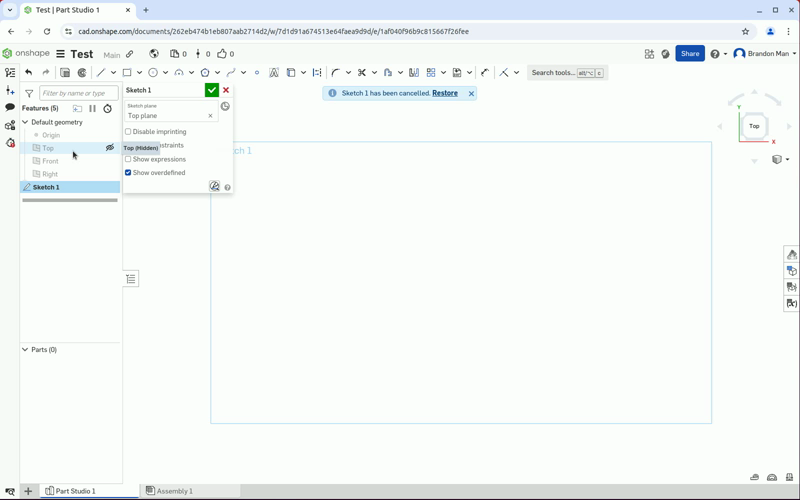
mouse_move(73, 352)
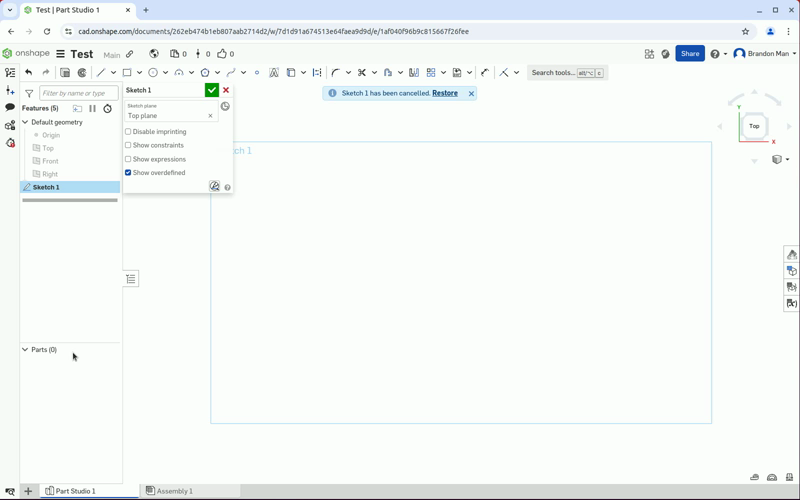
key(y)
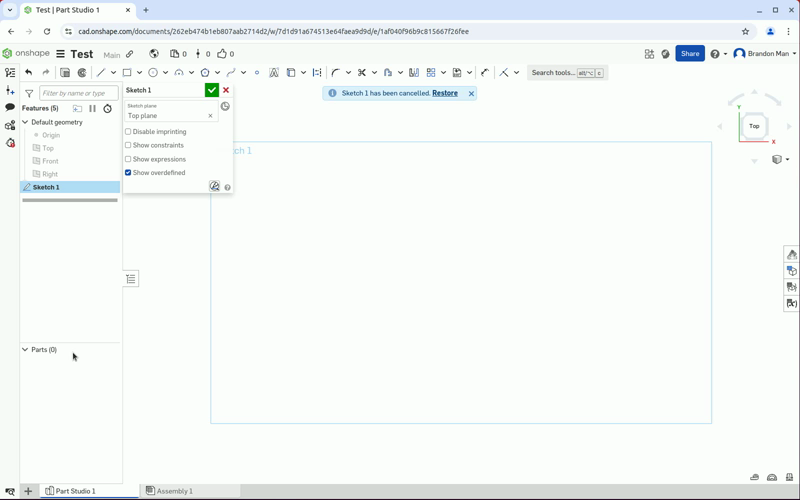
key(l)
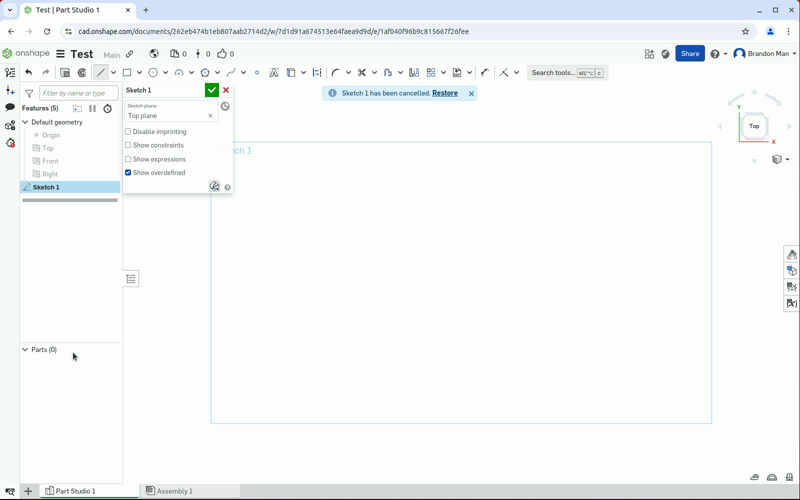
key_down(shift)
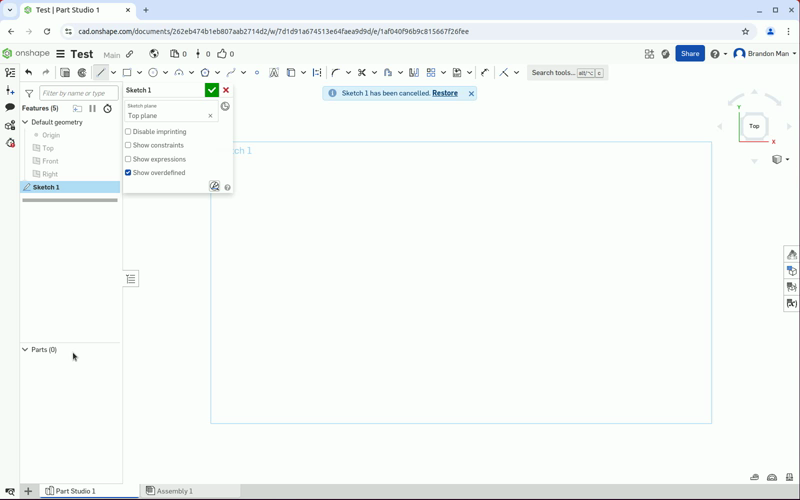
mouse_move(353, 267)
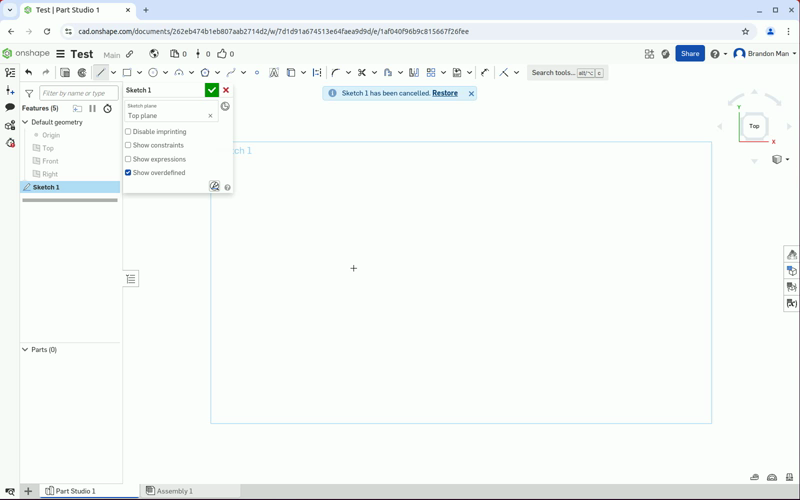
click(353, 267)
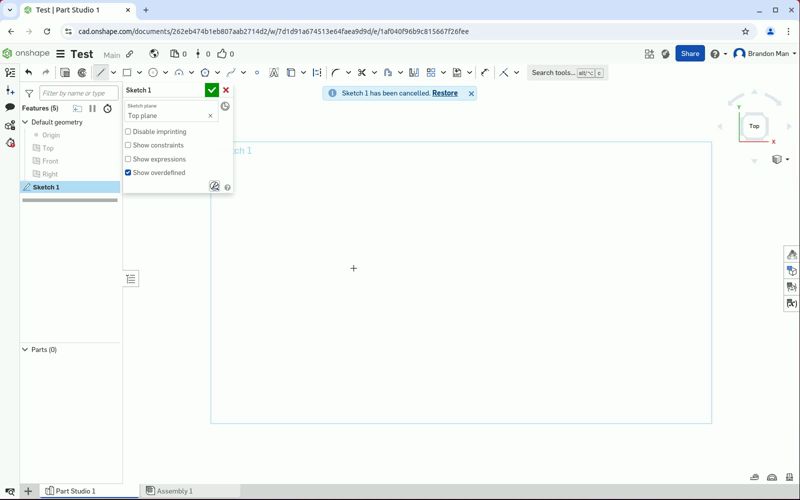
key_up(shift)
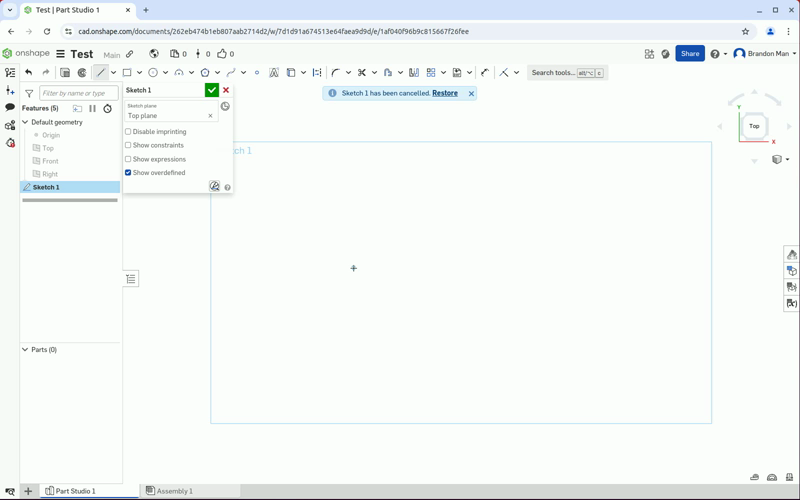
key_down(shift)
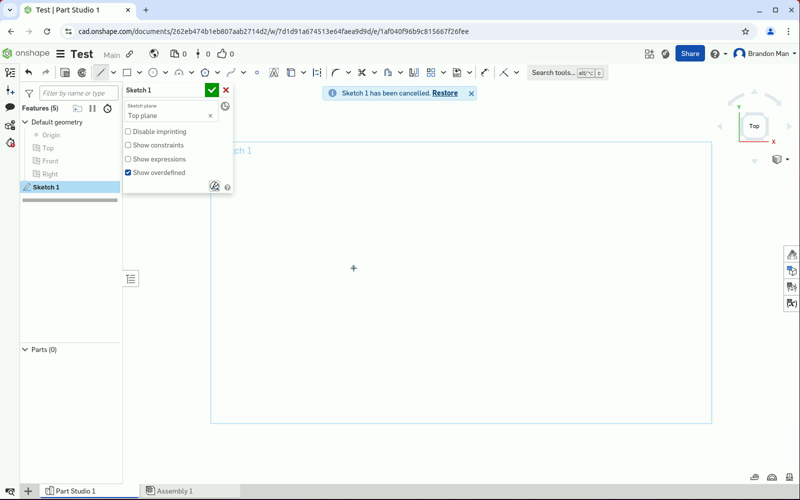
mouse_move(430, 291)
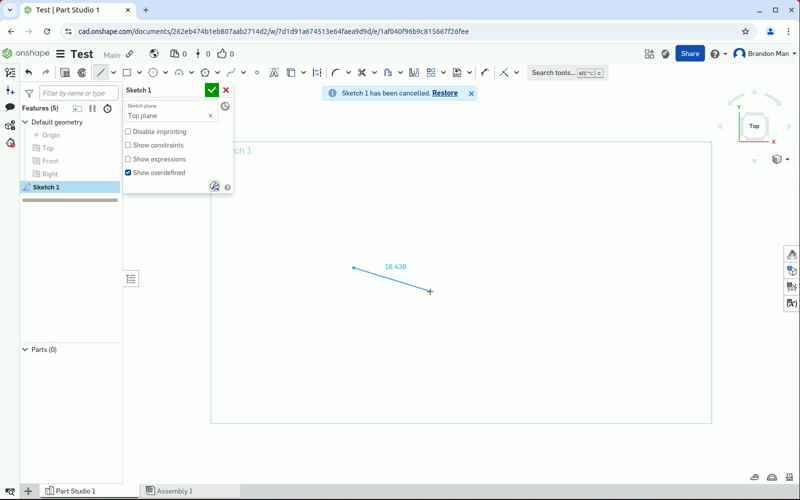
click(430, 291)
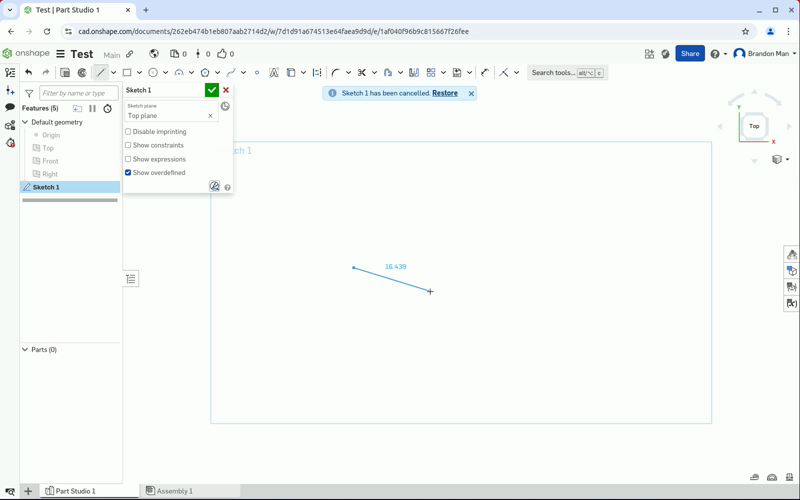
key_up(shift)
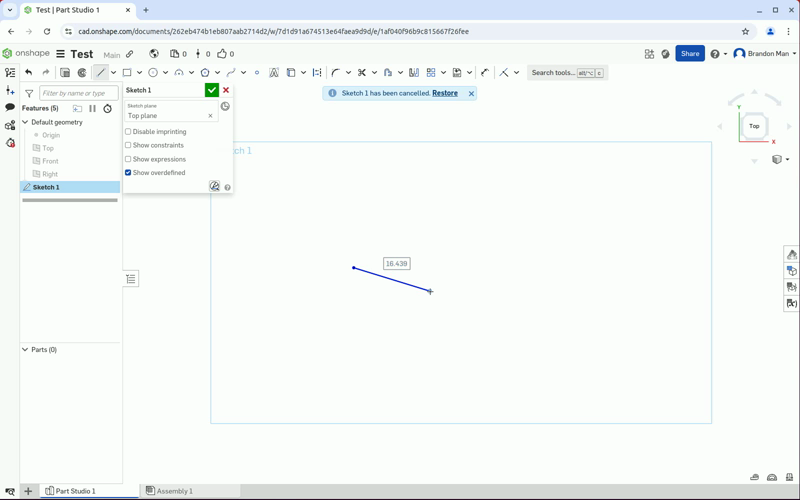
key(esc)
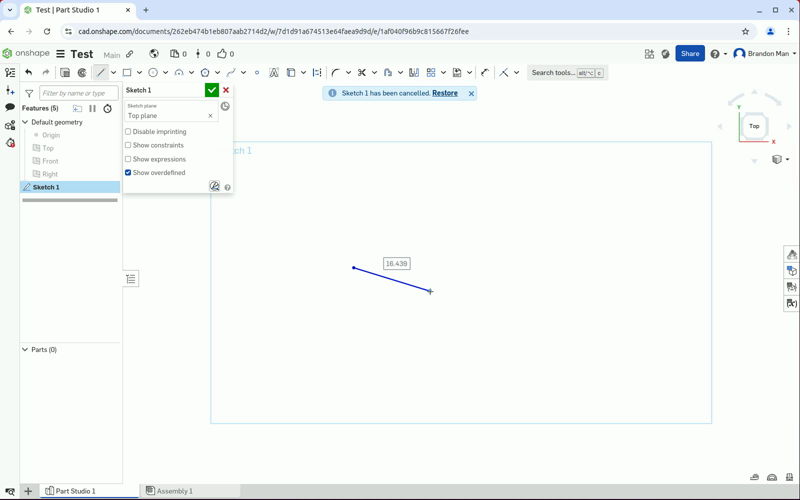
key(a)
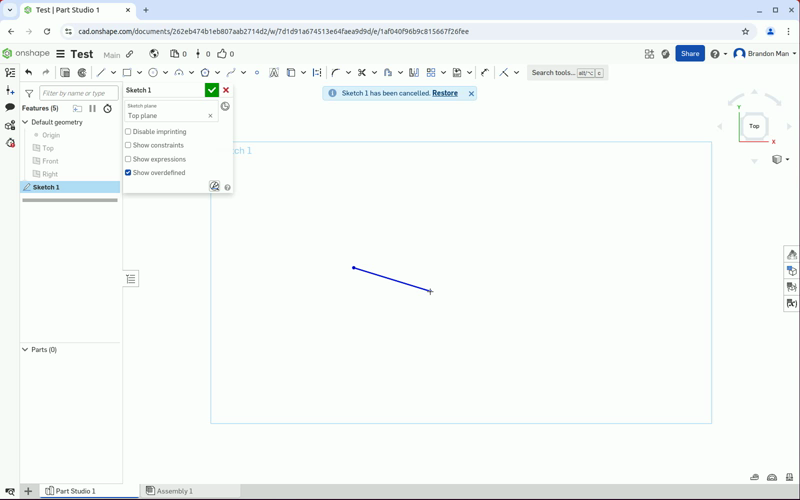
mouse_move(430, 291)
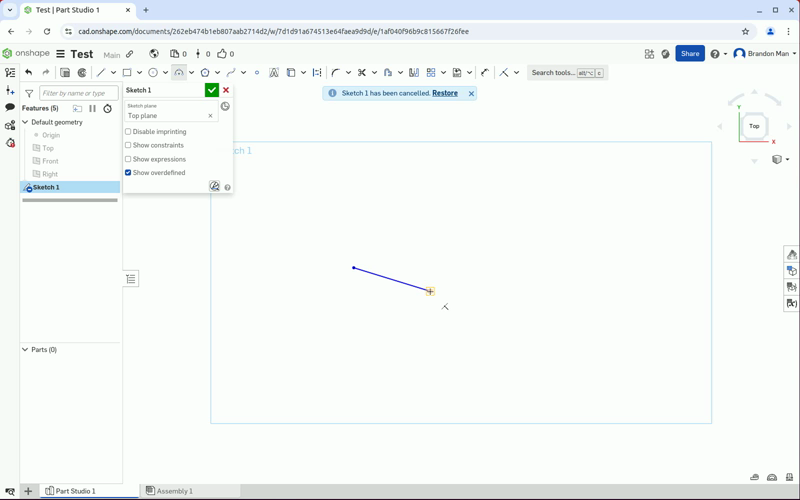
click(430, 291)
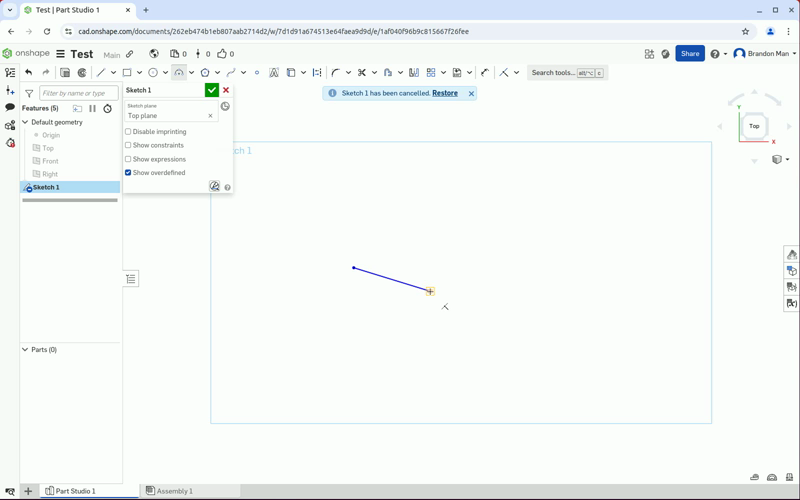
key_down(shift)
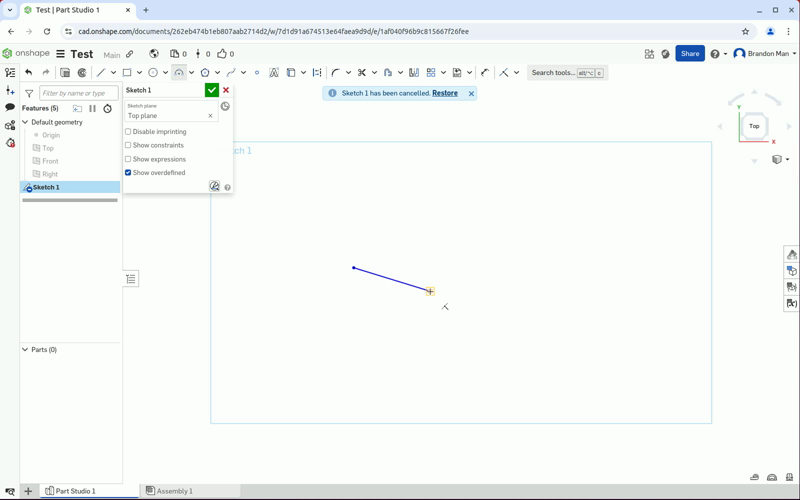
mouse_move(445, 275)
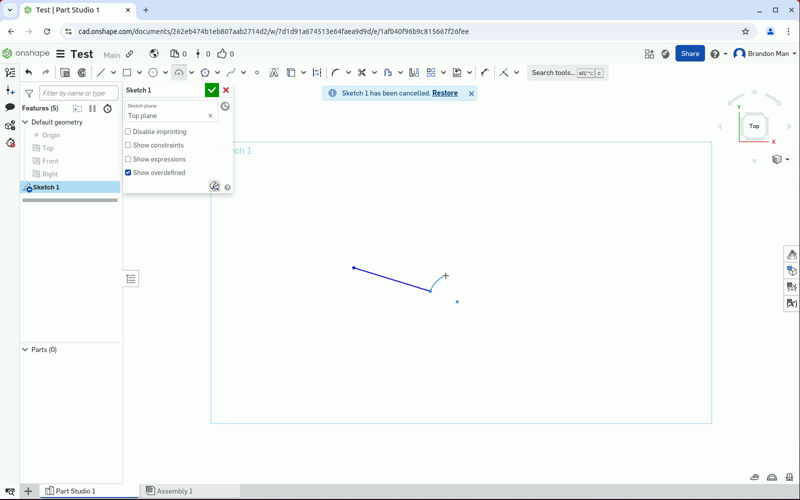
click(445, 275)
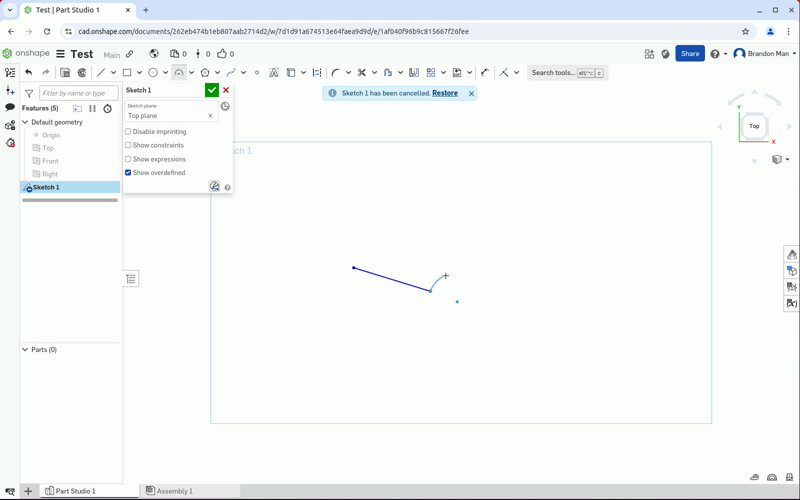
mouse_move(425, 271)
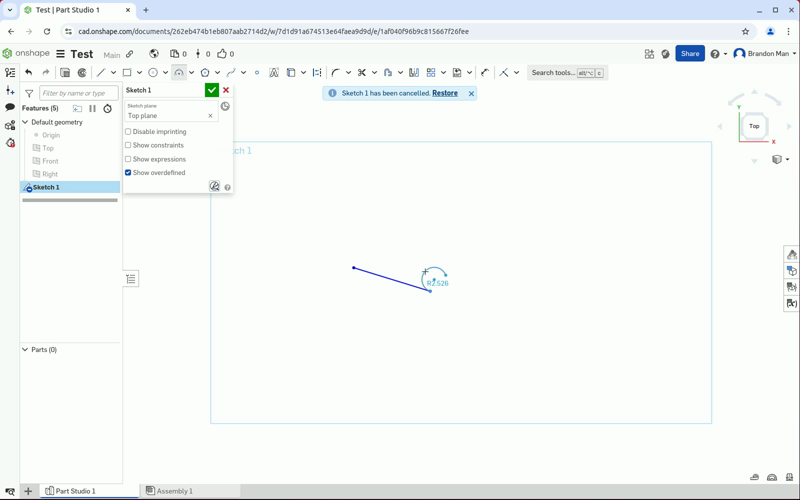
click(425, 271)
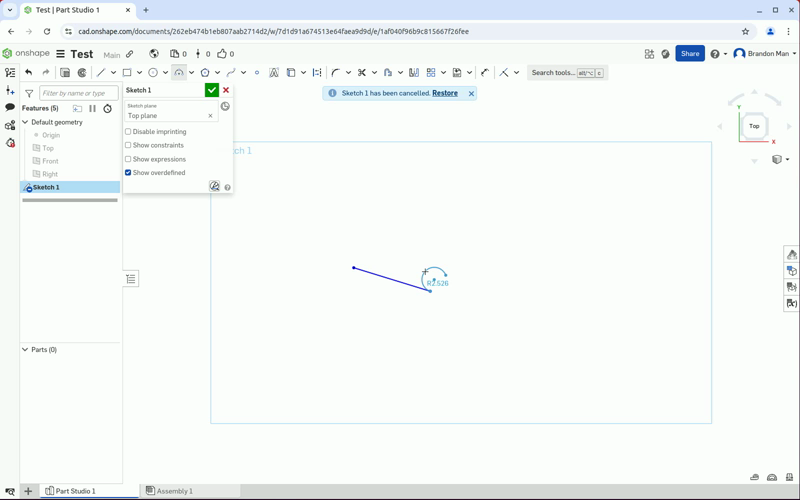
key_up(shift)
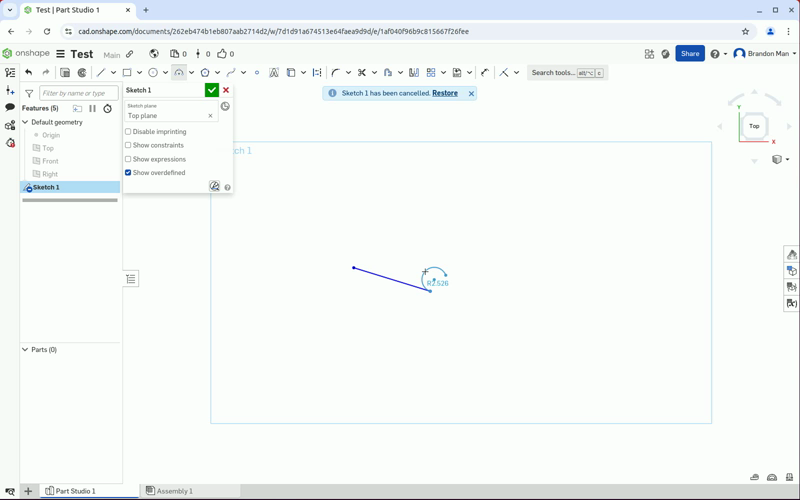
mouse_move(445, 275)
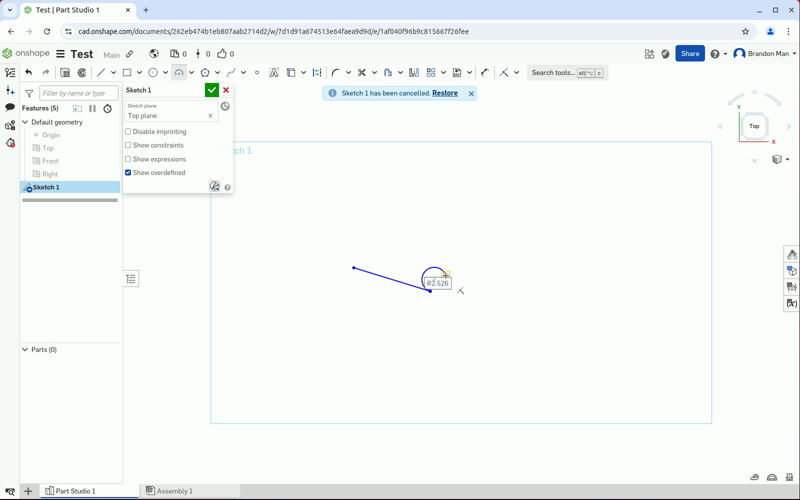
click(445, 275)
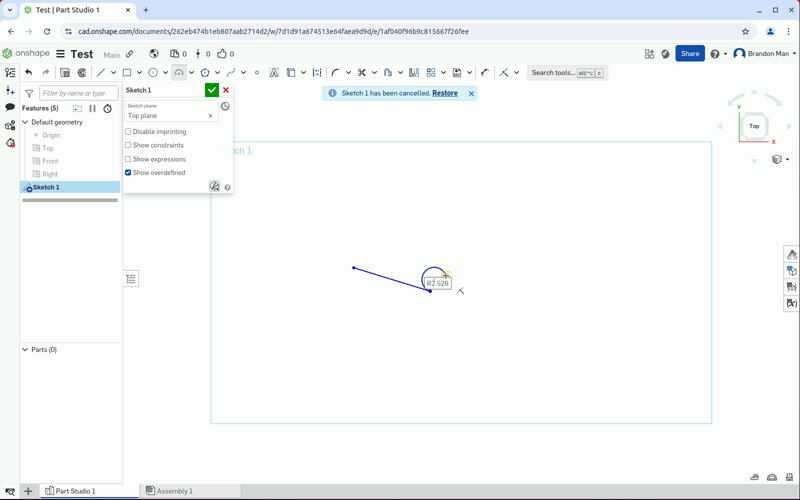
key_down(shift)
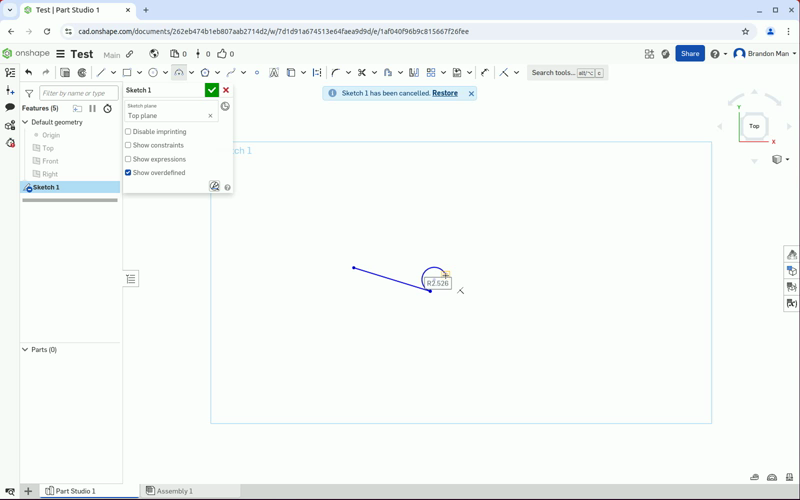
mouse_move(455, 249)
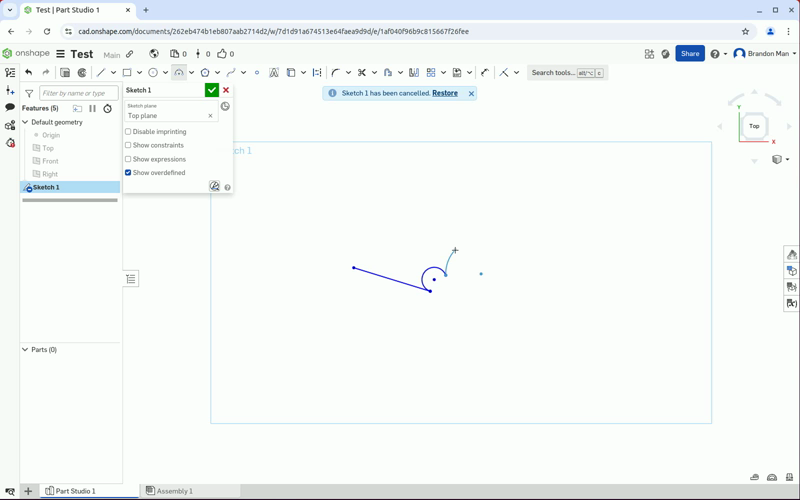
click(455, 249)
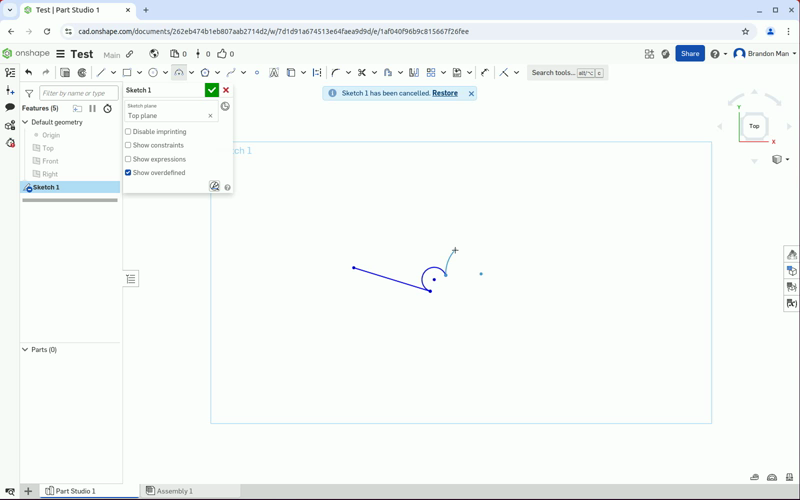
mouse_move(444, 260)
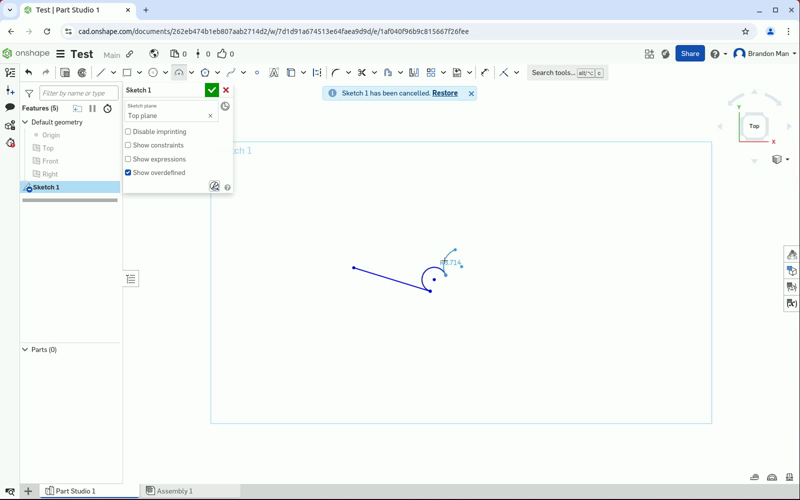
click(444, 260)
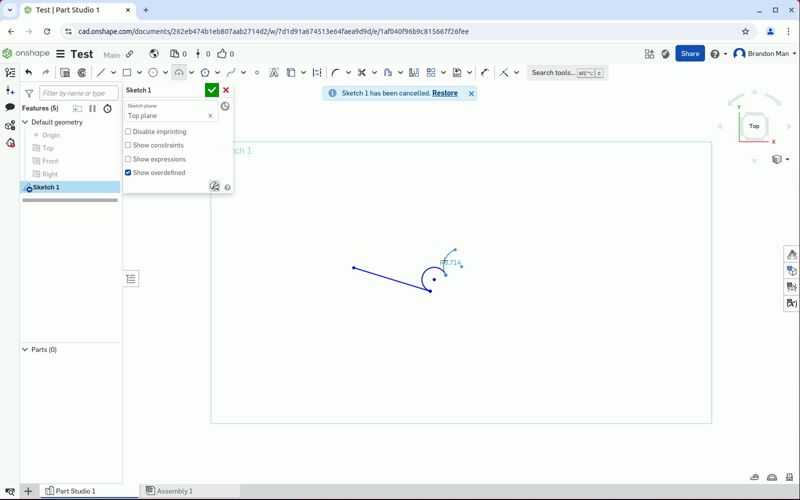
key_up(shift)
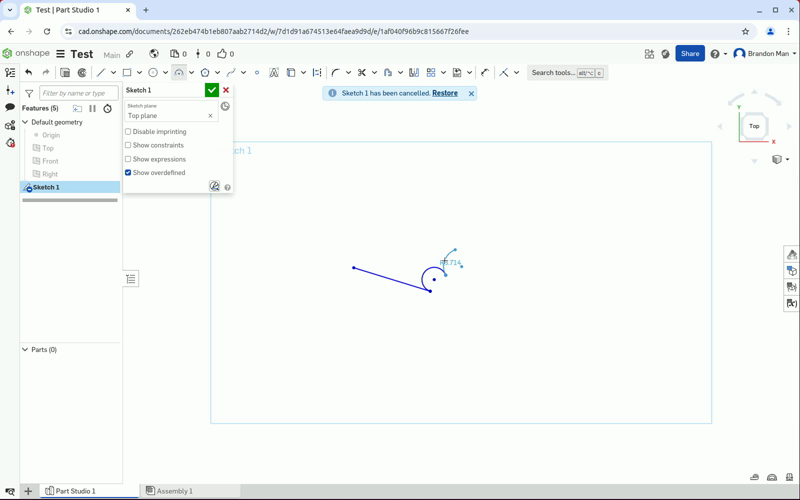
mouse_move(455, 249)
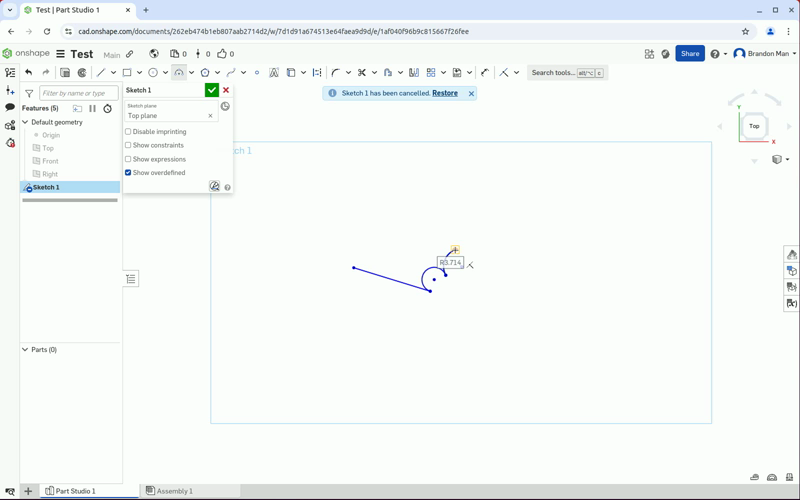
click(455, 249)
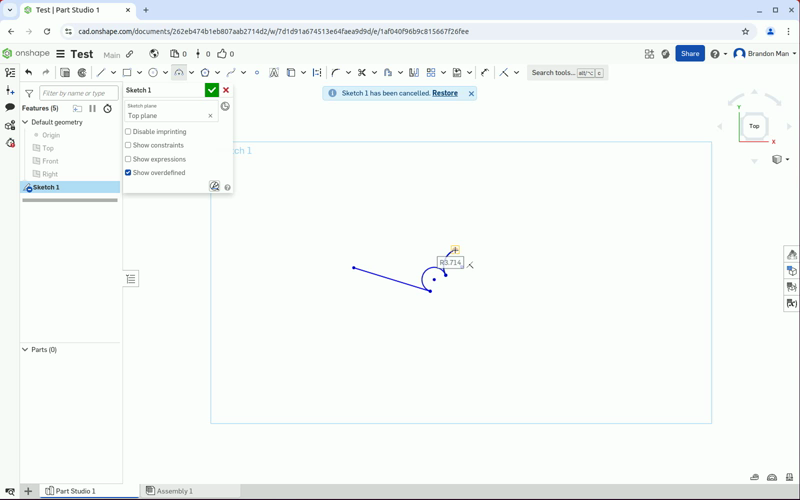
key_down(shift)
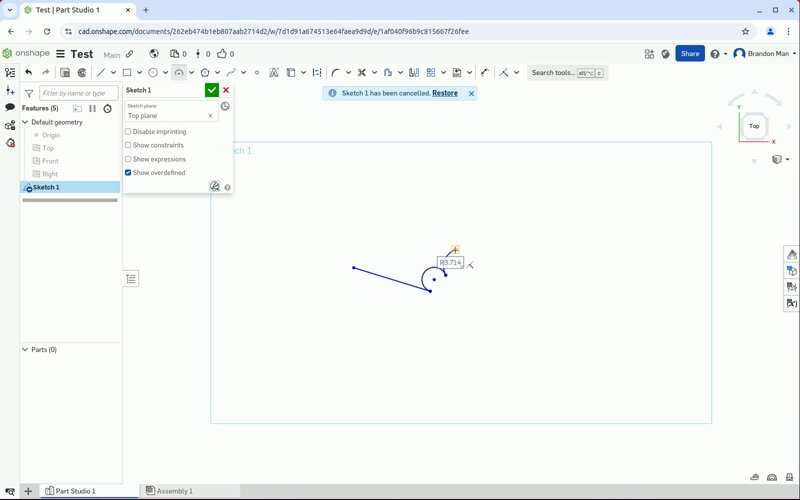
mouse_move(446, 227)
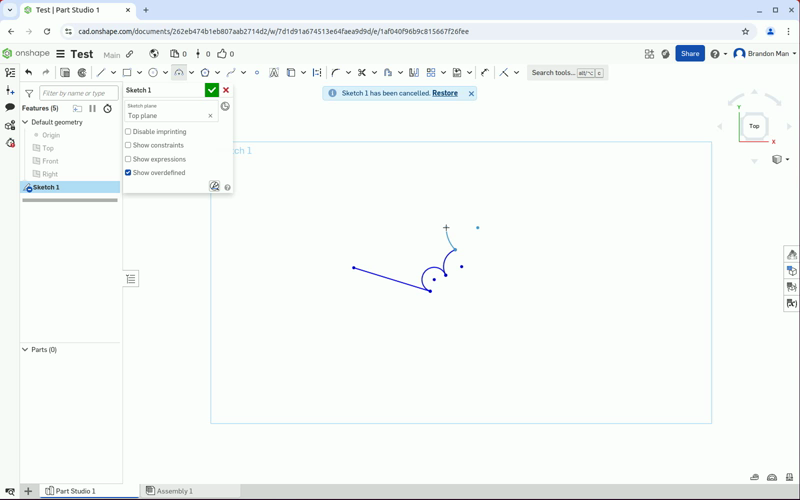
click(446, 227)
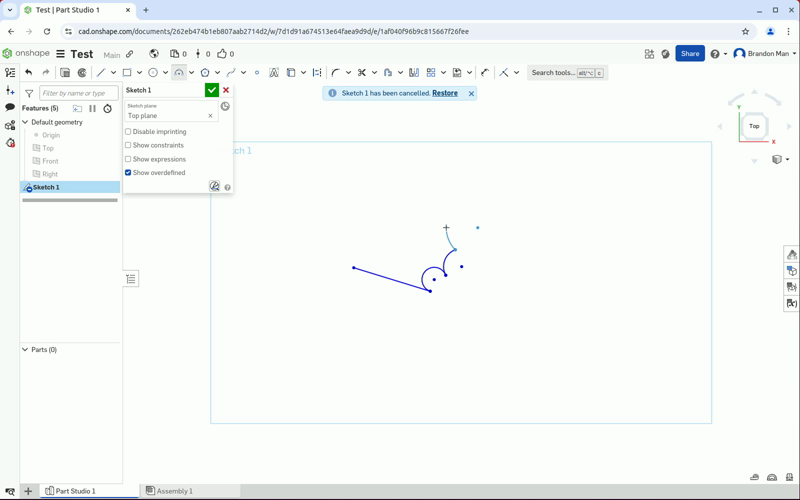
mouse_move(438, 243)
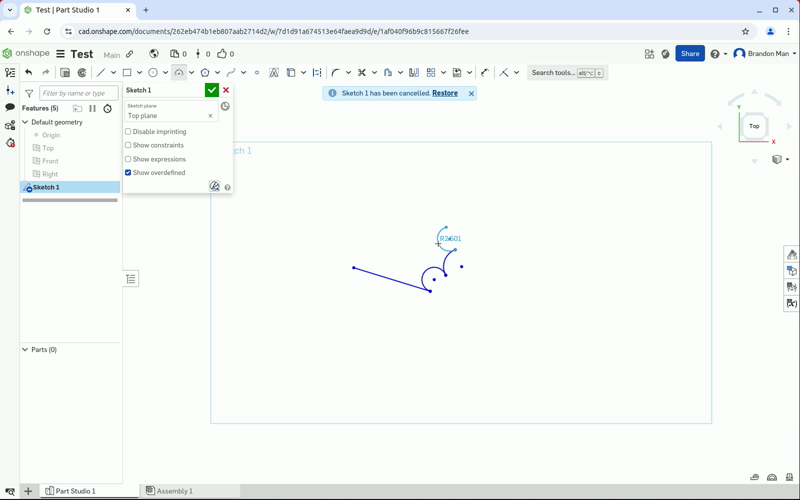
click(438, 243)
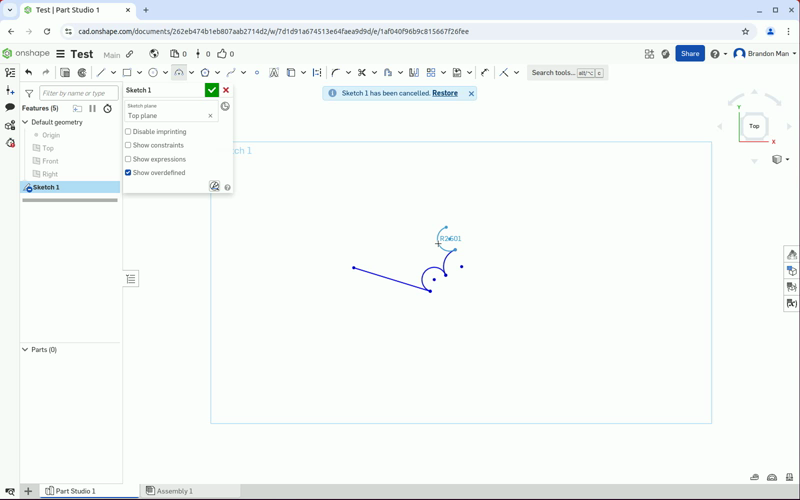
key_up(shift)
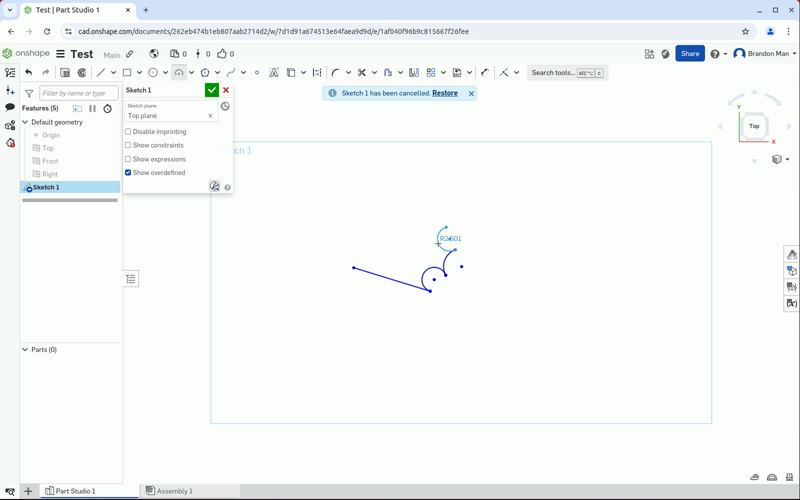
key(esc)
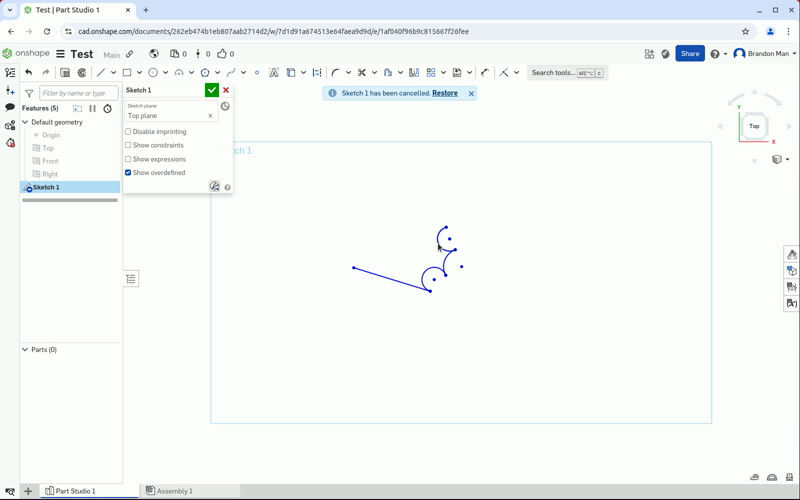
key(l)
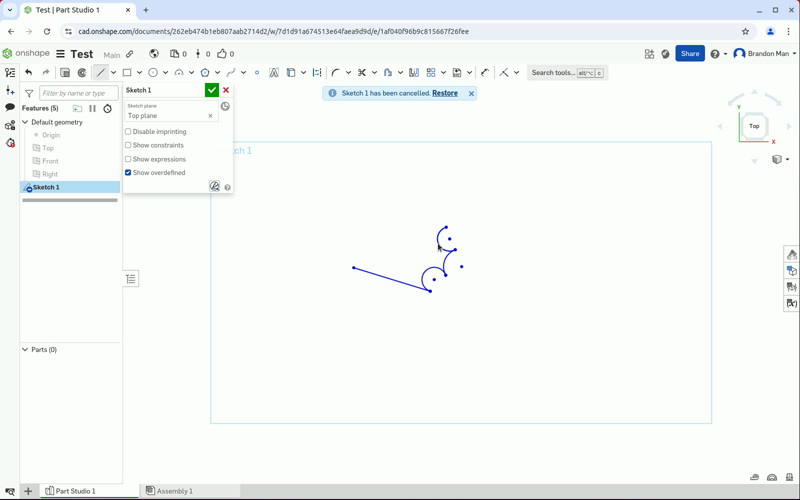
mouse_move(446, 227)
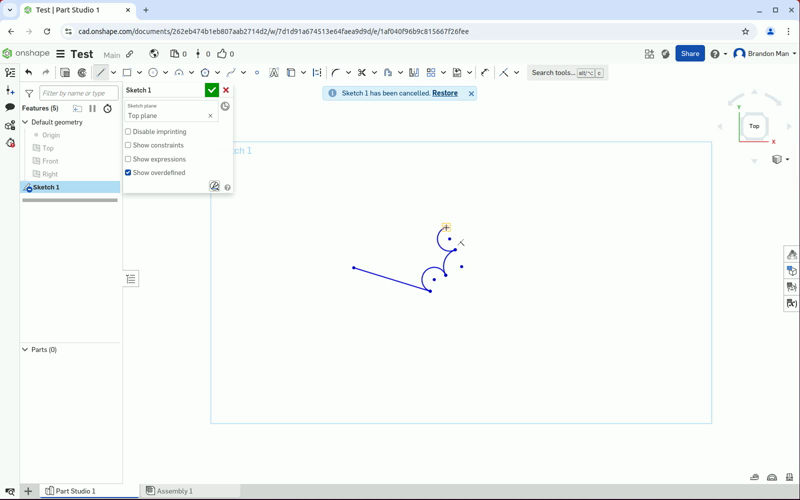
click(446, 227)
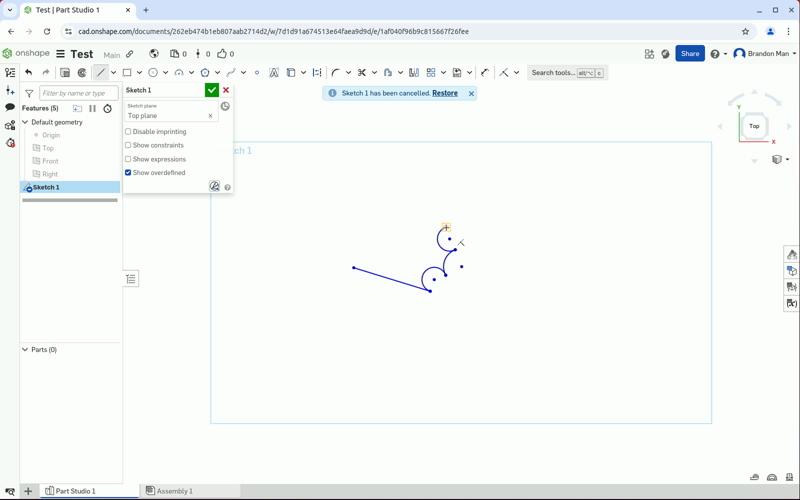
key_down(shift)
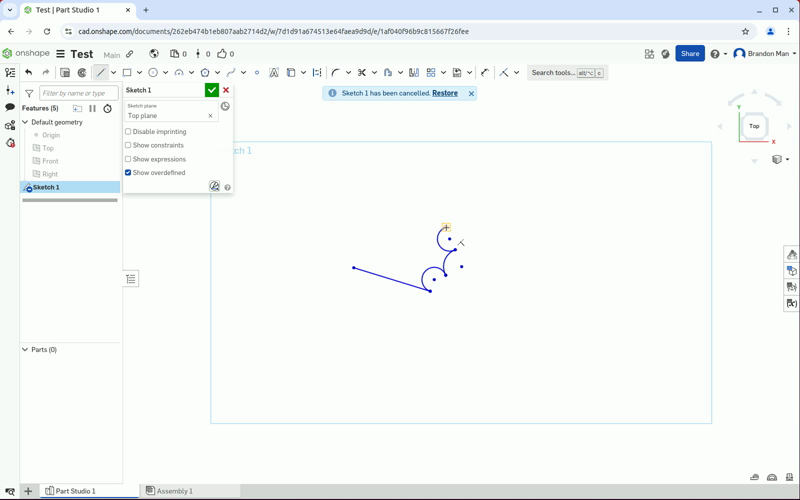
mouse_move(353, 250)
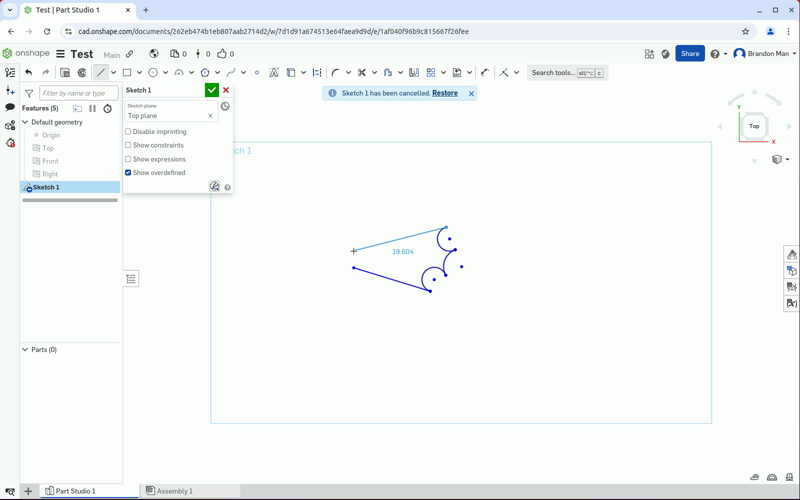
click(353, 250)
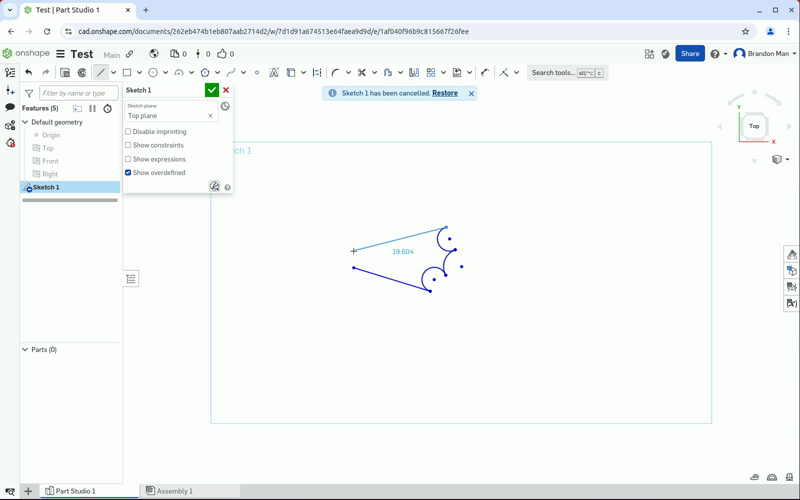
key_up(shift)
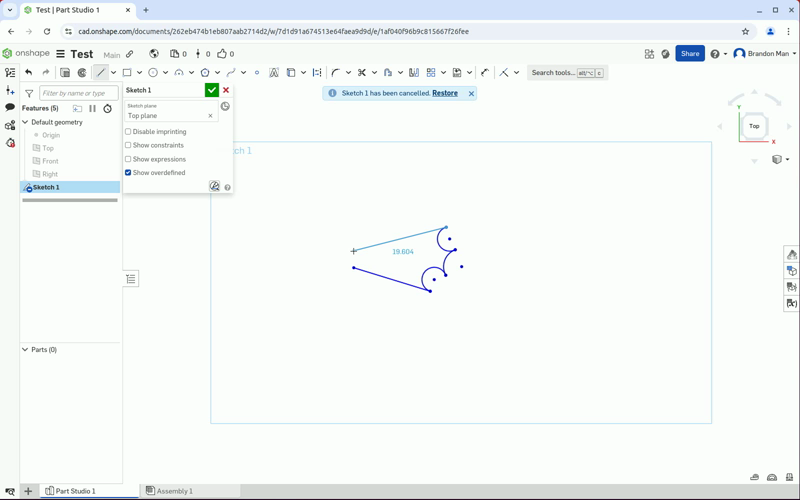
key(esc)
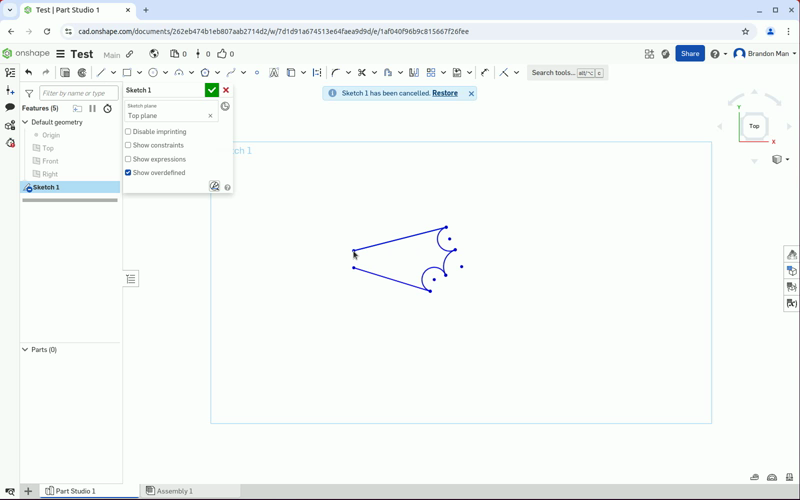
key(a)
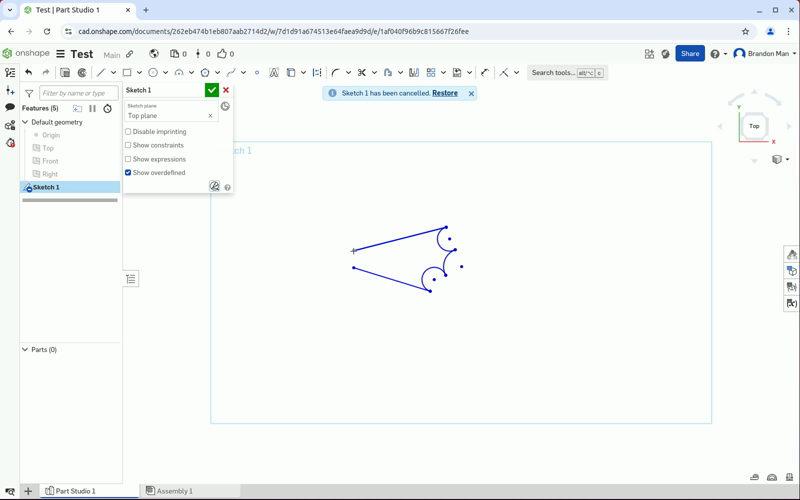
mouse_move(353, 250)
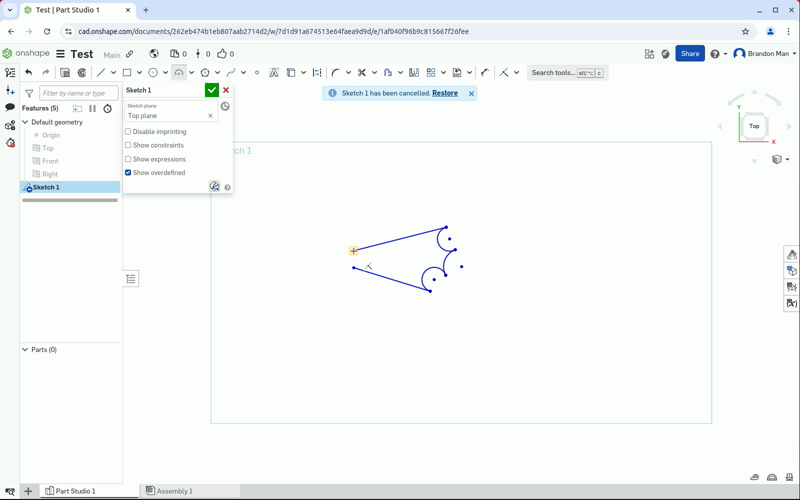
click(353, 250)
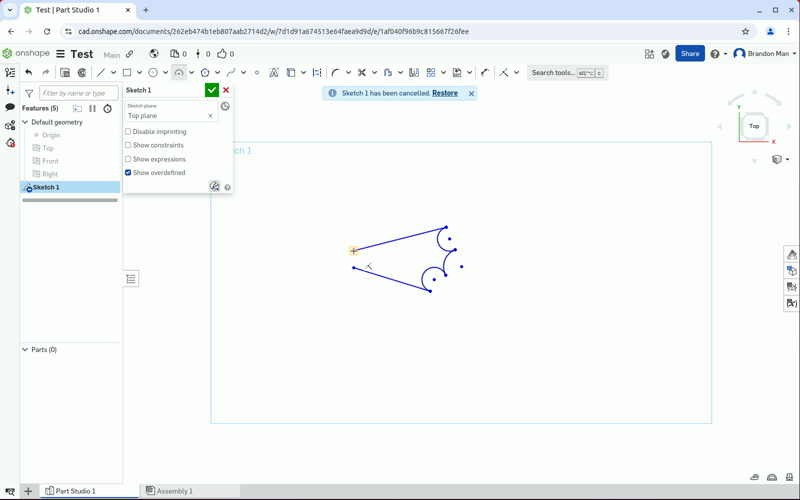
mouse_move(353, 267)
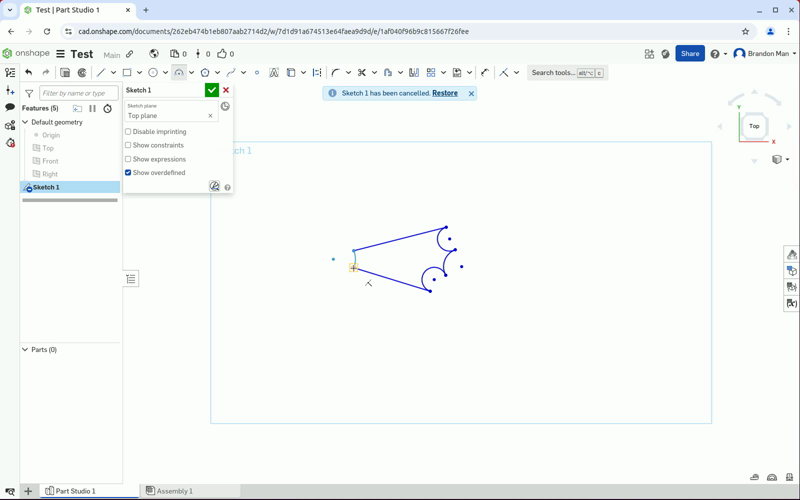
click(353, 267)
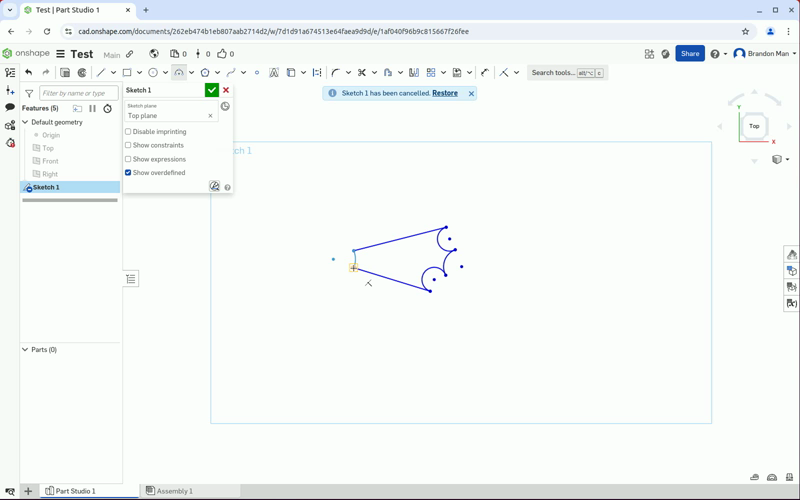
key_down(shift)
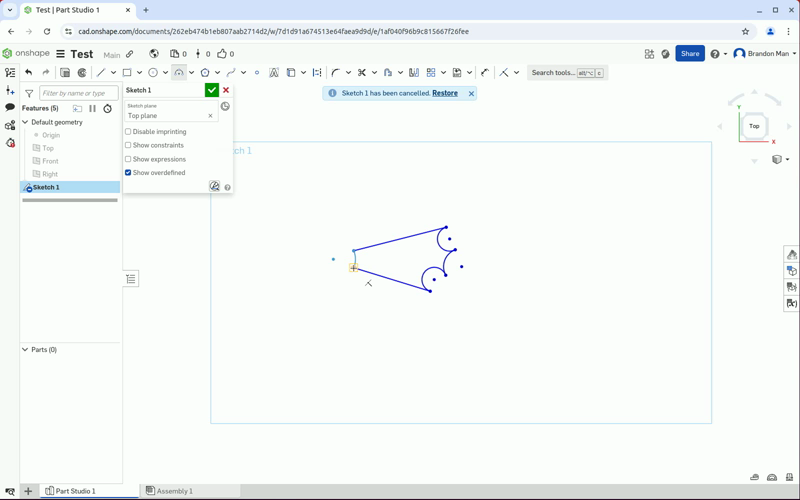
mouse_move(365, 259)
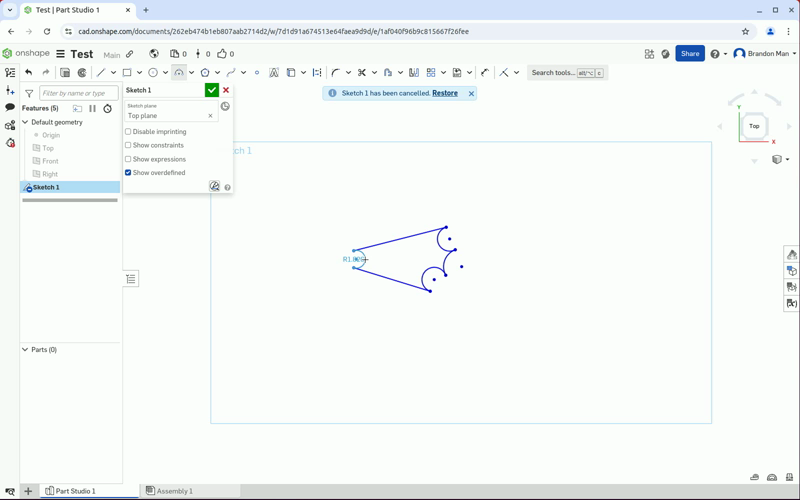
click(365, 259)
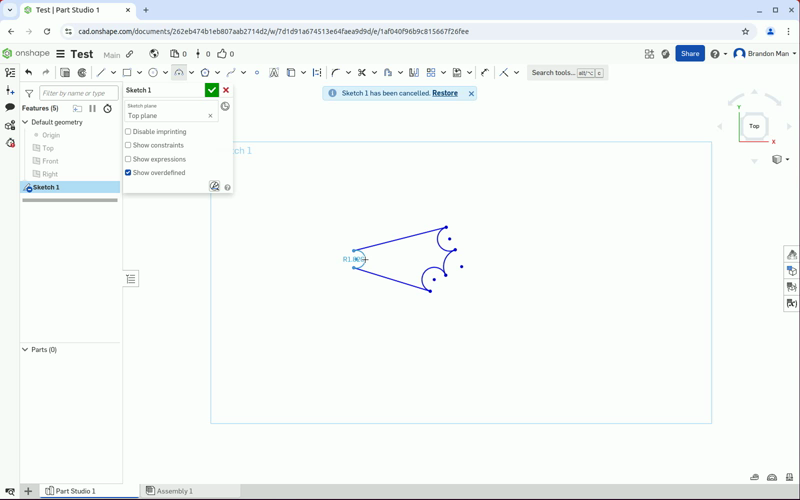
key_up(shift)
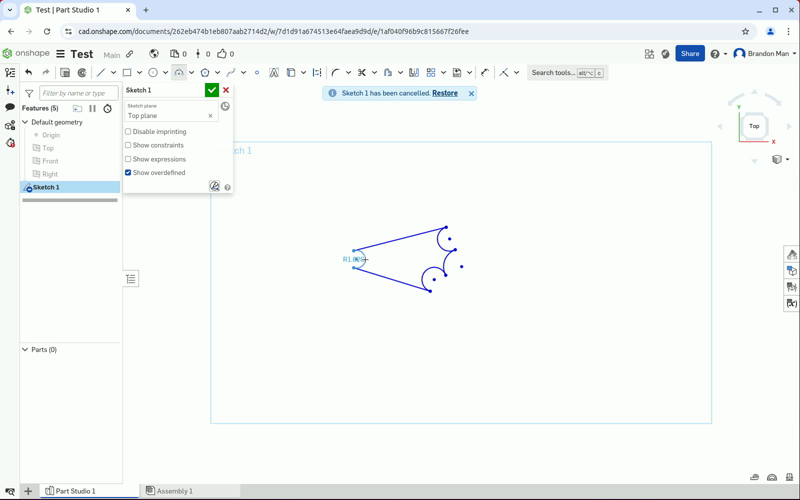
key(esc)
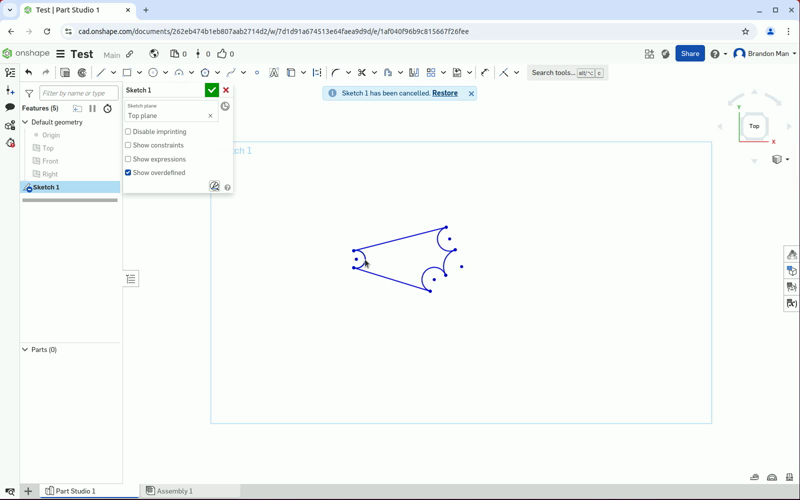
mouse_move(412, 278)
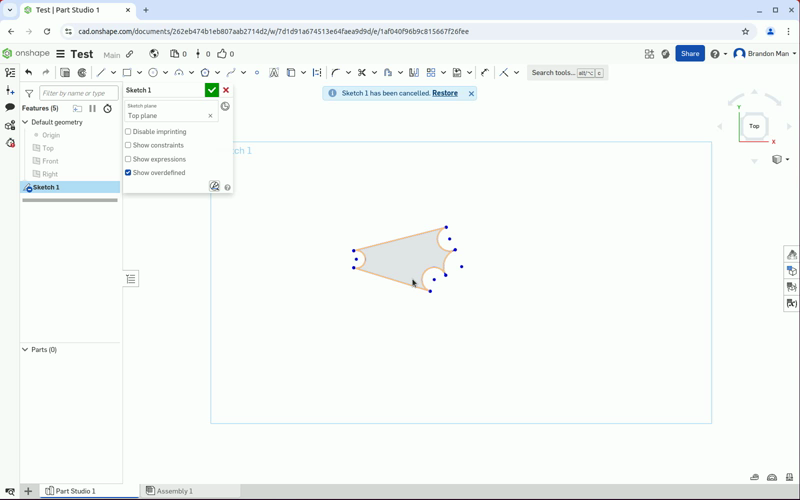
click(412, 278)
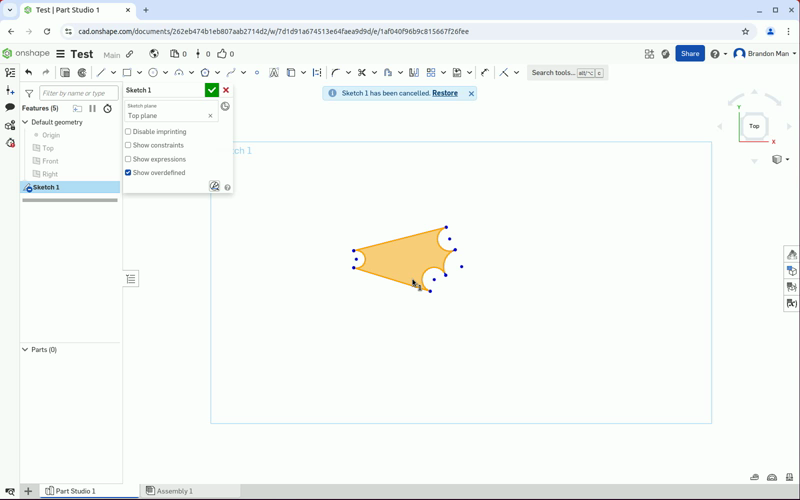
mouse_move(73, 352)
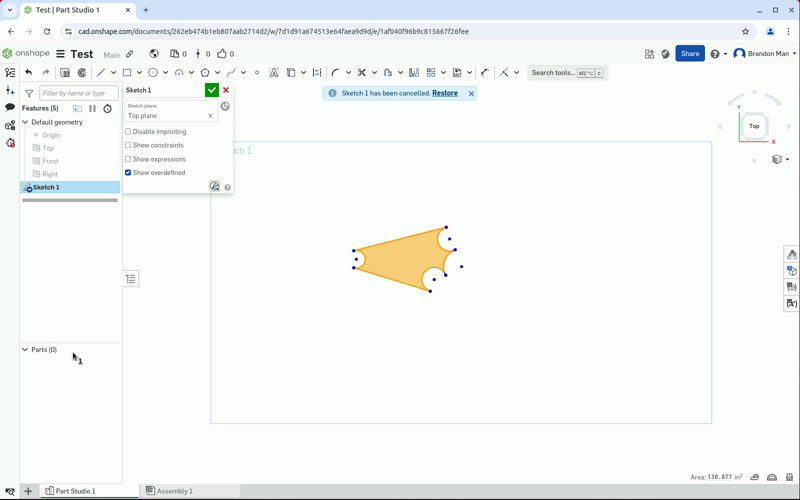
key(shift+y)
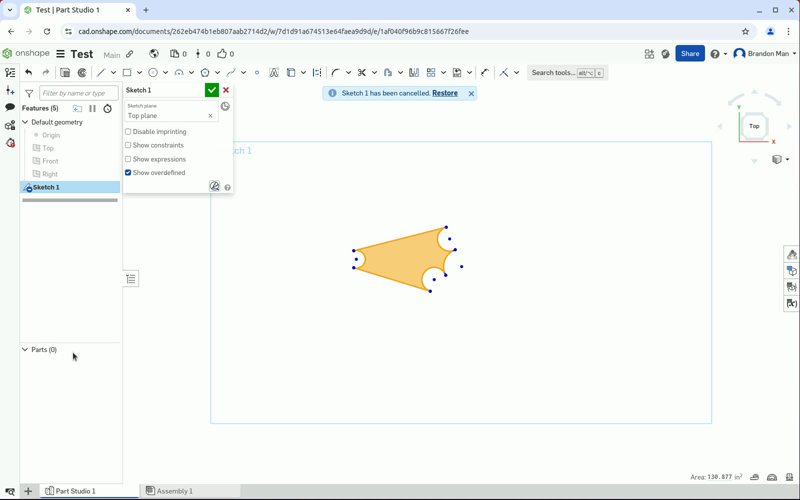
key(shift+e)
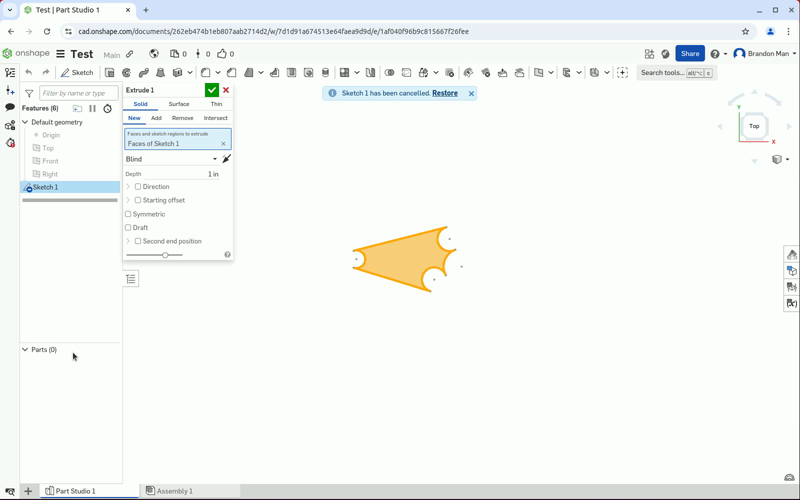
mouse_move(143, 106)
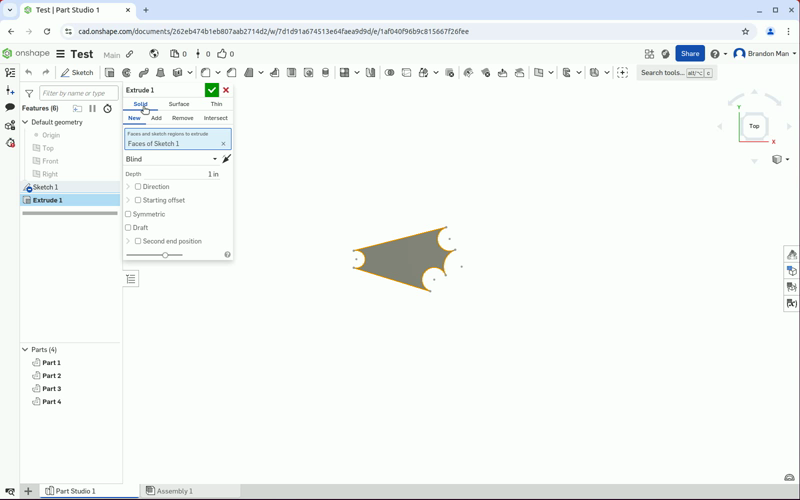
click(143, 106)
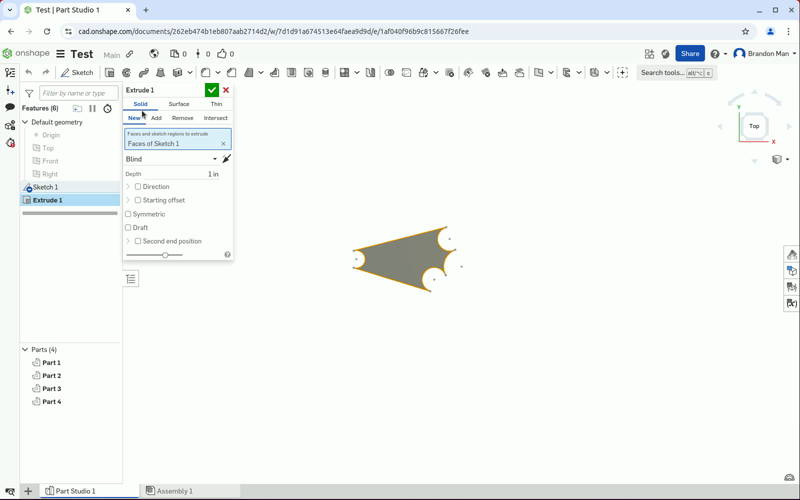
mouse_move(137, 120)
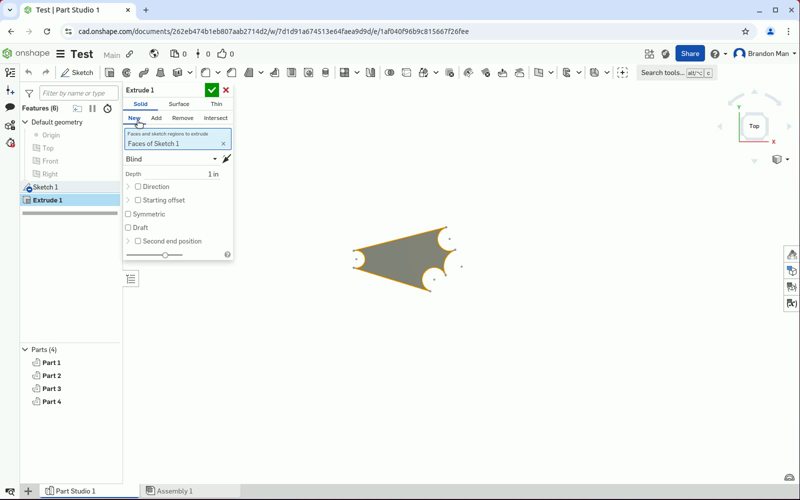
click(137, 120)
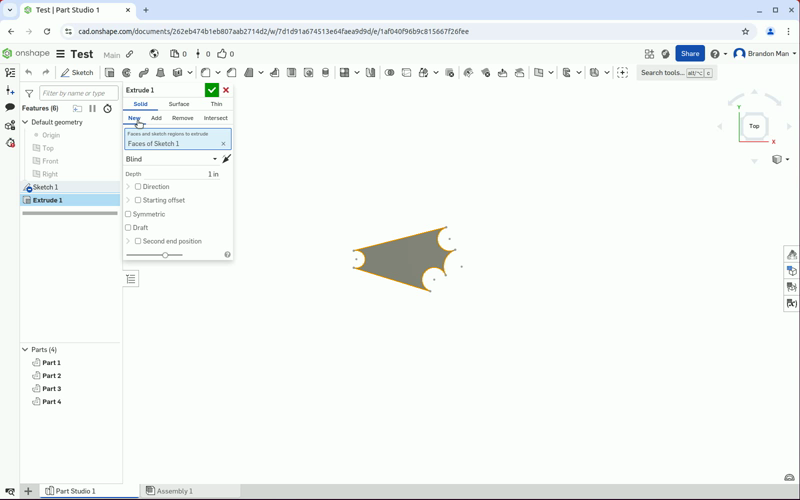
key(tab, 4)
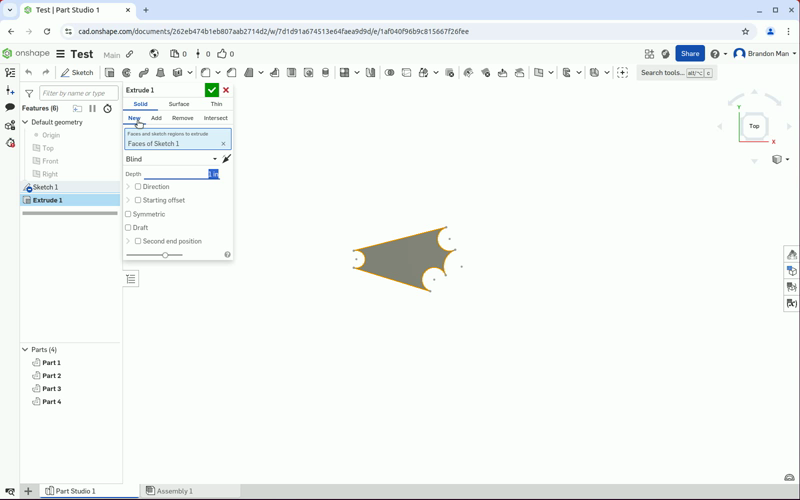
text(2.407)
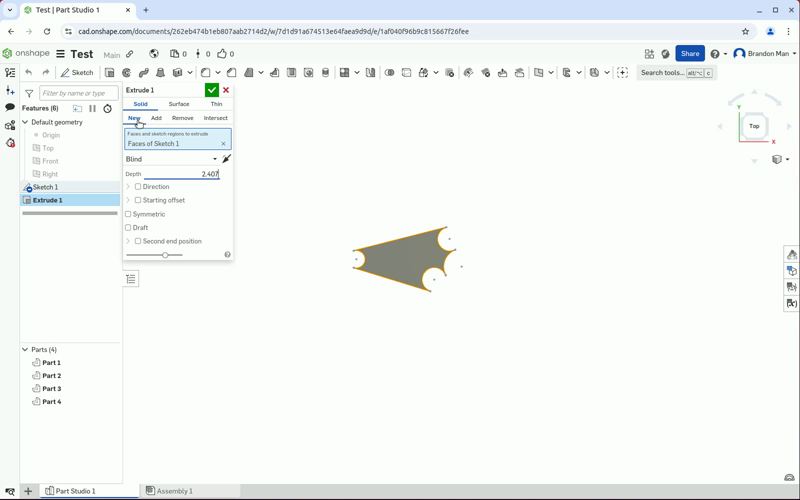
key(enter)
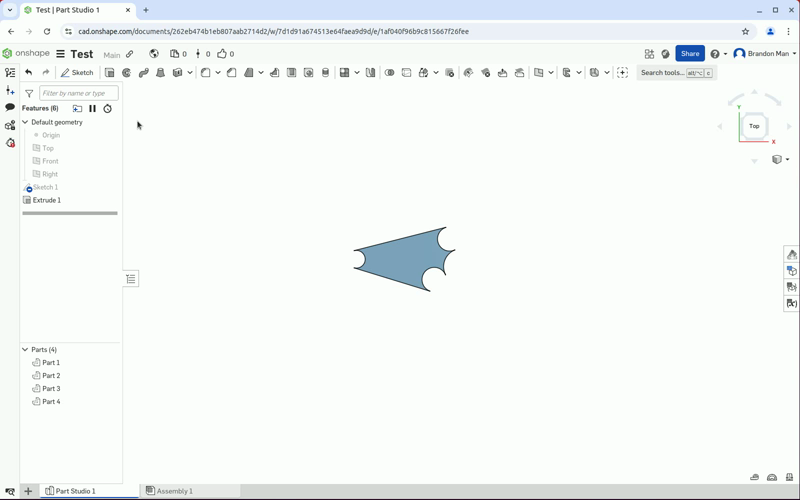
key(shift+h)
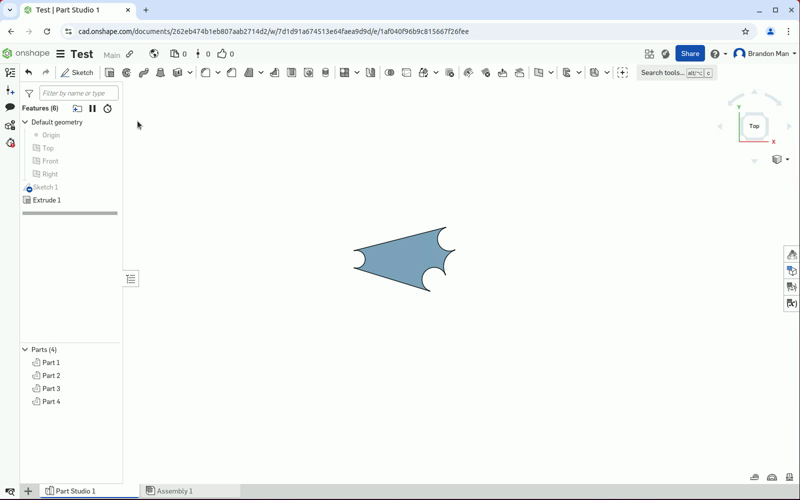
key(shift+h)
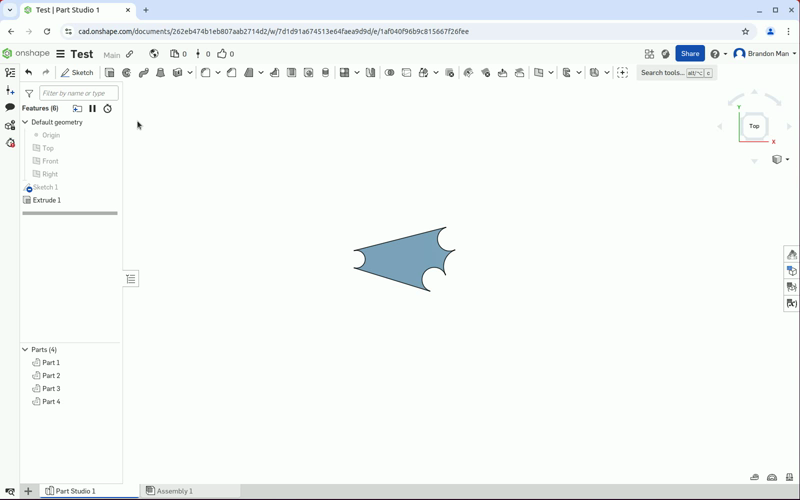
mouse_move(73, 189)
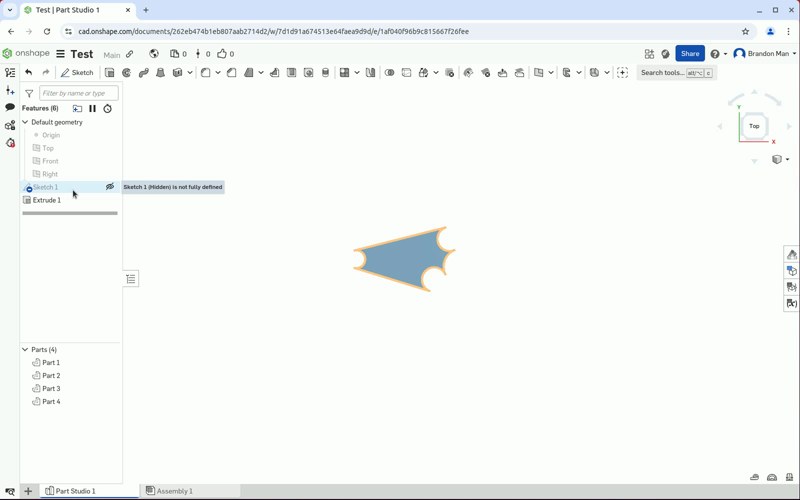
click(73, 189)
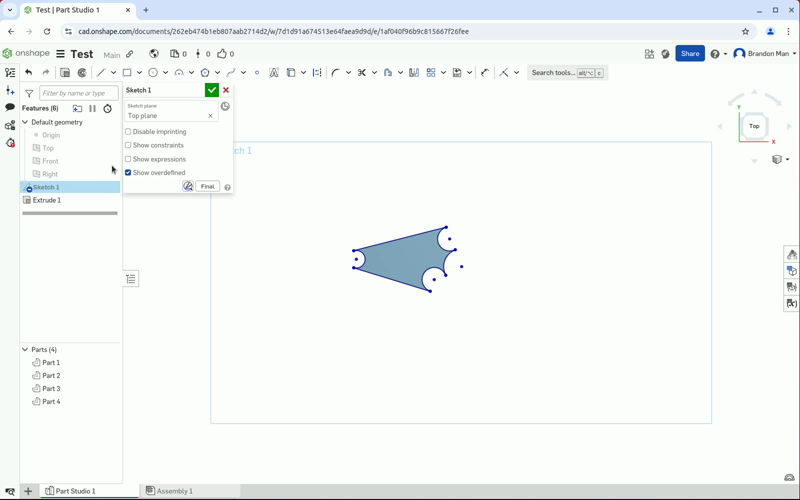
mouse_move(229, 92)
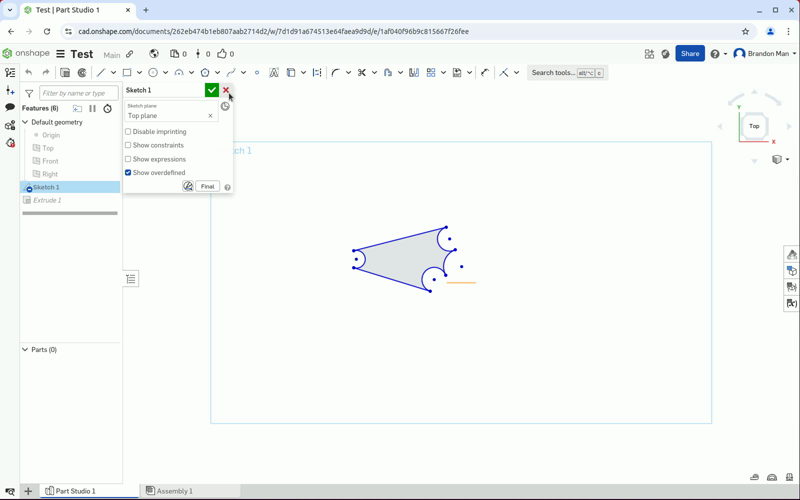
click(229, 92)
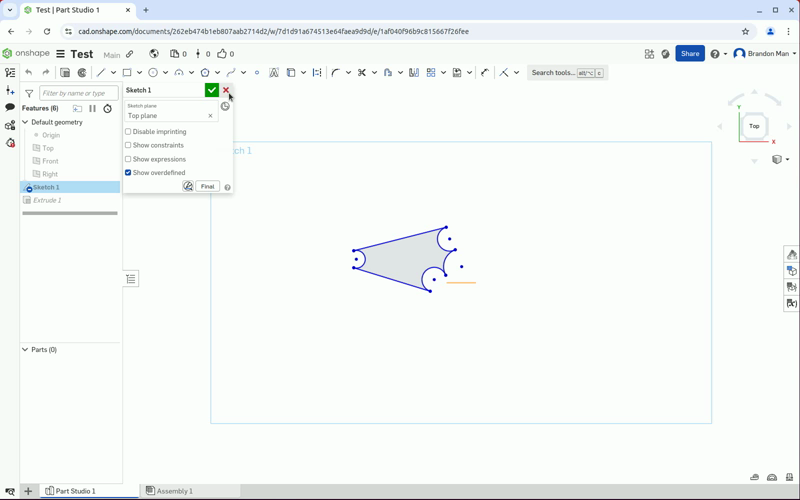
key(shift+s)
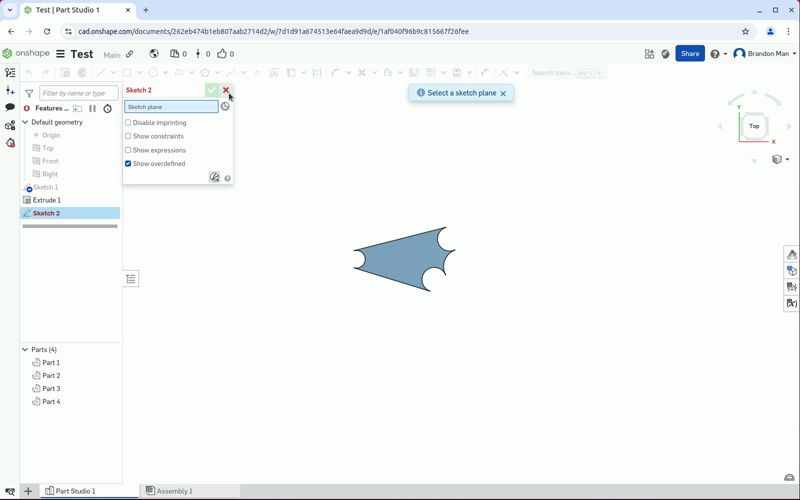
mouse_move(73, 150)
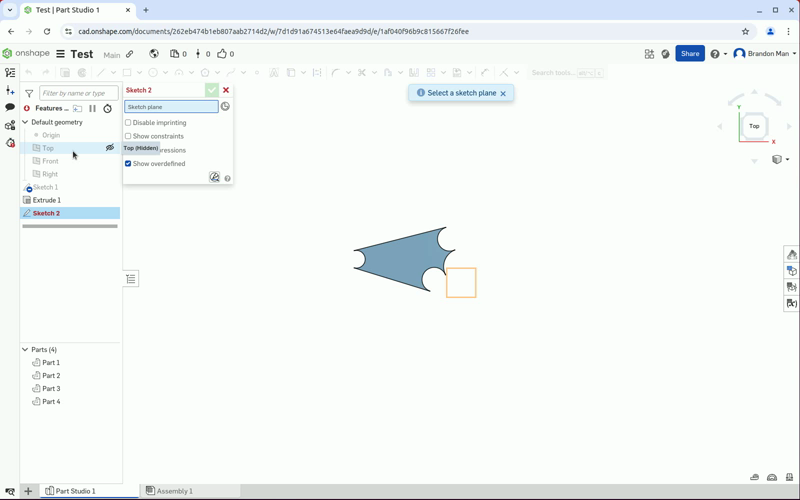
click(73, 150)
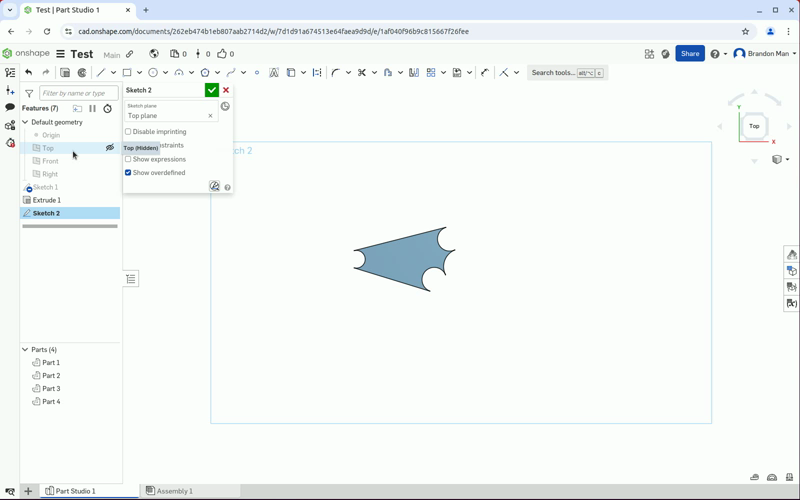
mouse_move(73, 352)
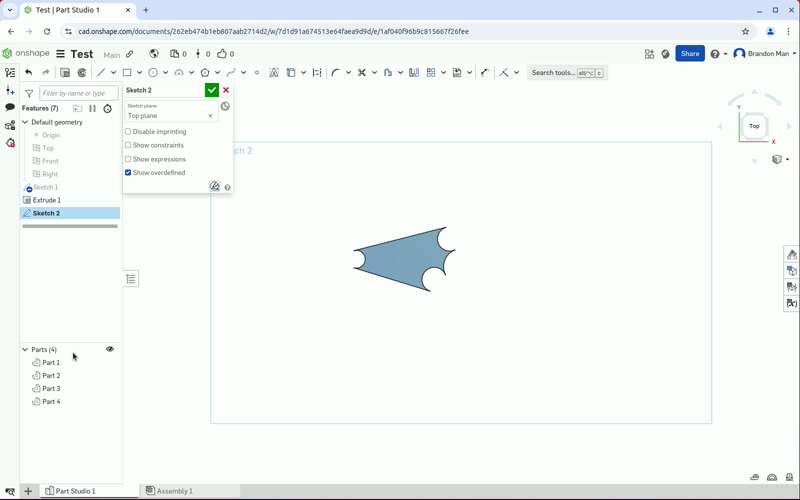
key(y)
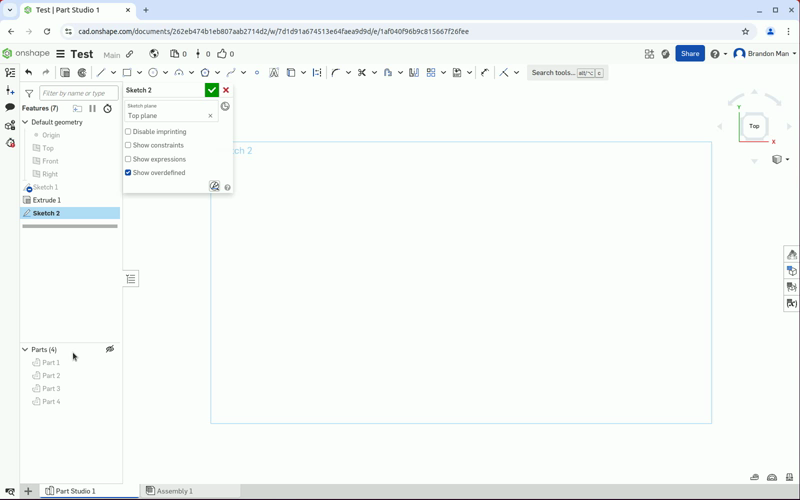
key(c)
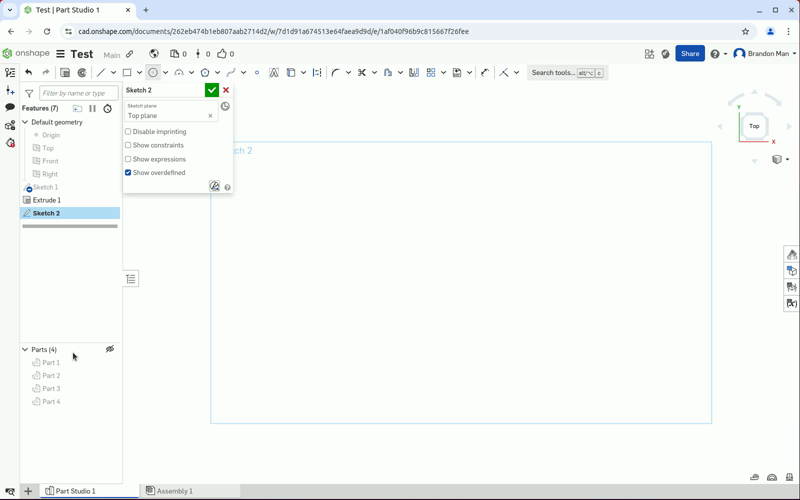
key_down(shift)
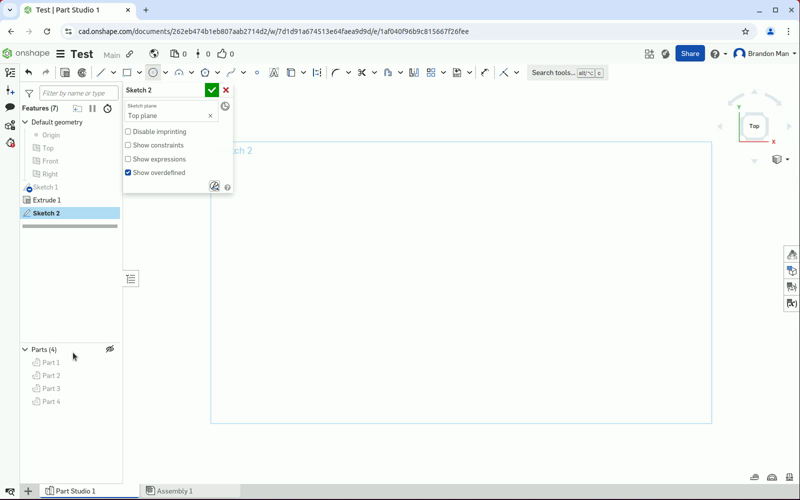
mouse_move(357, 259)
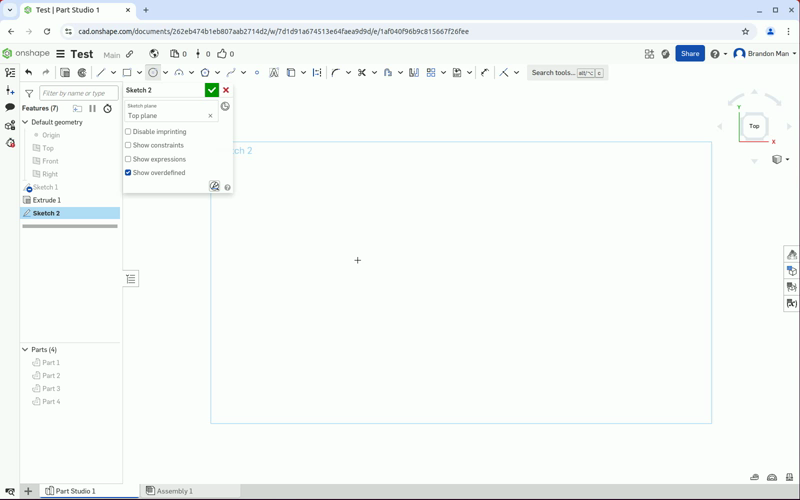
click(357, 259)
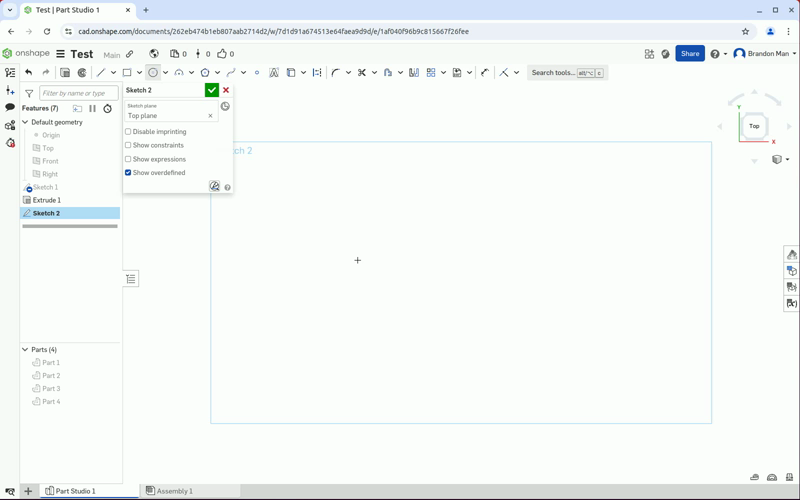
key_up(shift)
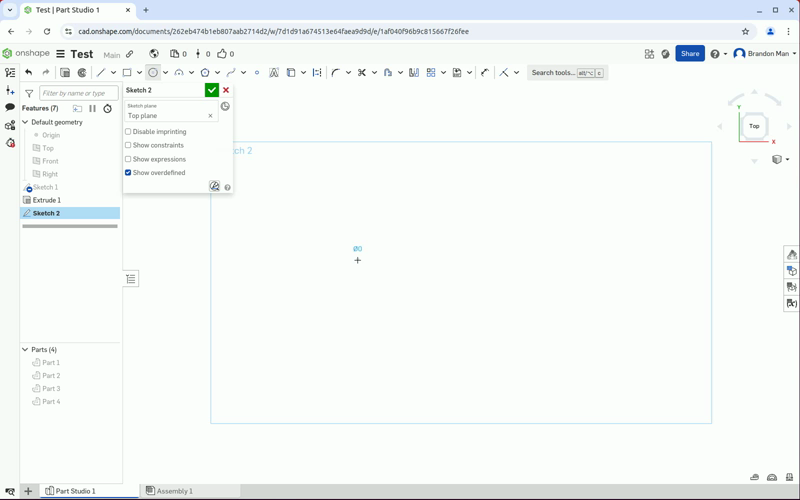
mouse_move(366, 259)
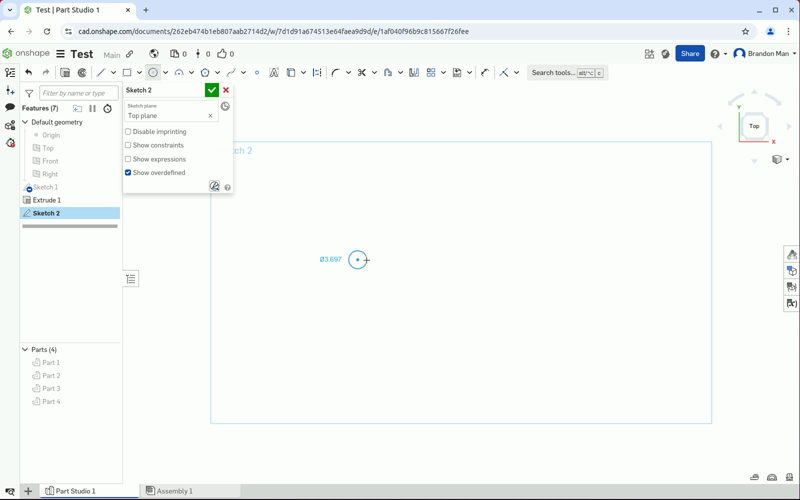
click(366, 259)
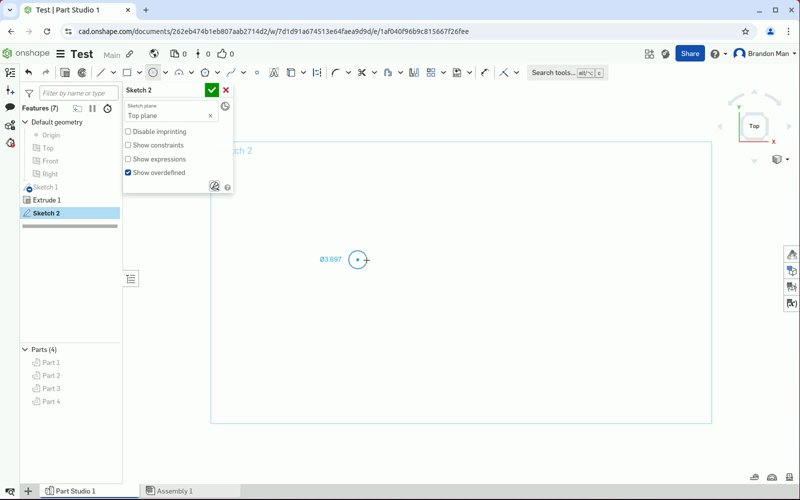
key(esc)
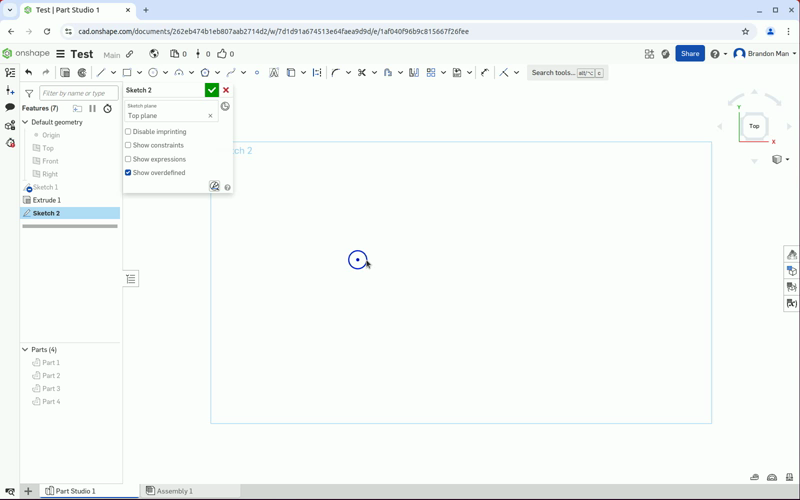
key(c)
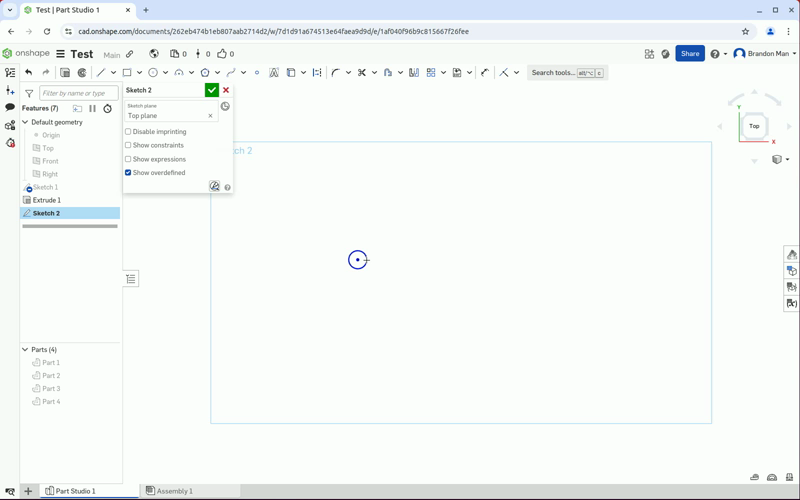
key_down(shift)
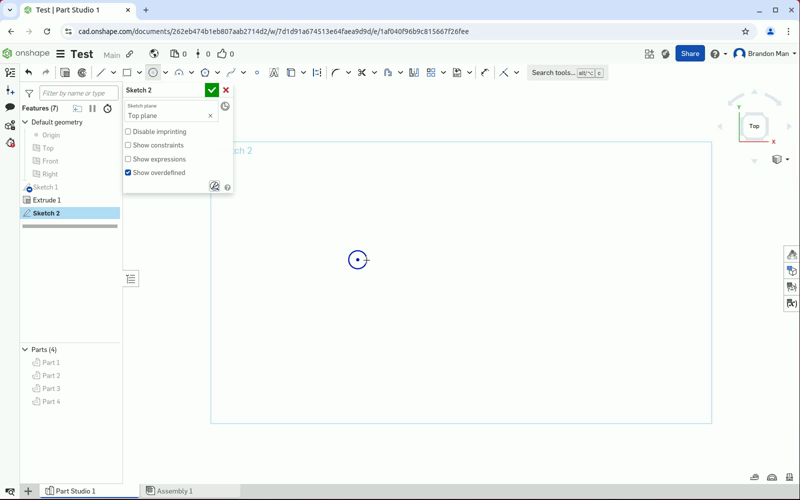
mouse_move(357, 259)
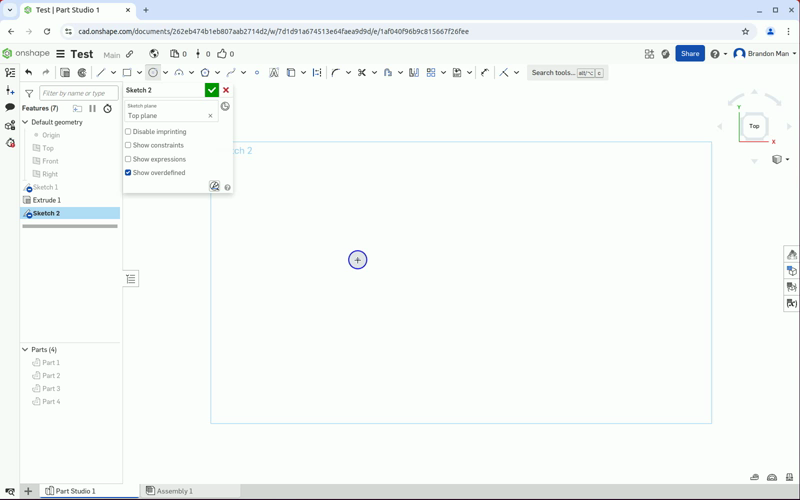
click(357, 259)
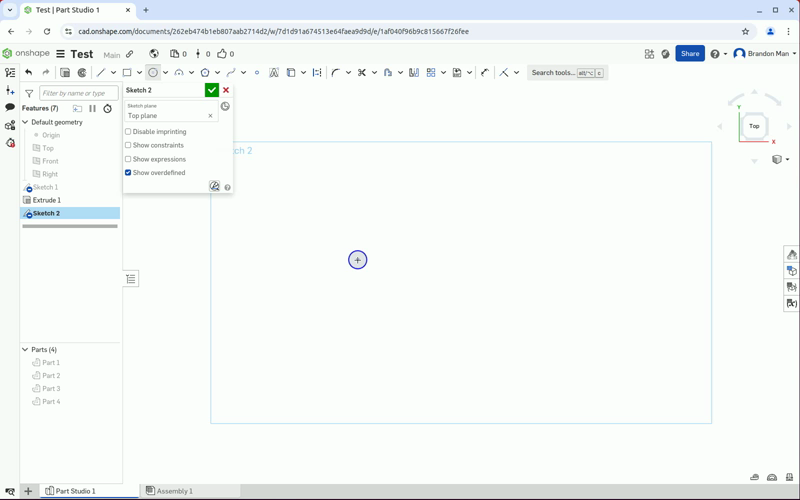
key_up(shift)
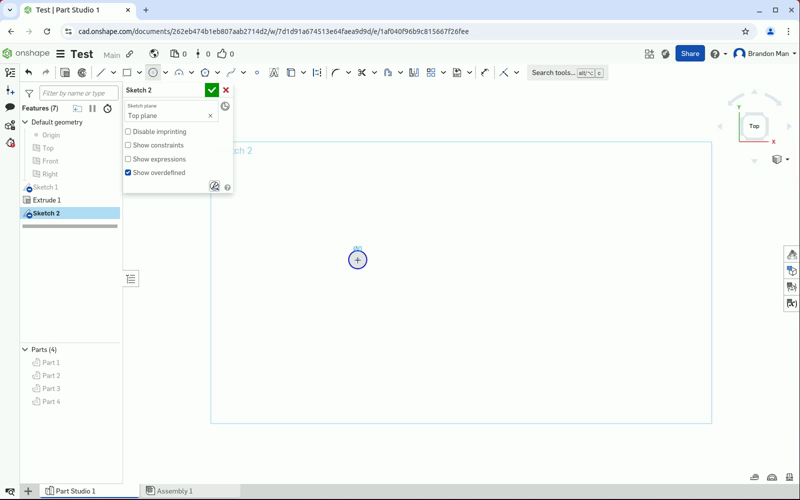
mouse_move(362, 259)
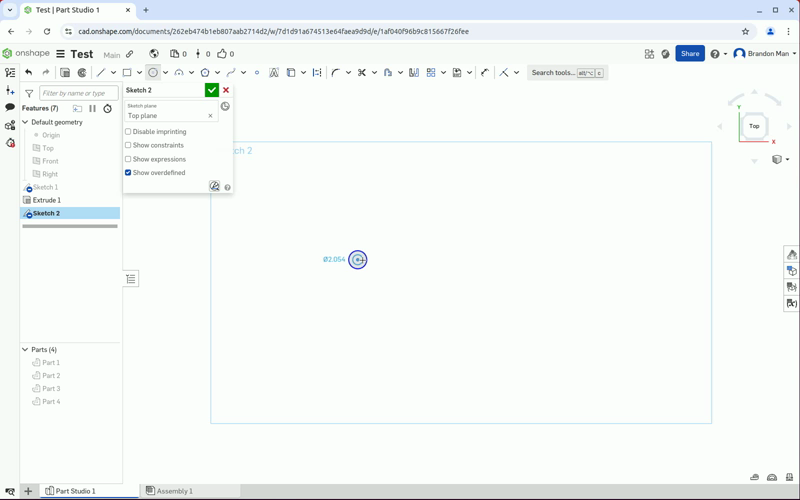
scroll(6)
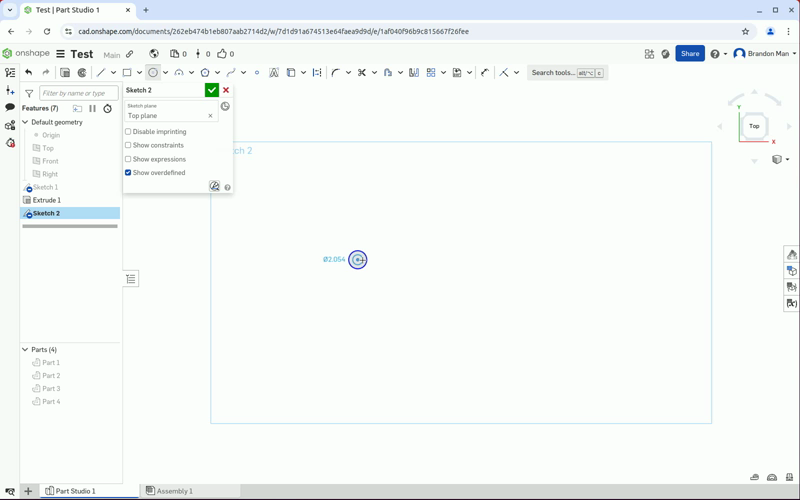
scroll(6)
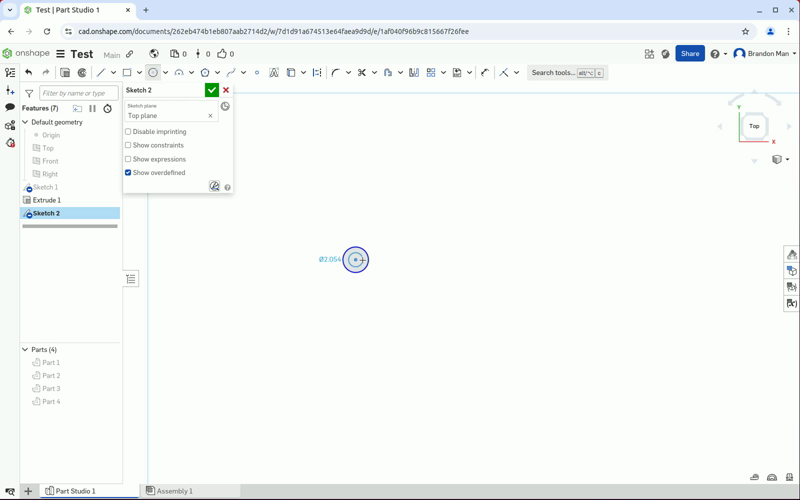
scroll(6)
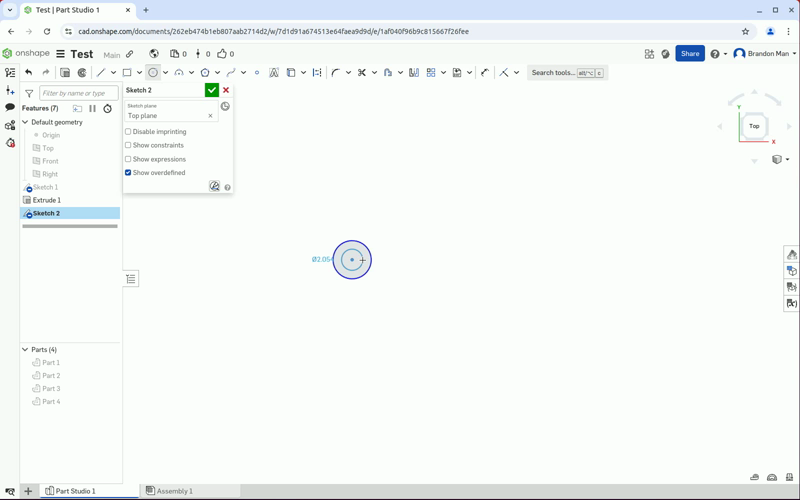
scroll(6)
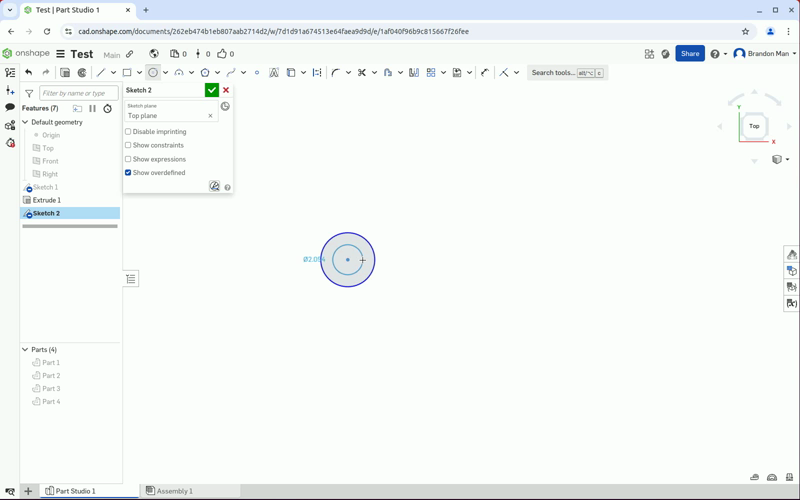
scroll(6)
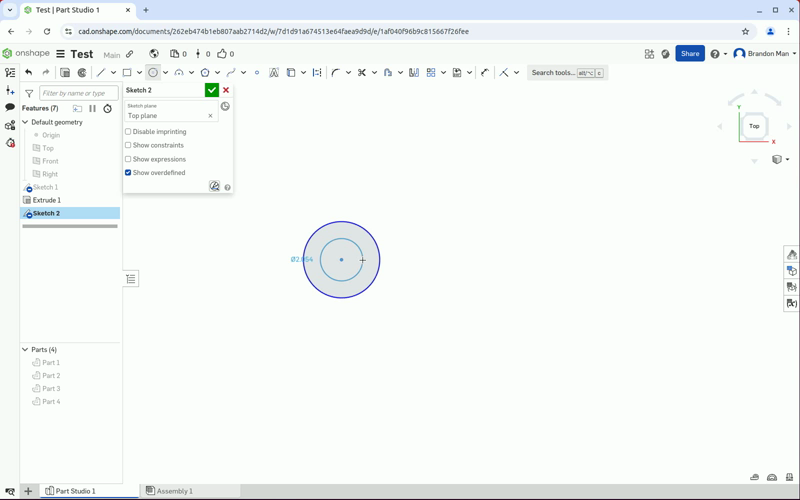
scroll(6)
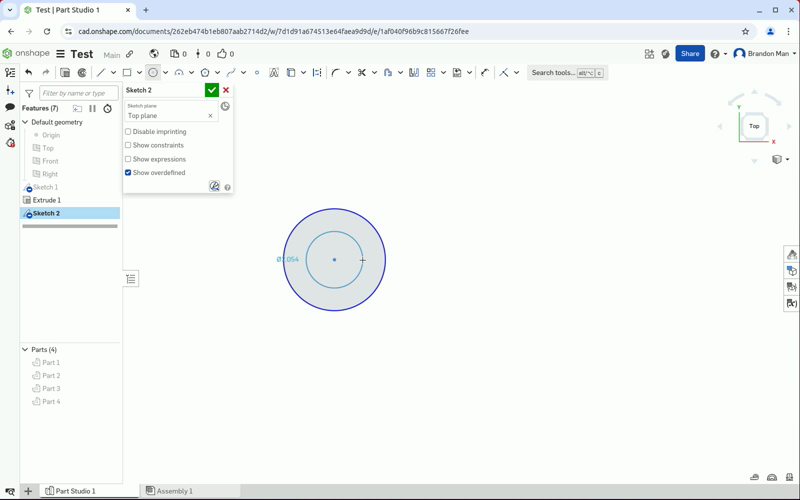
scroll(6)
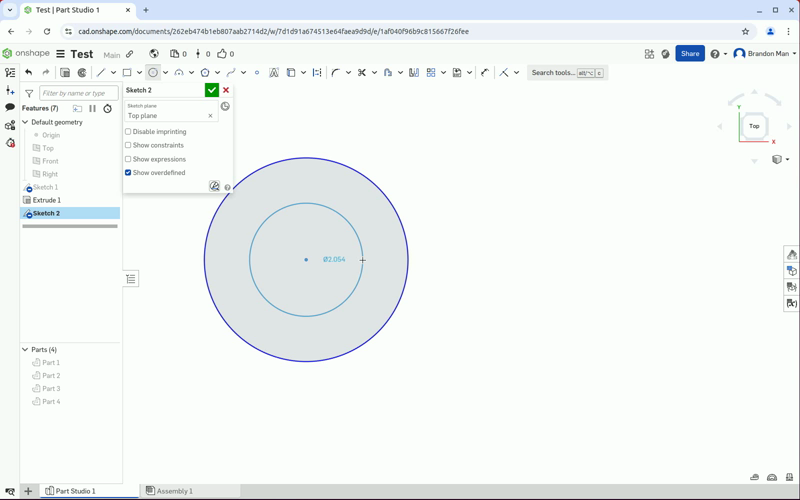
click(362, 259)
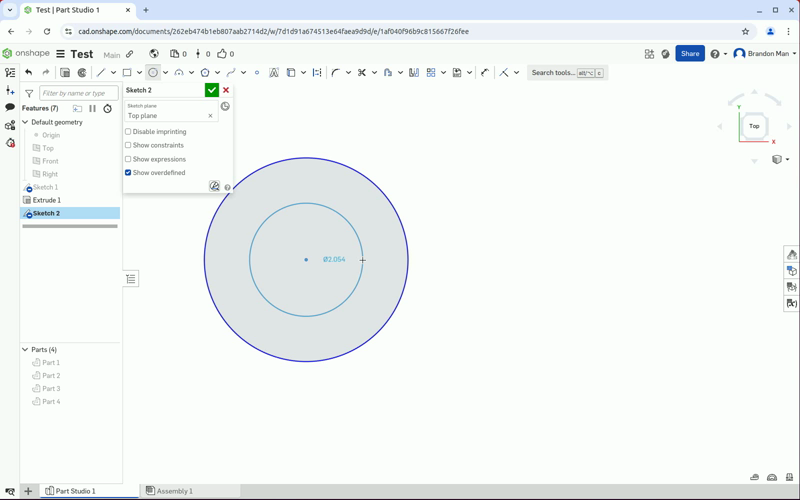
scroll(-6)
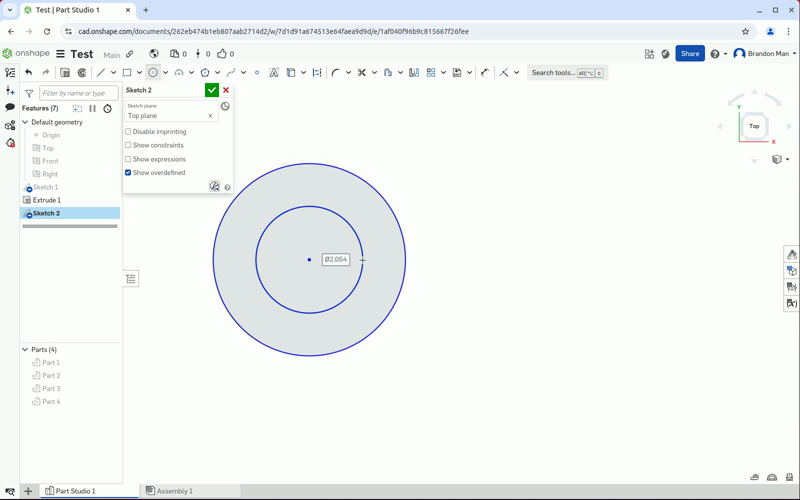
scroll(-6)
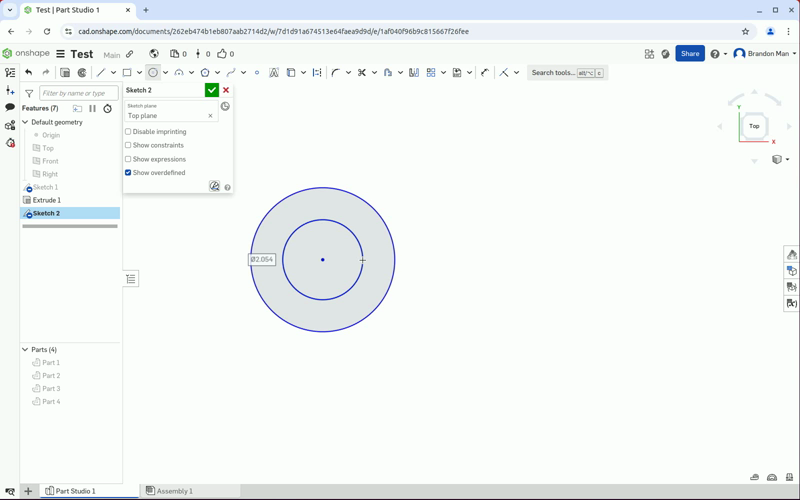
scroll(-6)
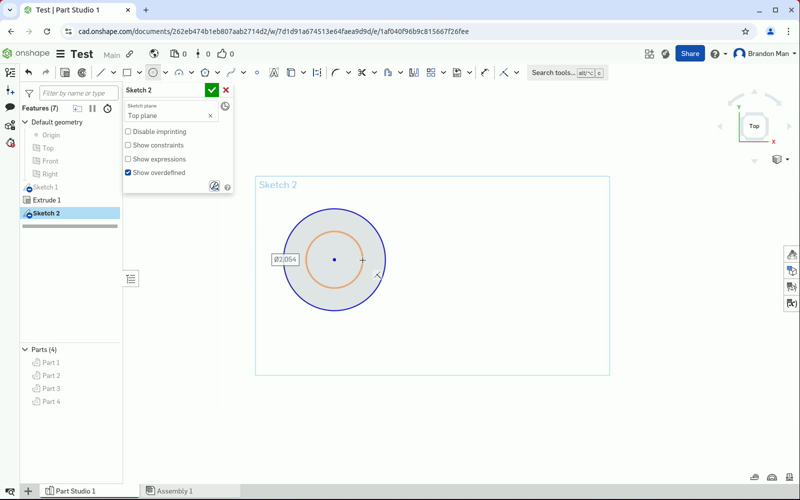
scroll(-6)
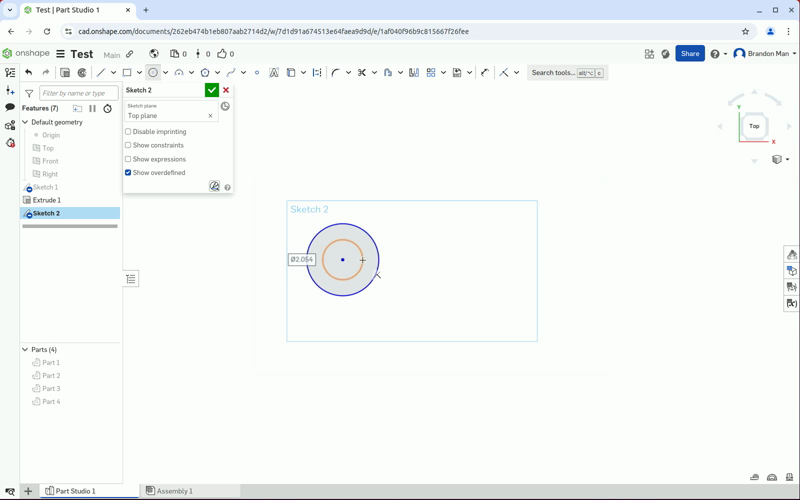
scroll(-6)
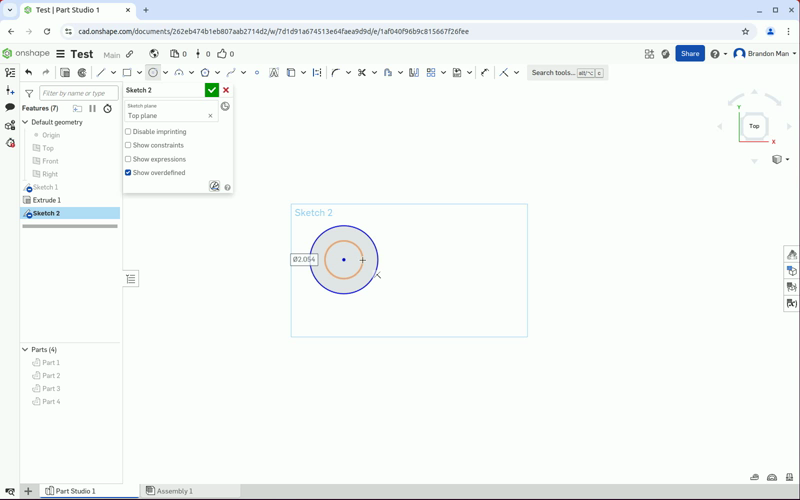
scroll(-6)
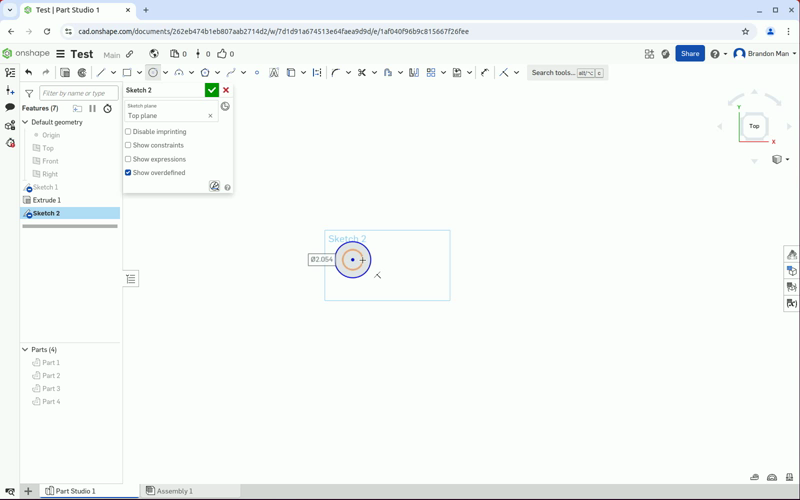
scroll(-6)
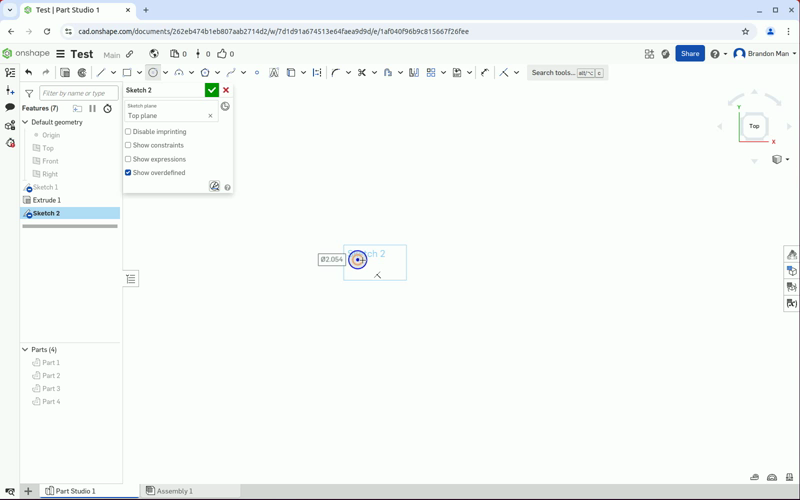
key(esc)
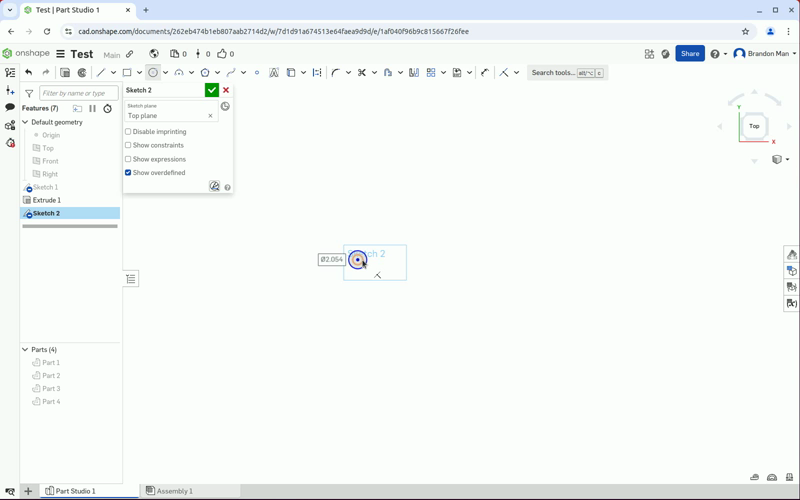
mouse_move(352, 265)
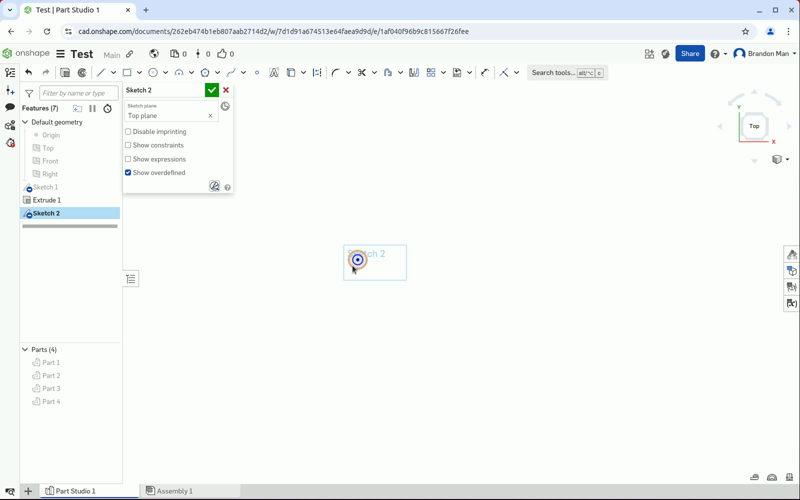
scroll(6)
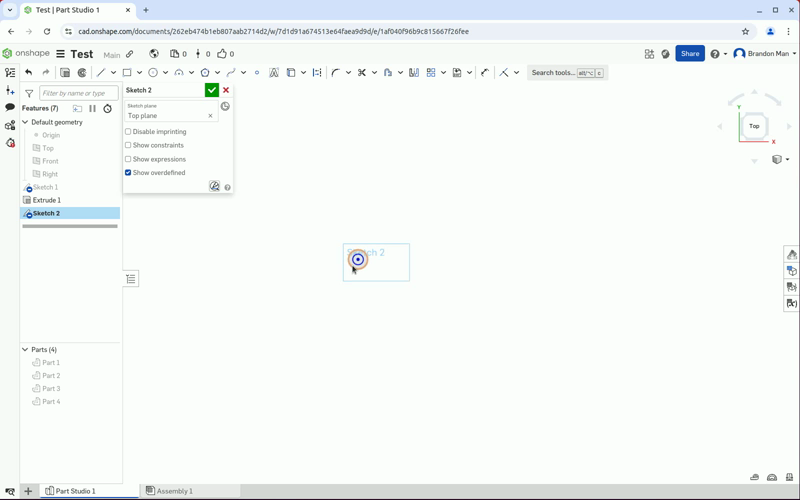
scroll(6)
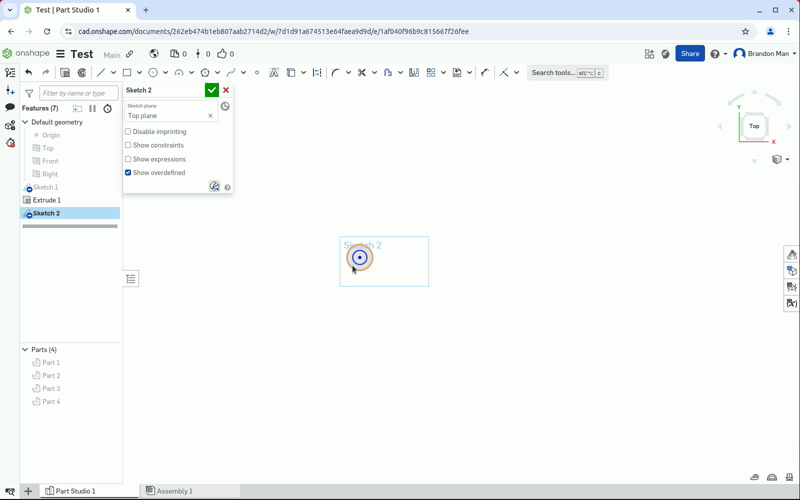
scroll(6)
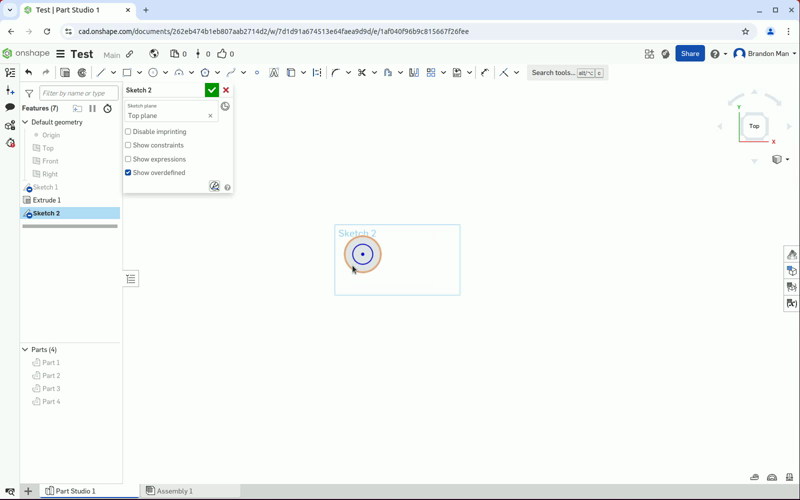
scroll(6)
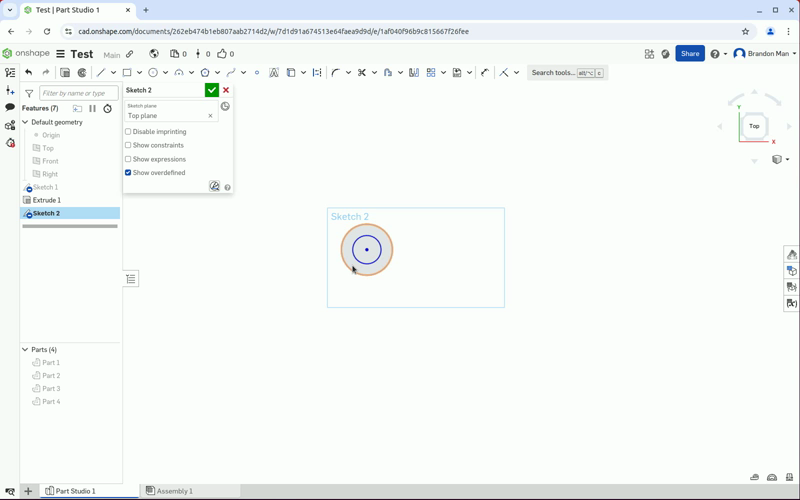
scroll(6)
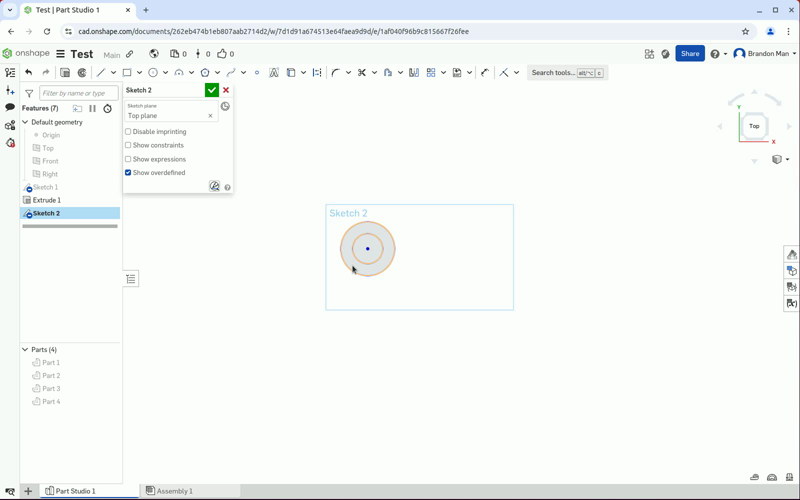
scroll(6)
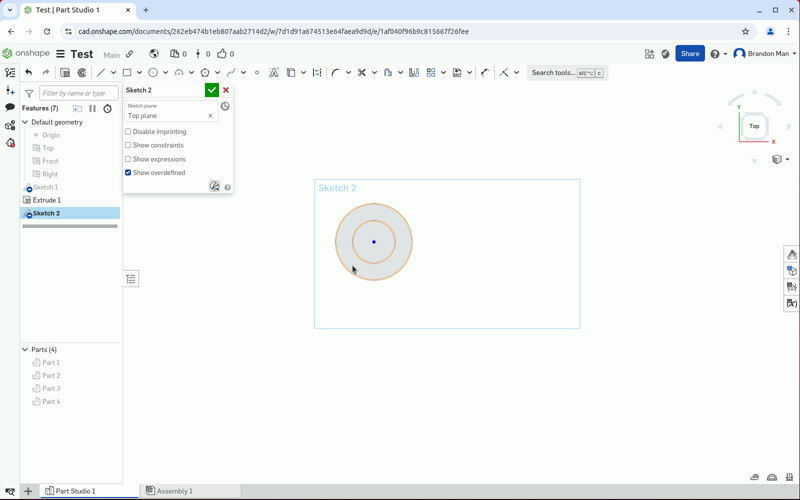
scroll(6)
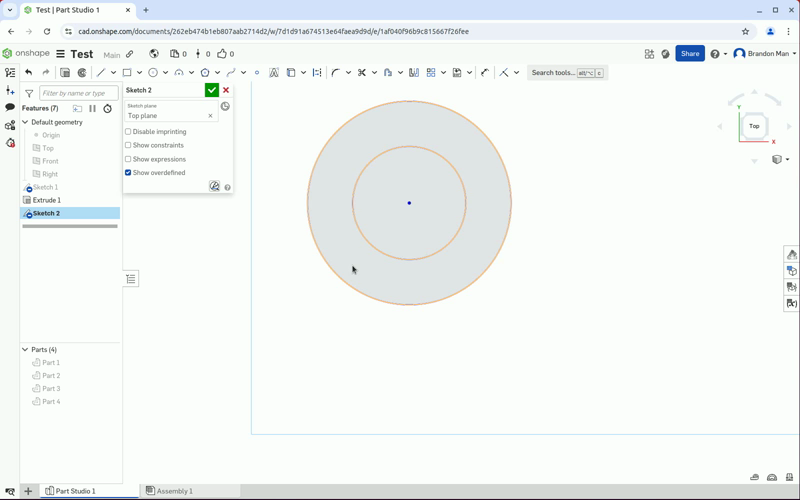
click(352, 265)
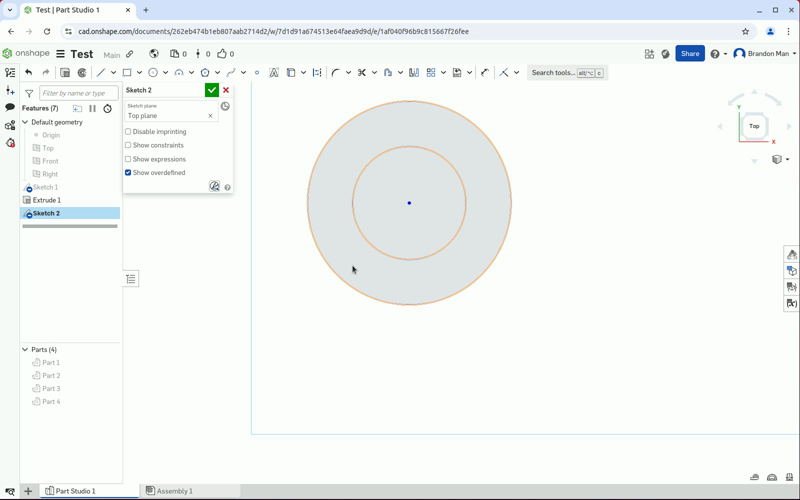
scroll(-6)
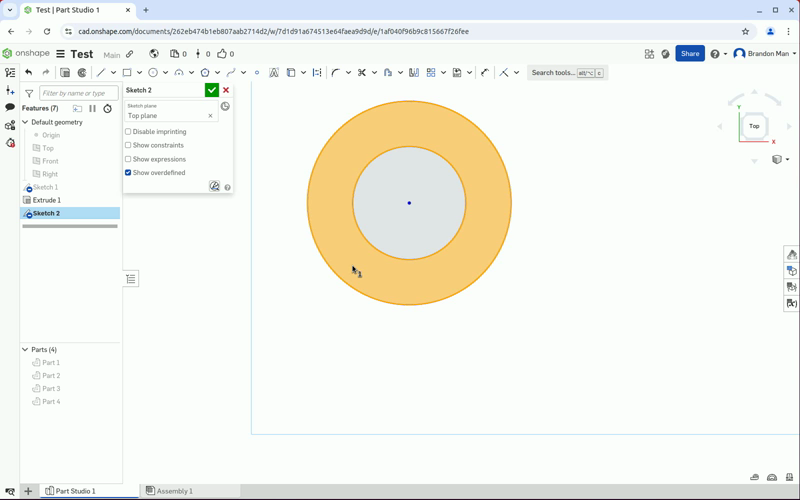
scroll(-6)
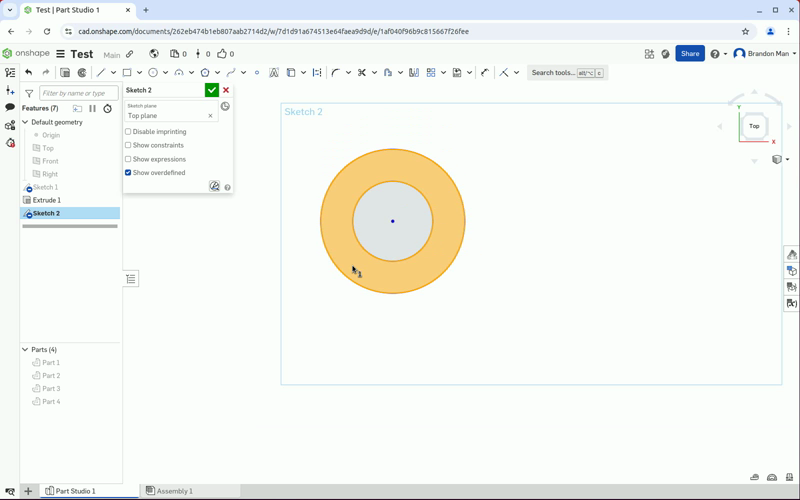
scroll(-6)
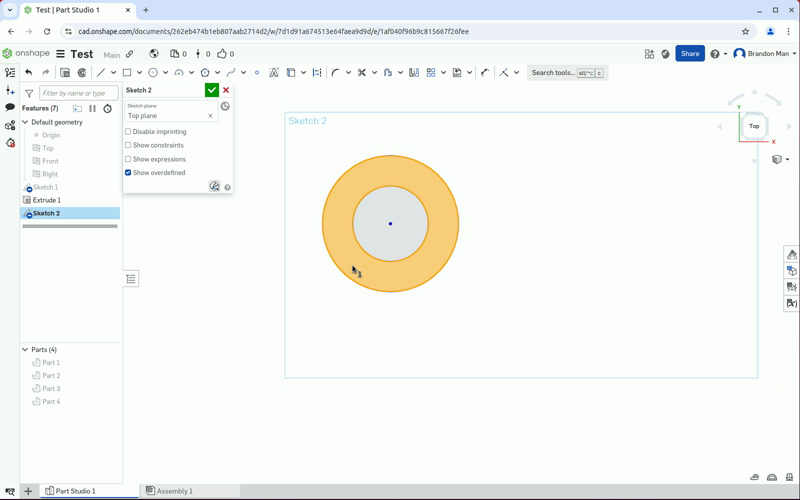
scroll(-6)
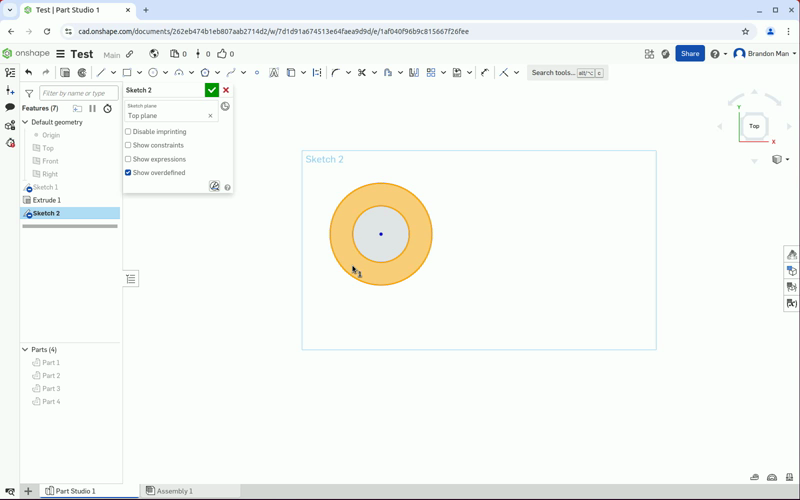
scroll(-6)
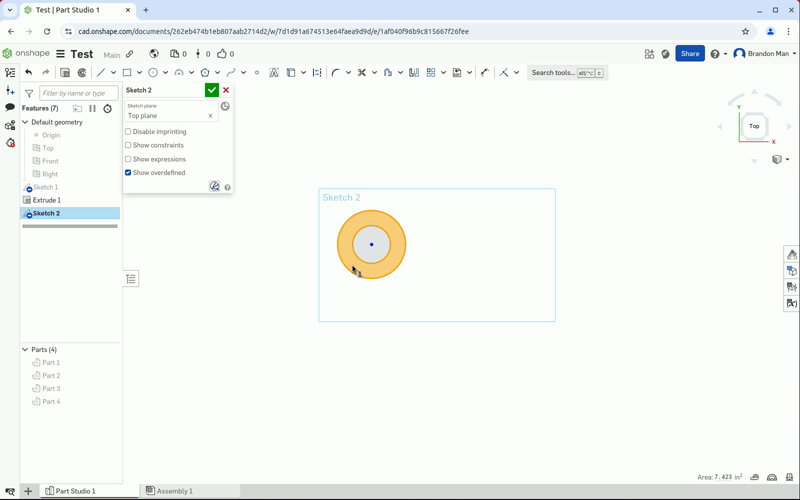
scroll(-6)
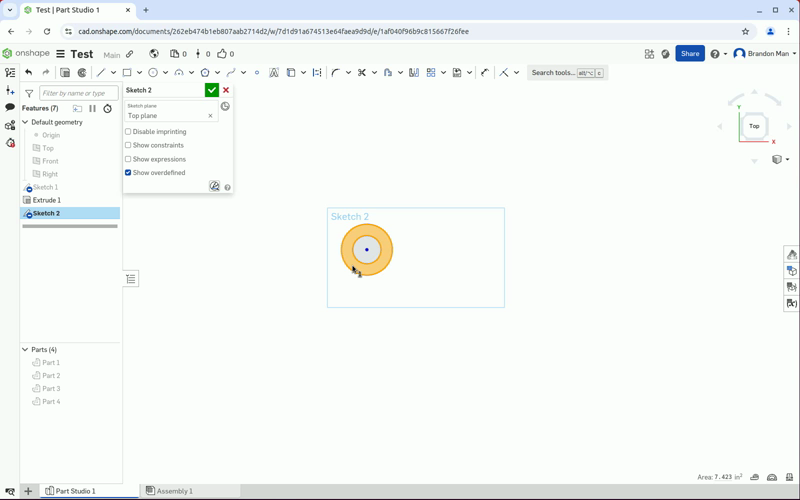
scroll(-6)
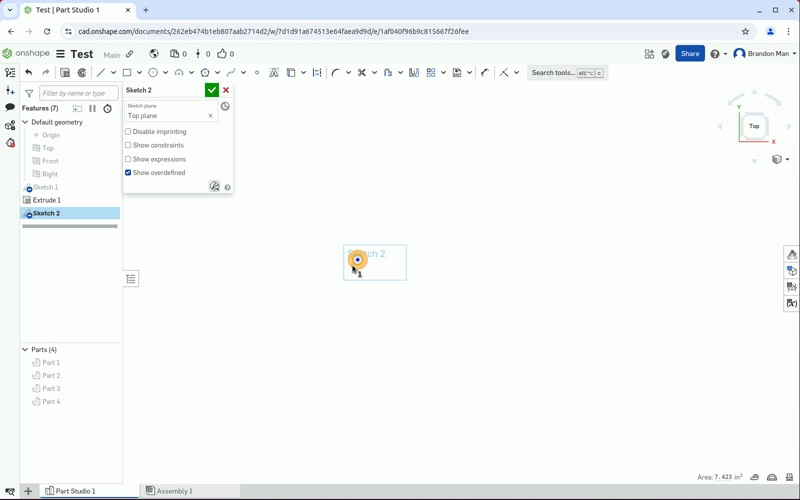
mouse_move(73, 352)
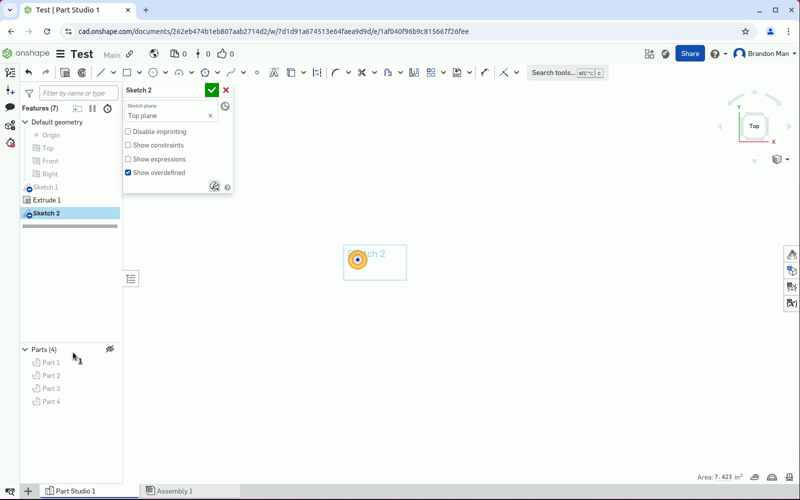
key(shift+y)
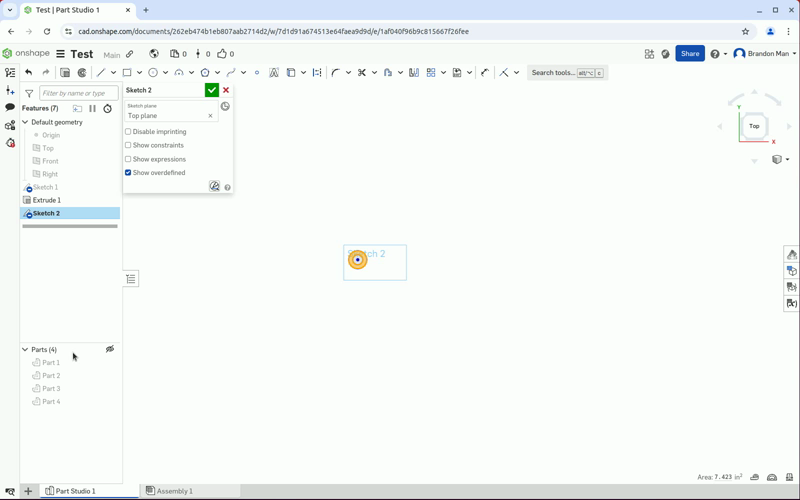
key(shift+e)
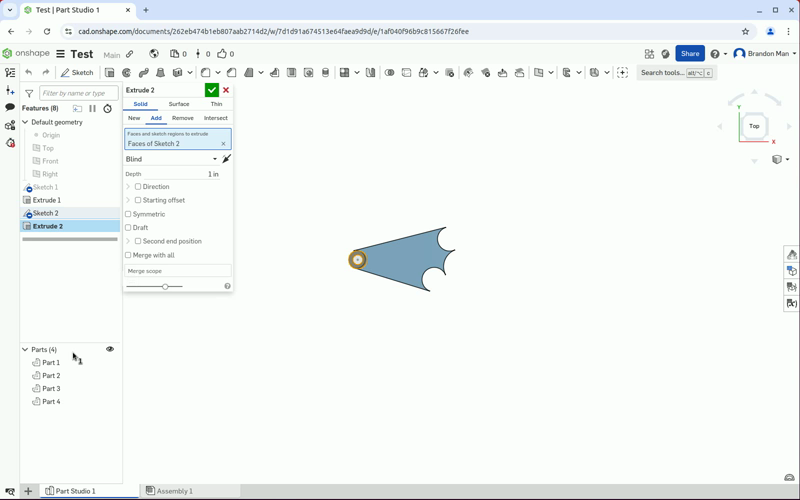
mouse_move(143, 106)
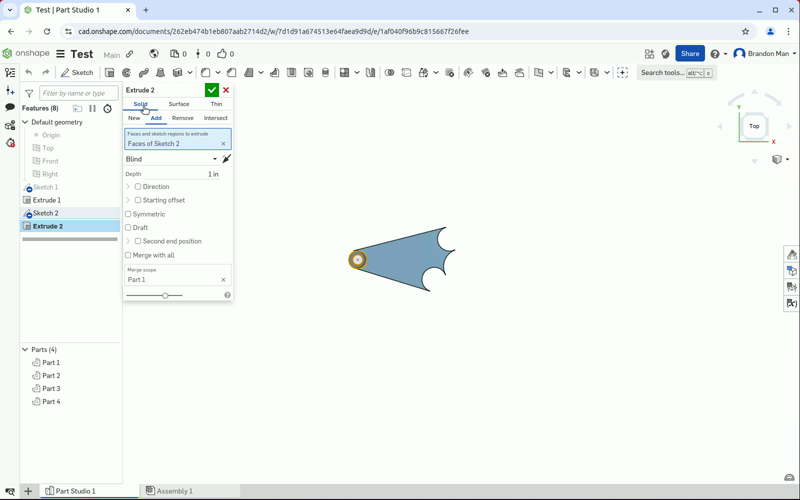
click(143, 106)
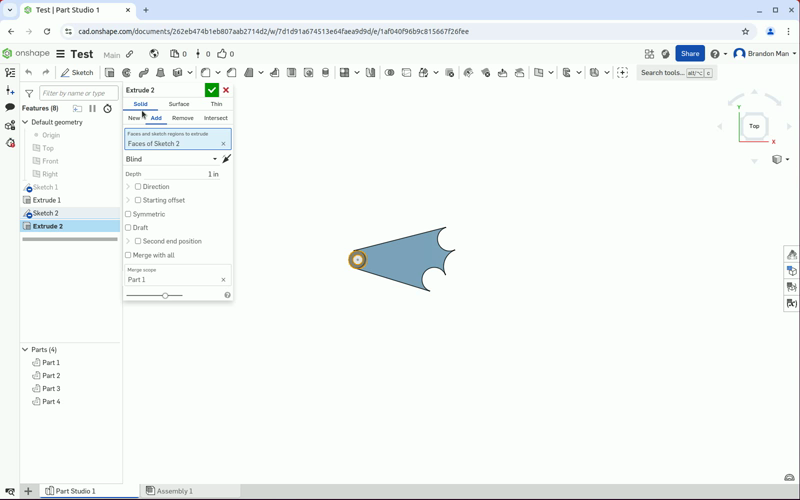
mouse_move(137, 120)
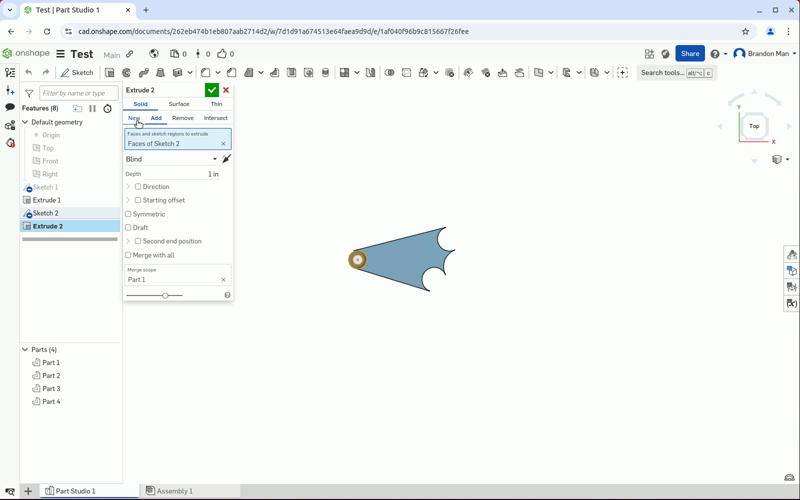
click(137, 120)
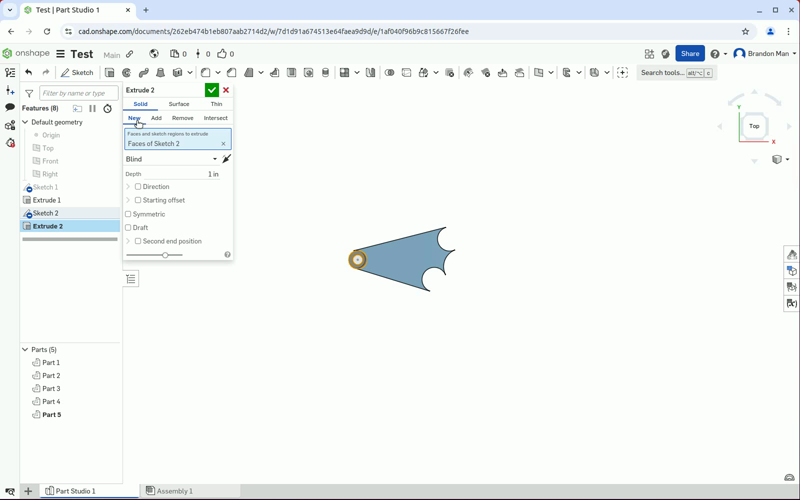
key(tab, 4)
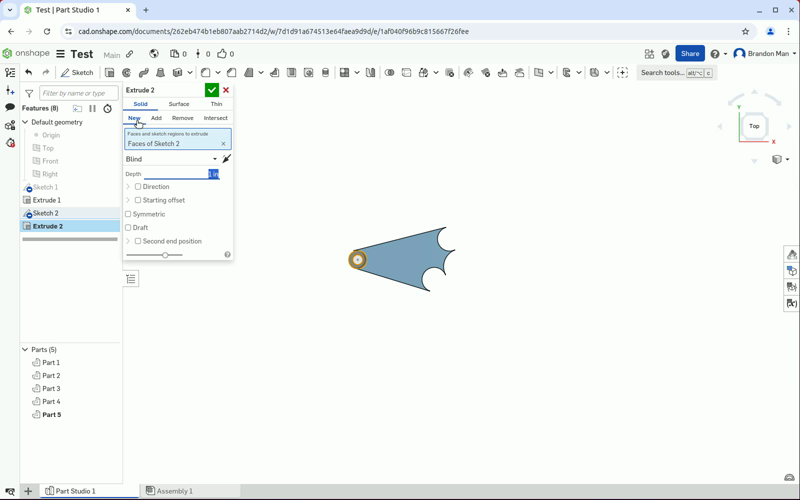
text(2.407)
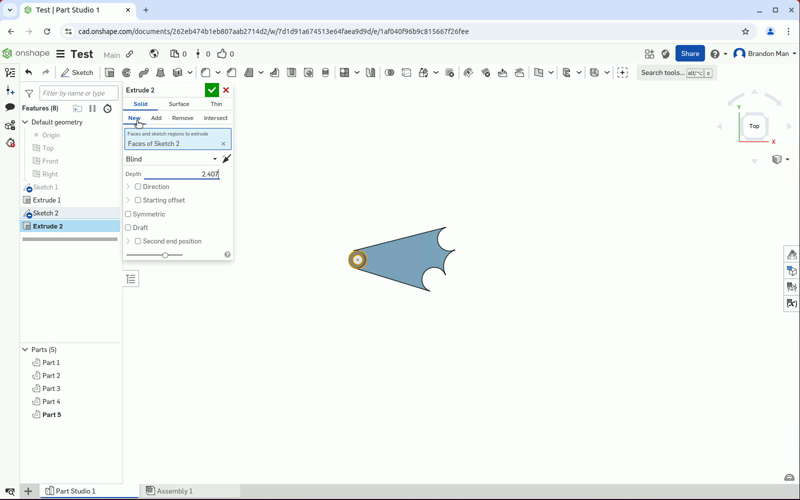
key(enter)
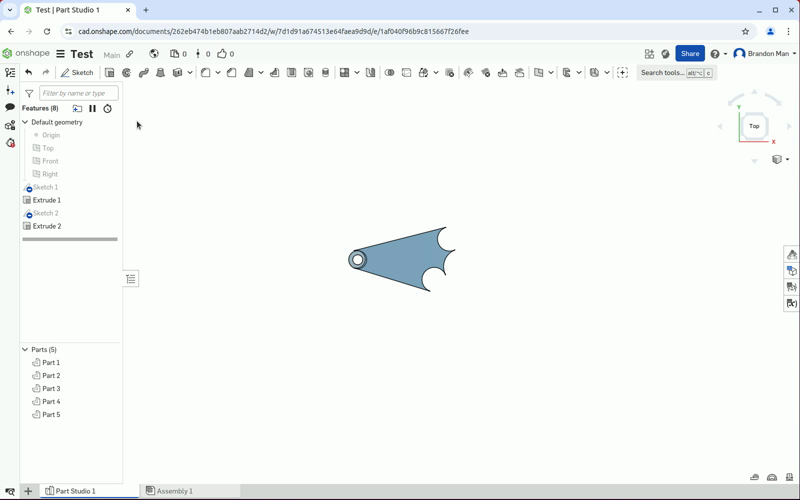
key(shift+h)
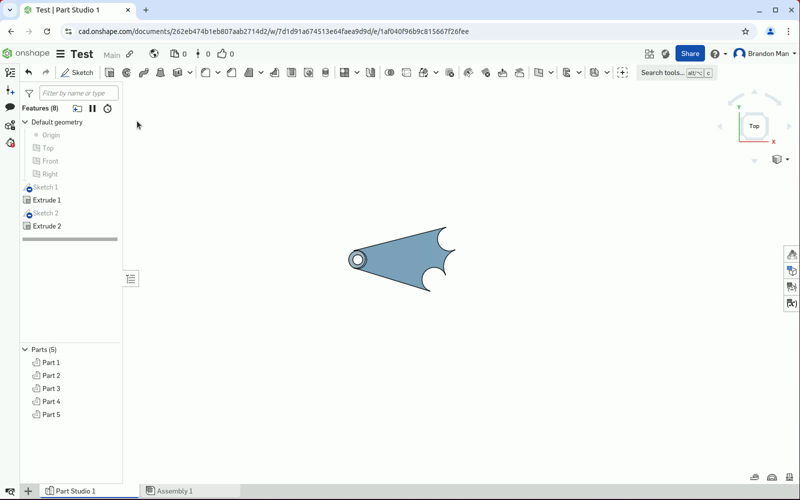
key(shift+h)
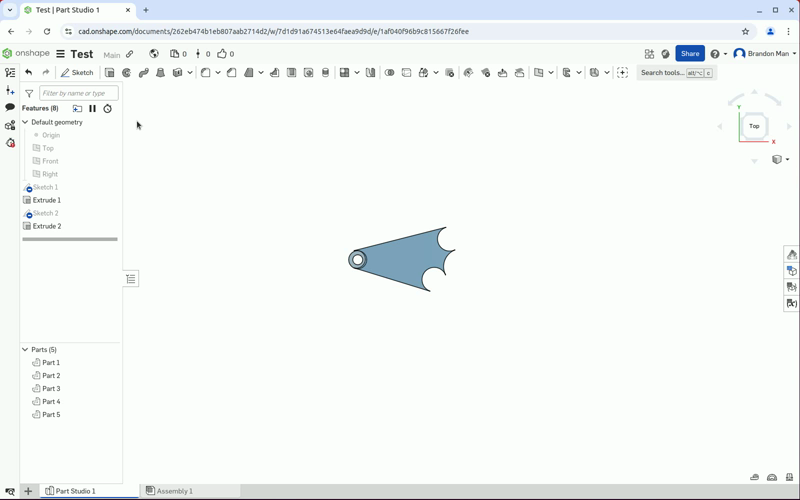
mouse_move(73, 189)
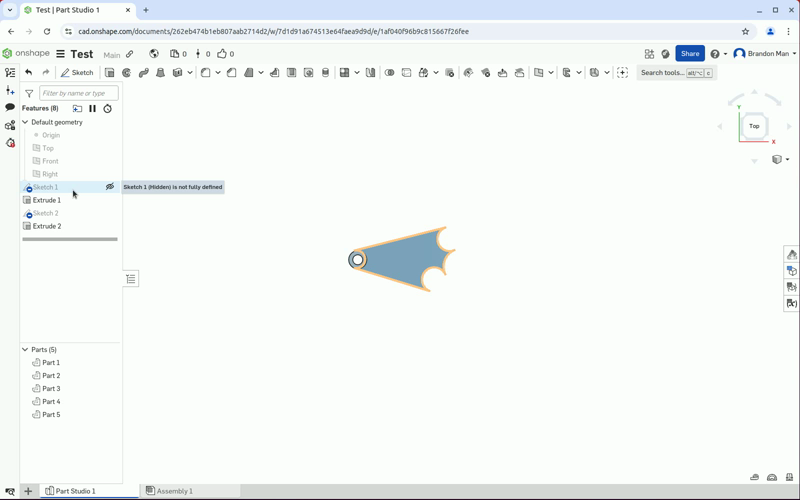
click(73, 189)
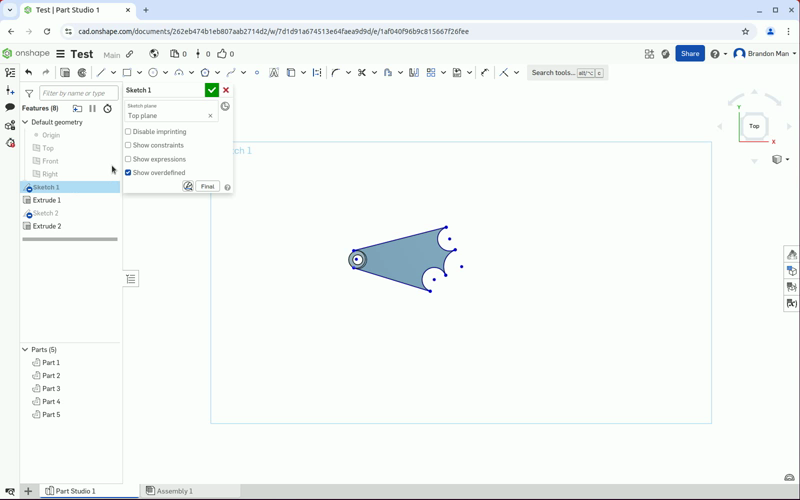
mouse_move(229, 92)
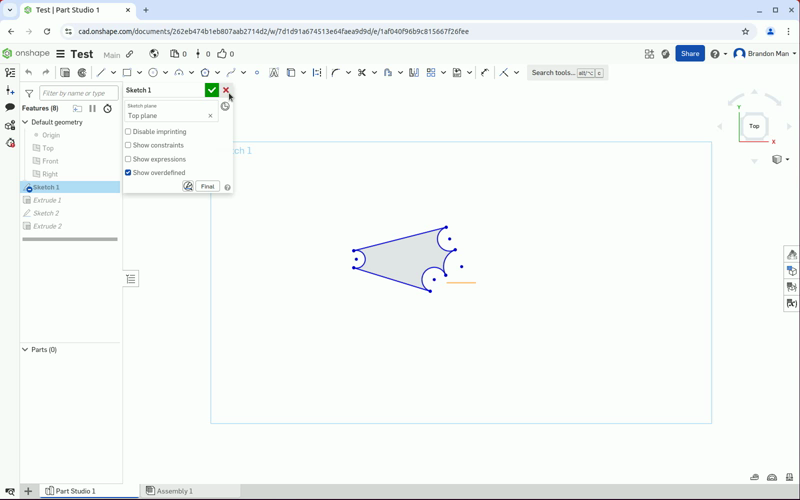
click(229, 92)
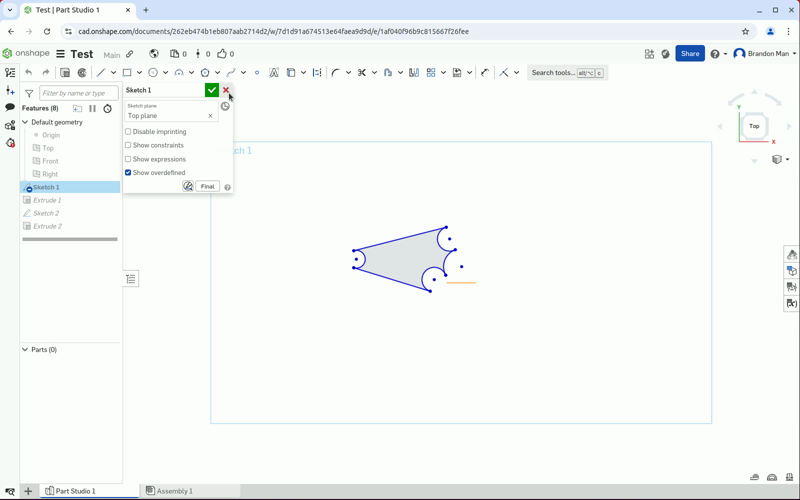
key(shift+s)
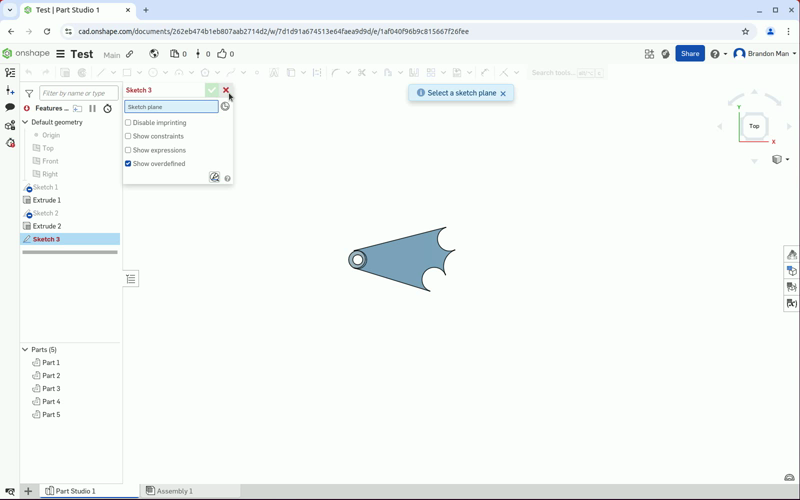
mouse_move(73, 150)
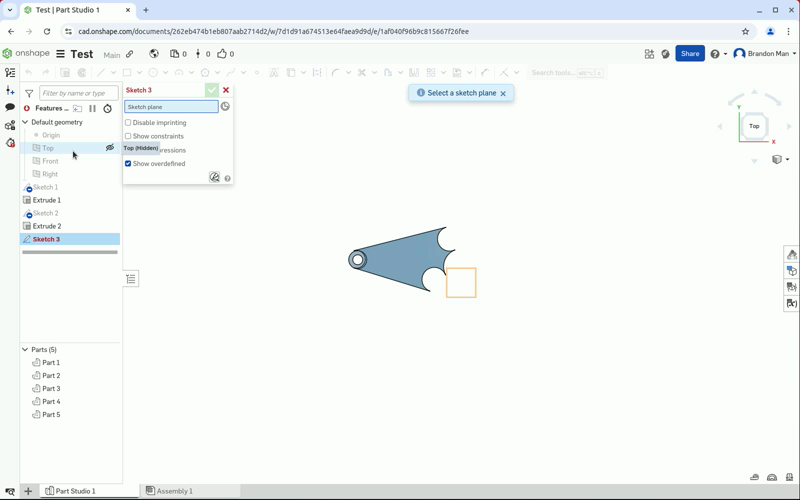
click(73, 150)
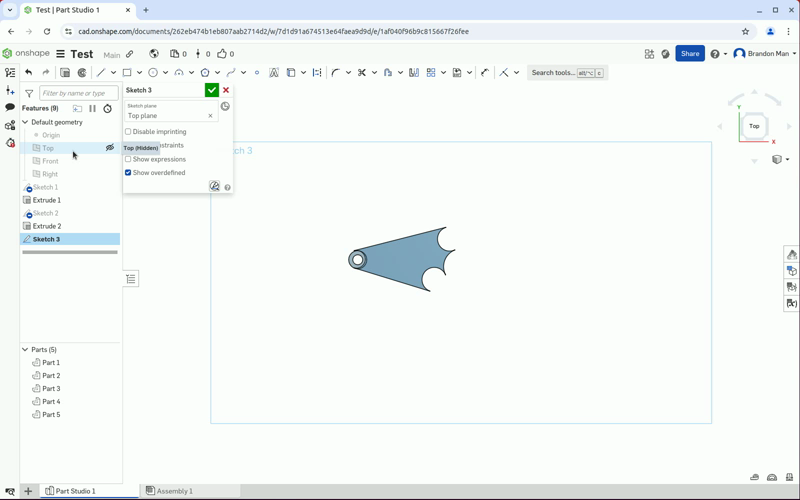
mouse_move(73, 352)
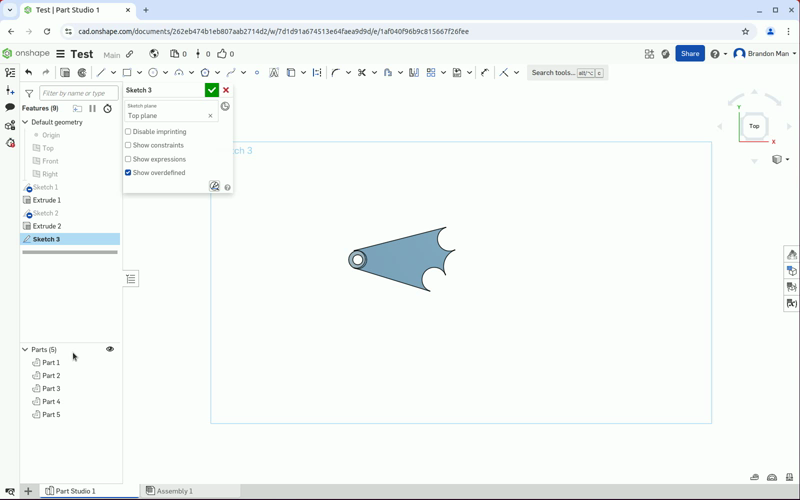
key(y)
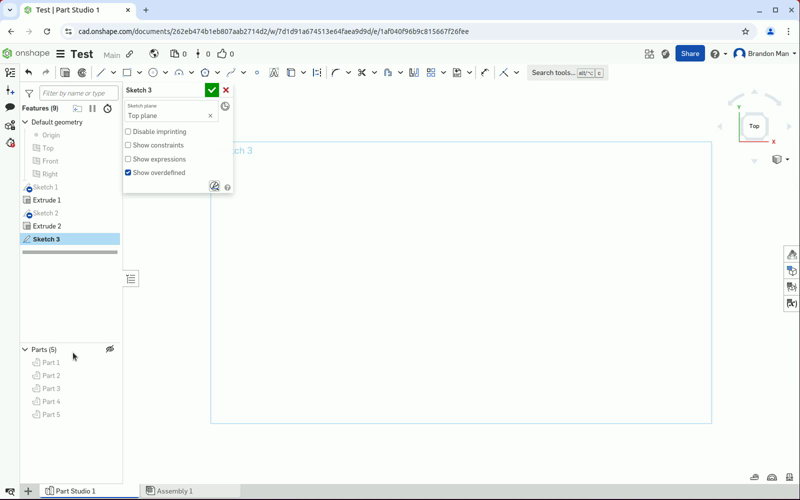
key(c)
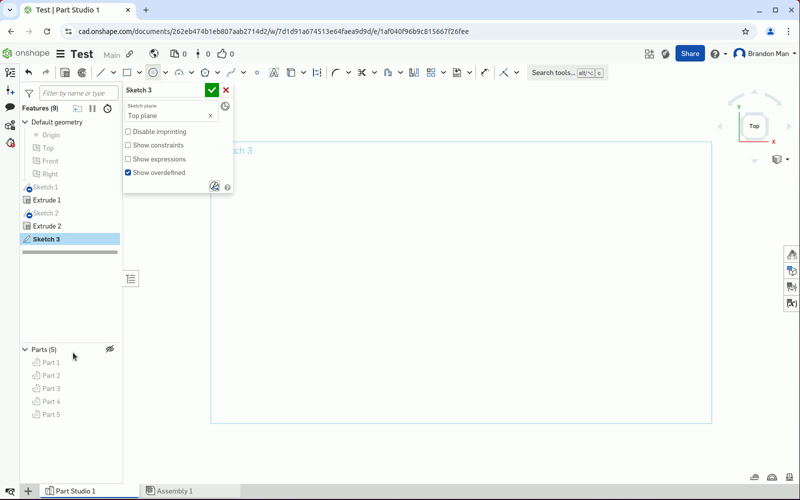
key_down(shift)
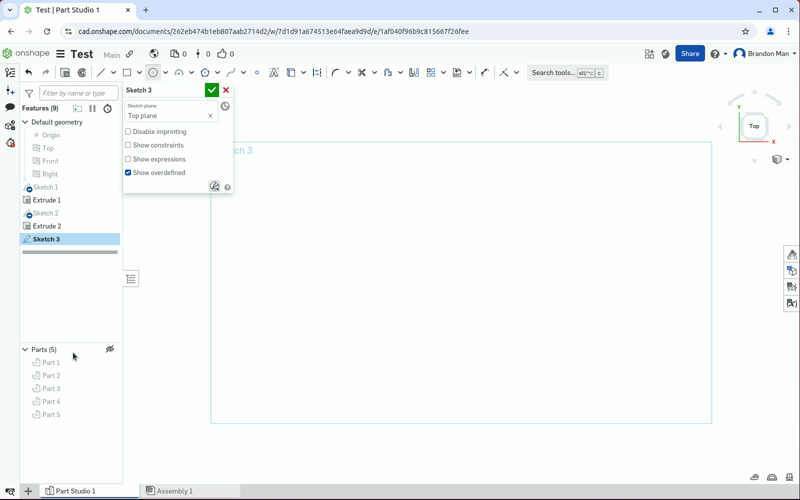
mouse_move(449, 238)
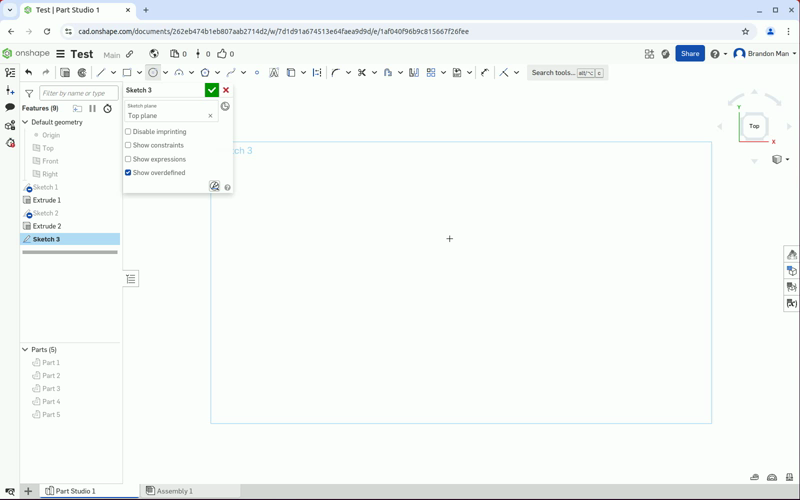
click(449, 238)
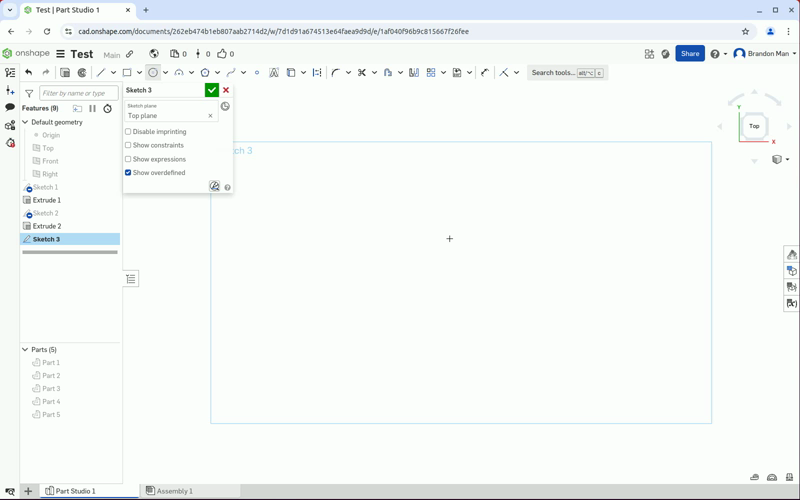
key_up(shift)
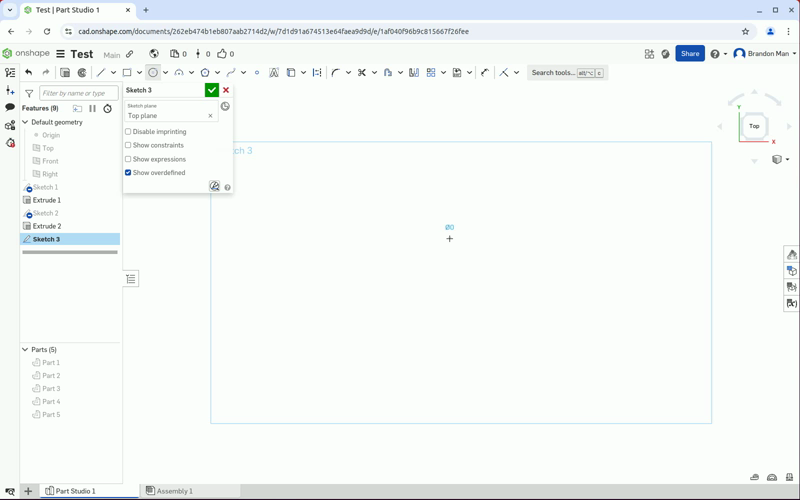
mouse_move(462, 238)
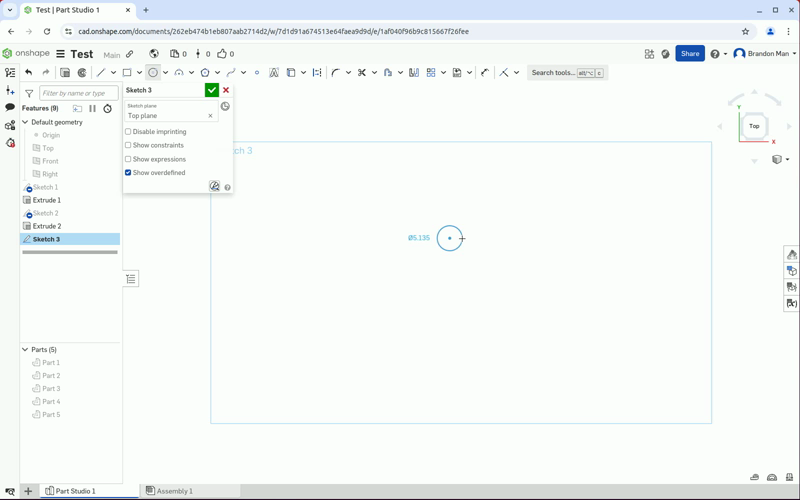
click(462, 238)
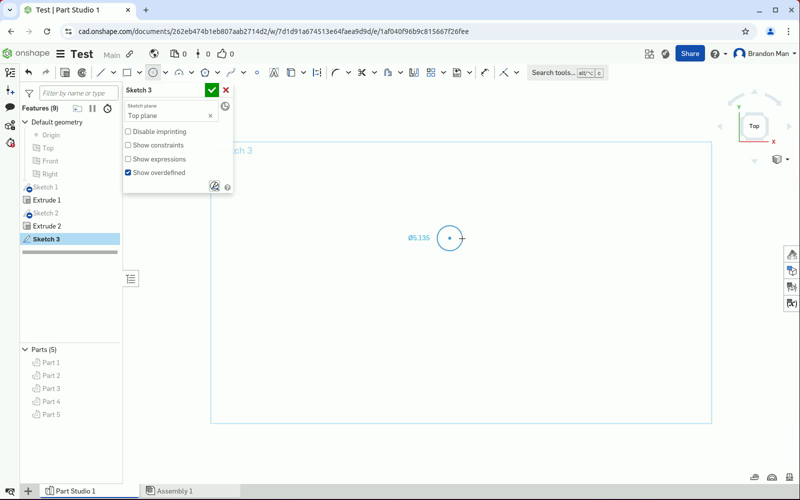
key(esc)
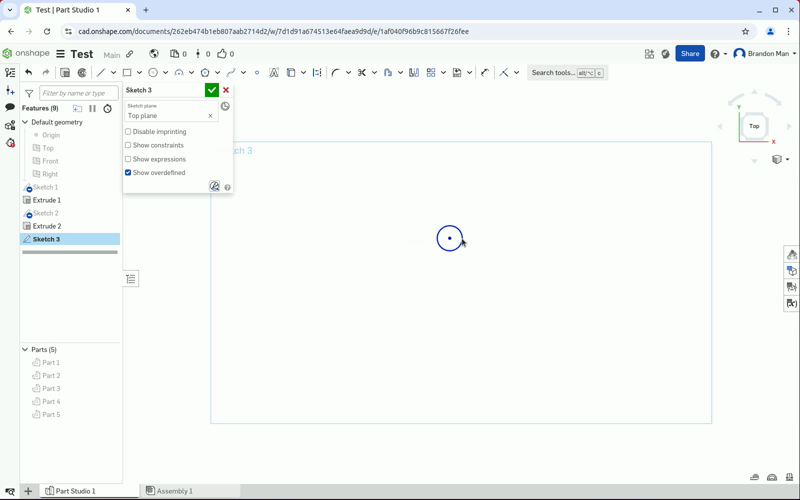
key(c)
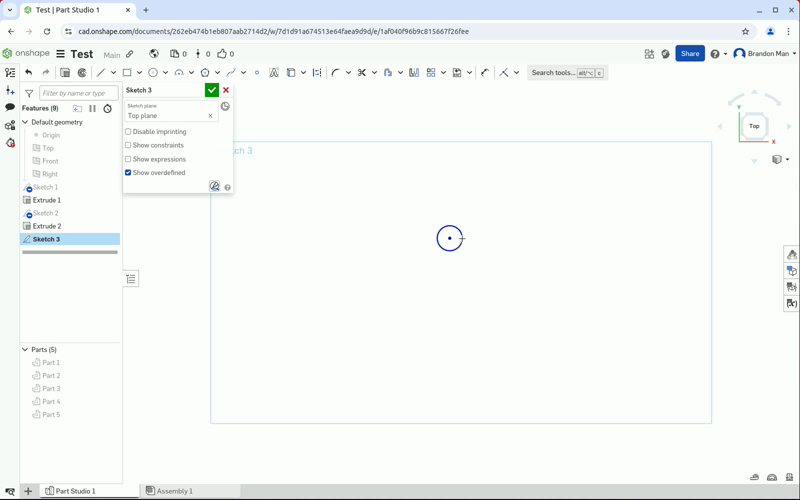
key_down(shift)
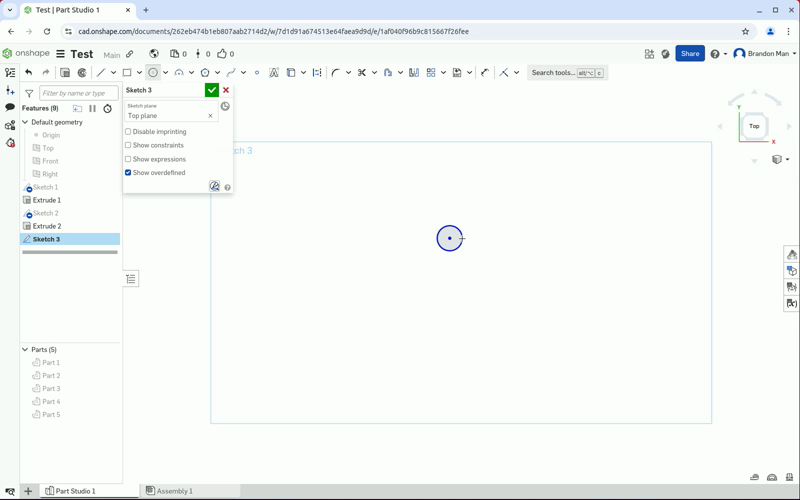
mouse_move(449, 238)
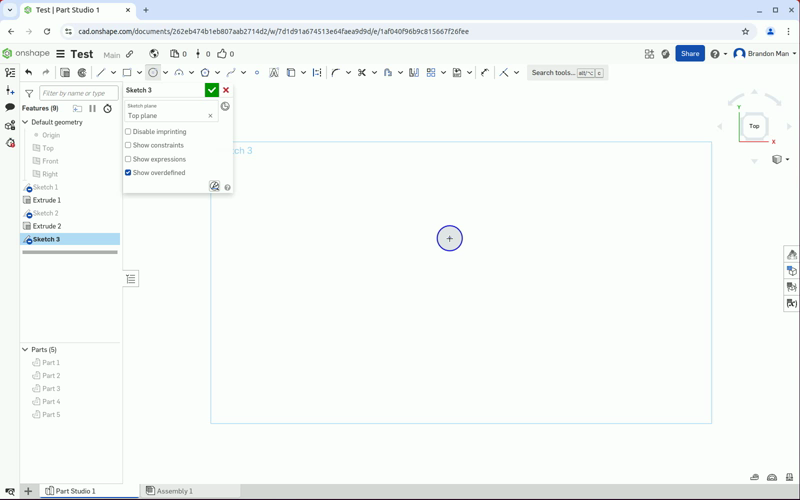
click(449, 238)
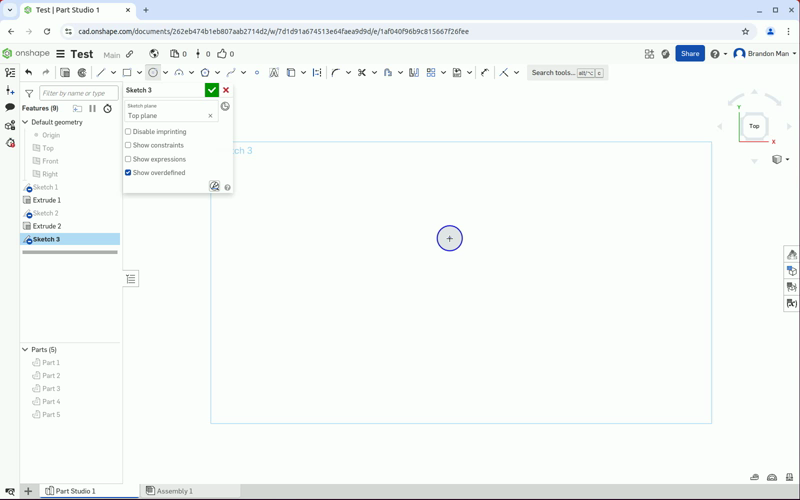
key_up(shift)
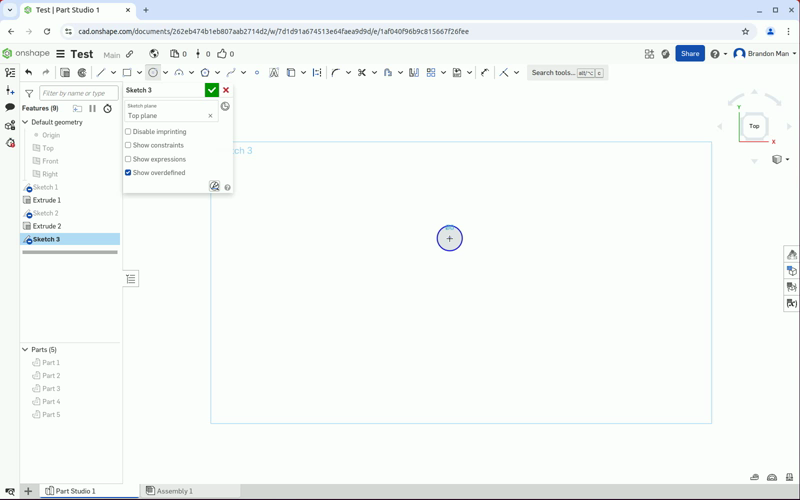
mouse_move(456, 238)
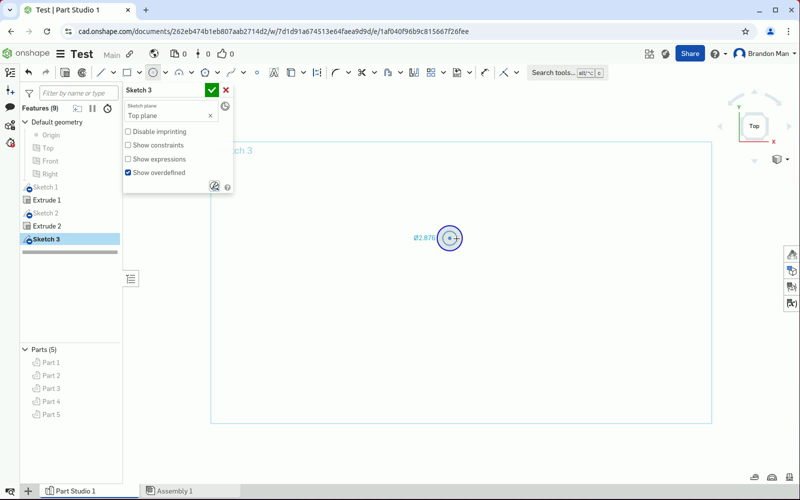
click(456, 238)
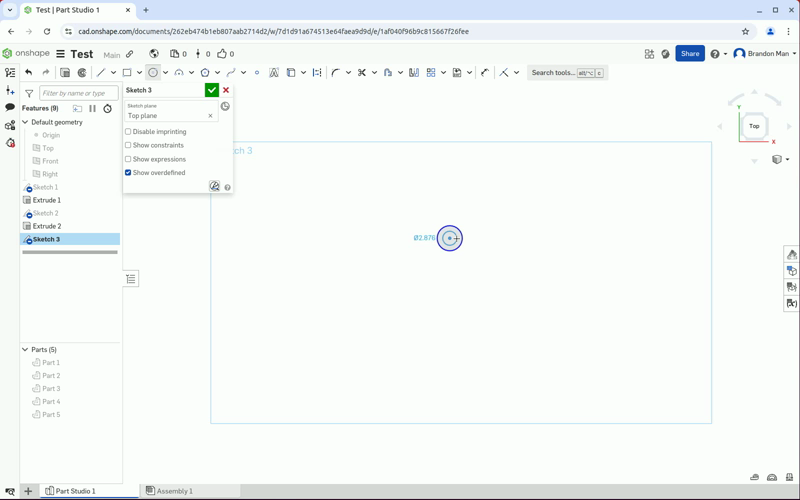
key(esc)
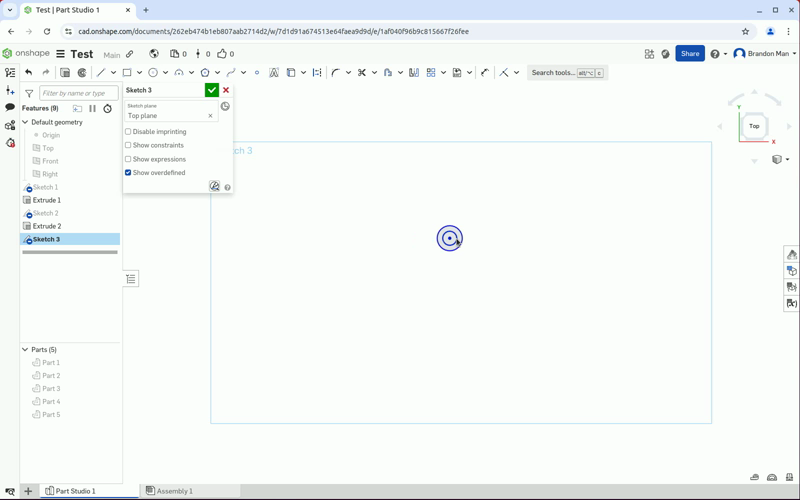
mouse_move(439, 240)
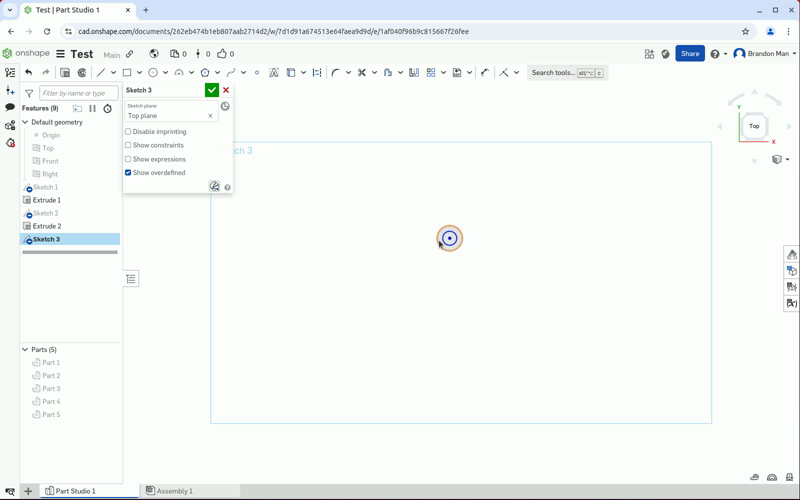
scroll(6)
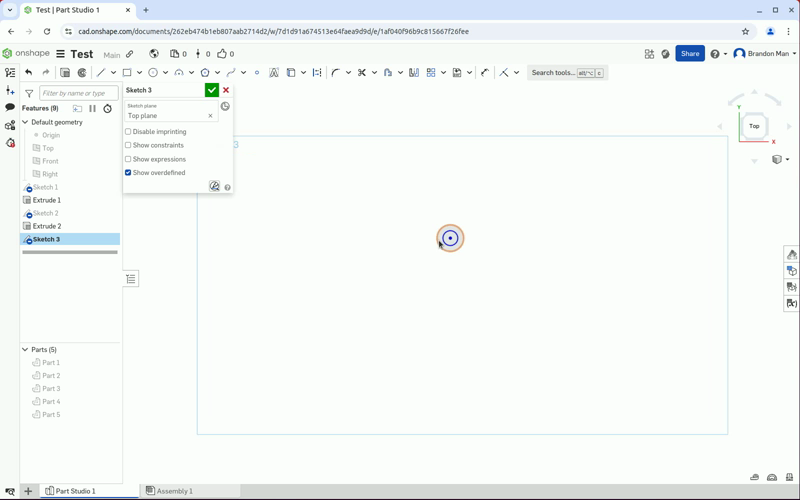
scroll(6)
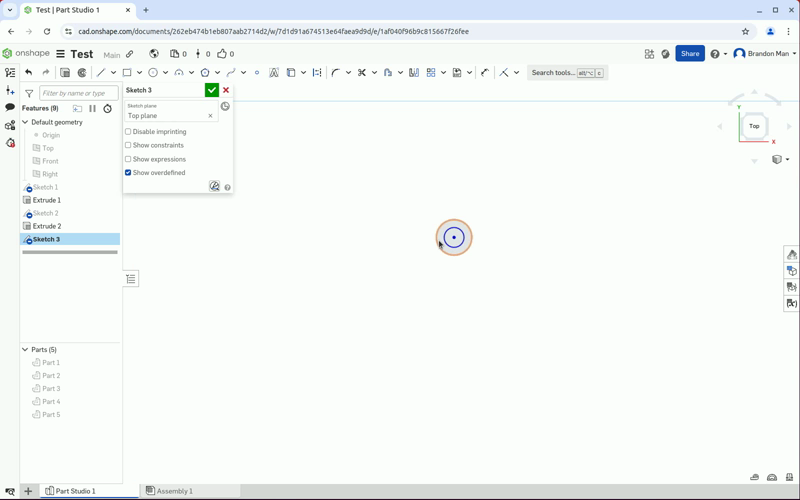
scroll(6)
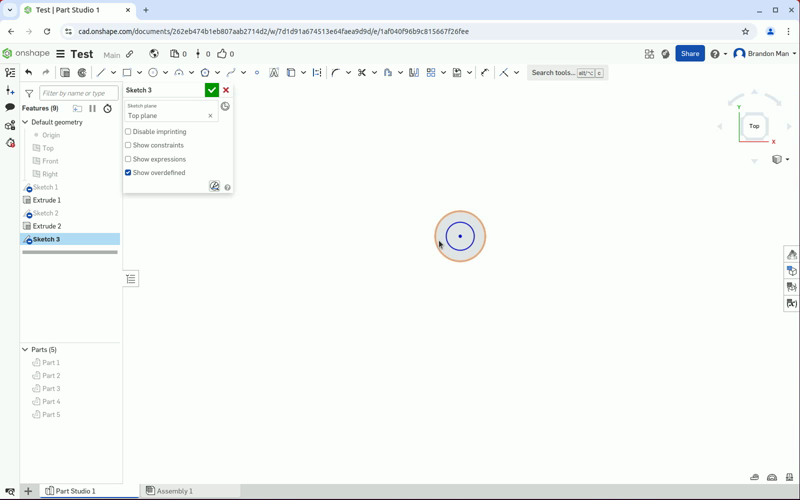
scroll(6)
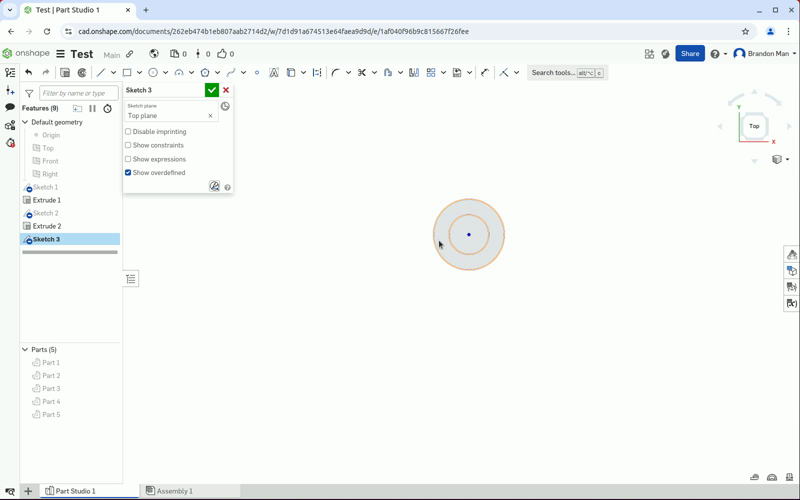
scroll(6)
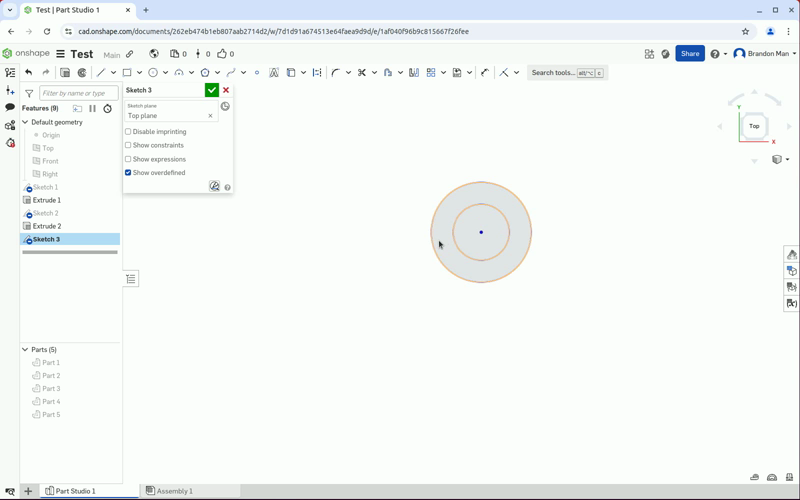
scroll(6)
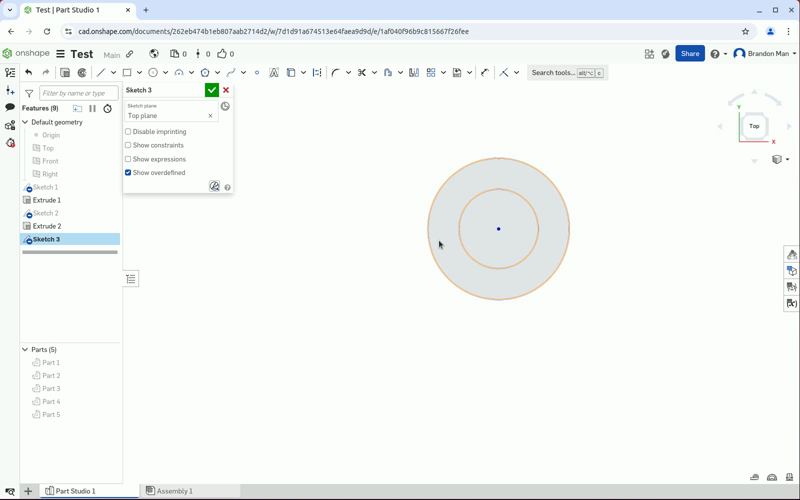
scroll(6)
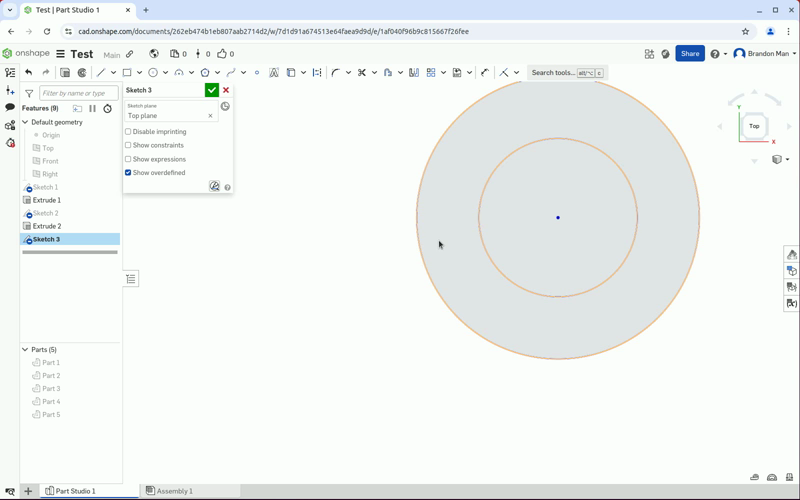
click(439, 240)
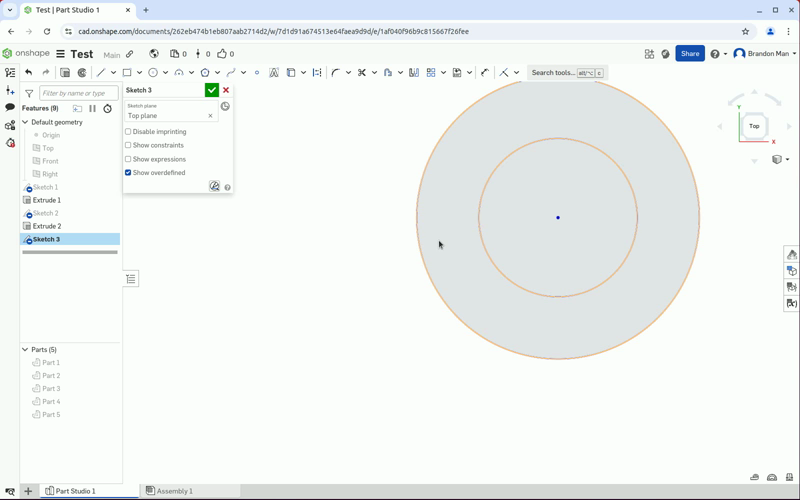
scroll(-6)
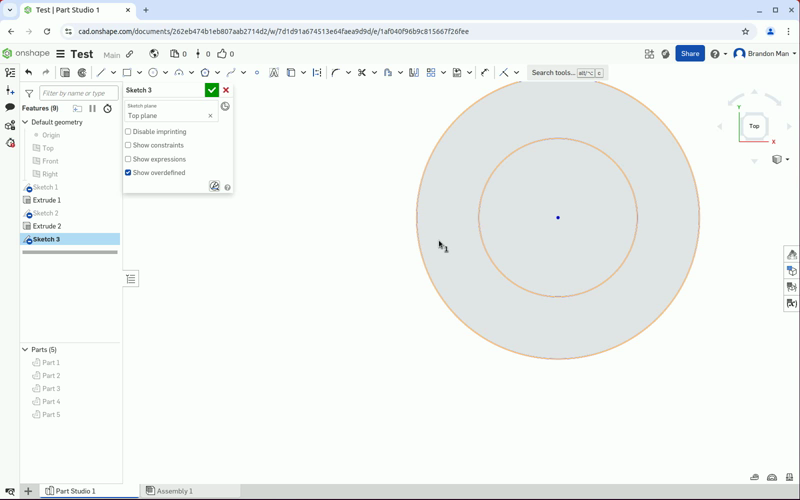
scroll(-6)
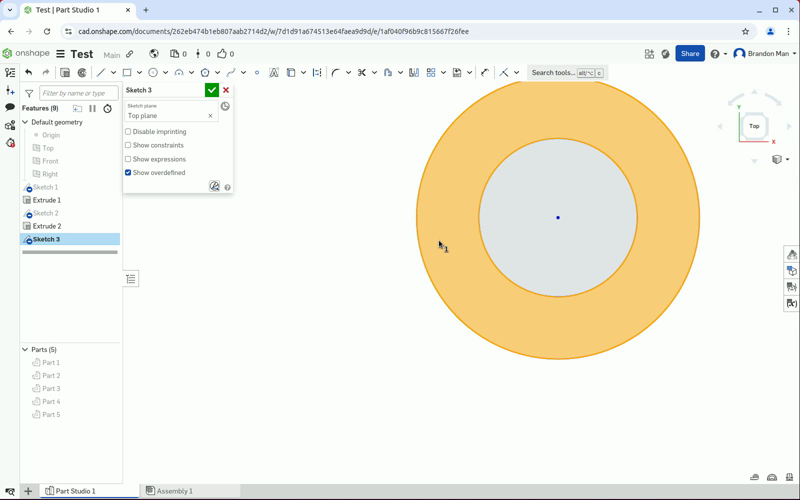
scroll(-6)
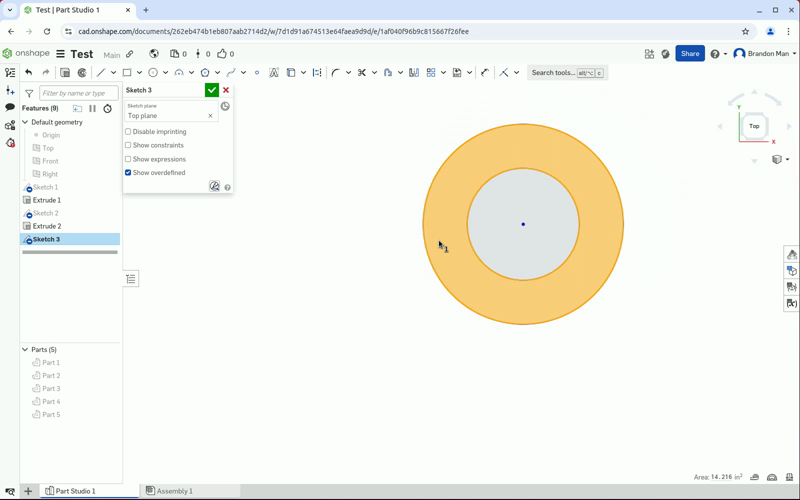
scroll(-6)
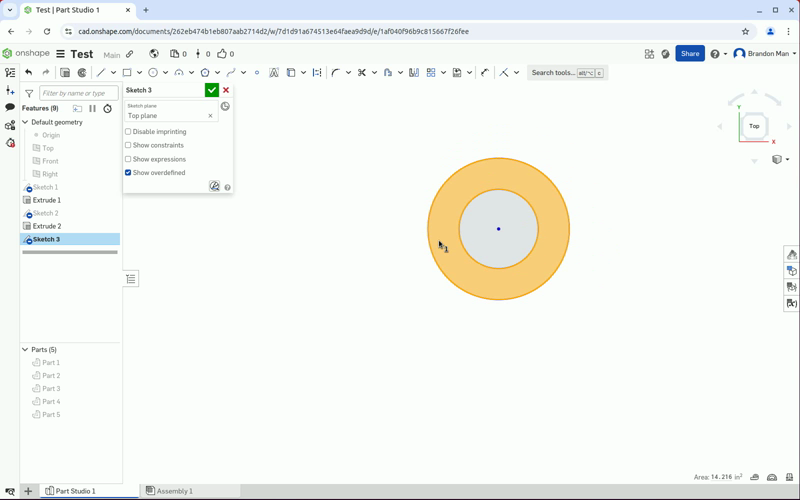
scroll(-6)
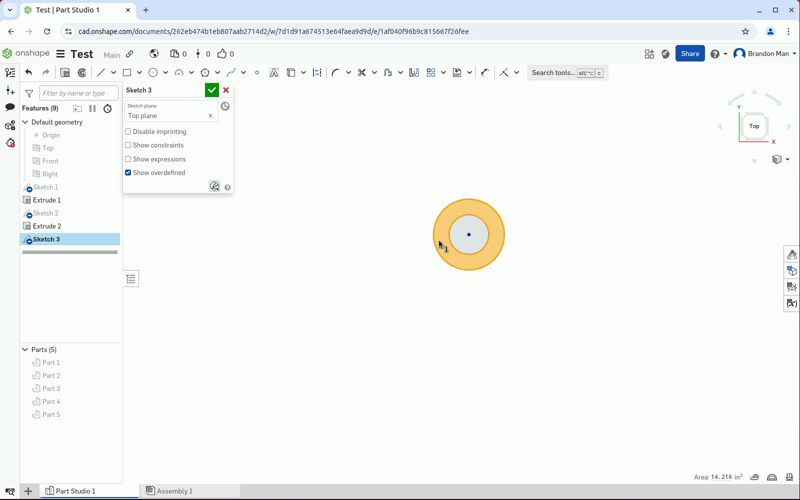
scroll(-6)
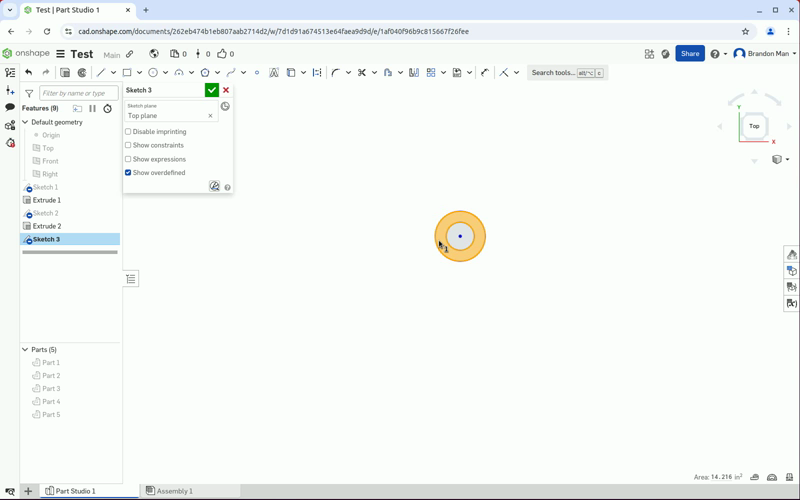
scroll(-6)
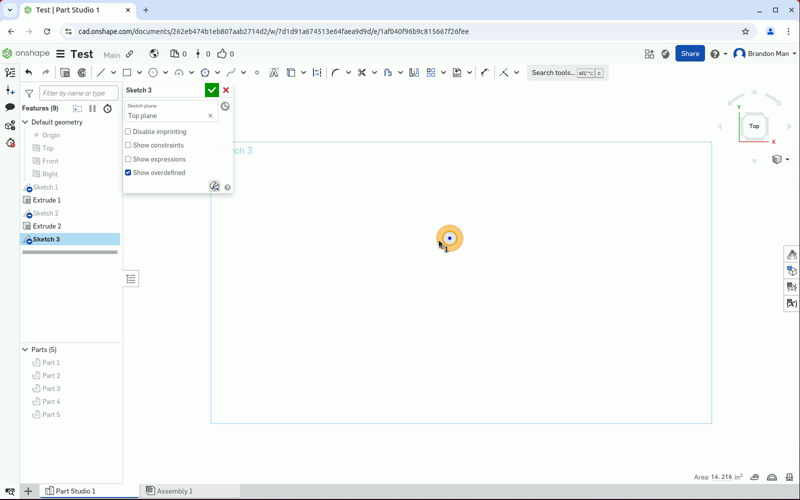
mouse_move(73, 352)
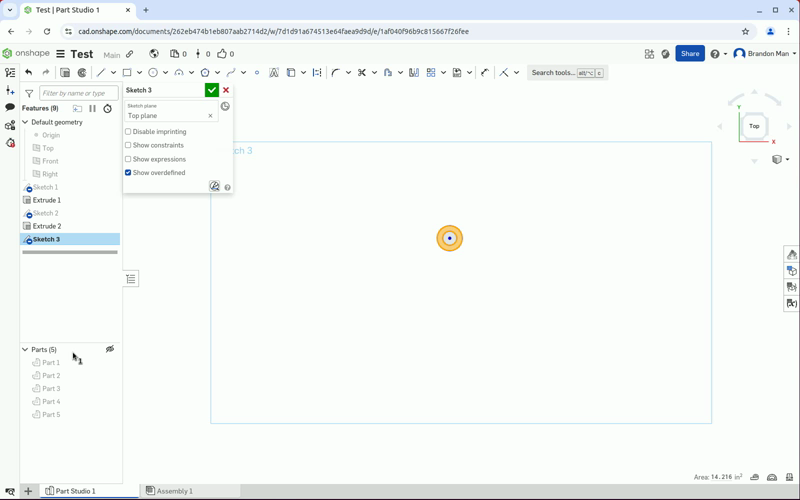
key(shift+y)
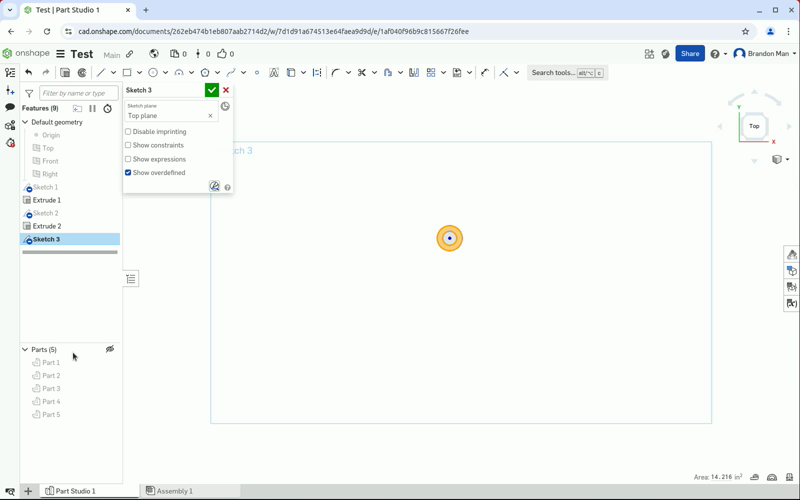
key(shift+e)
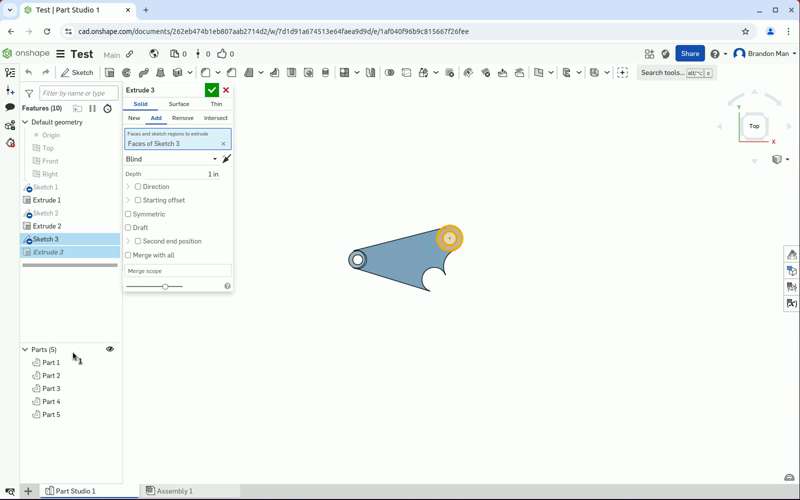
mouse_move(143, 106)
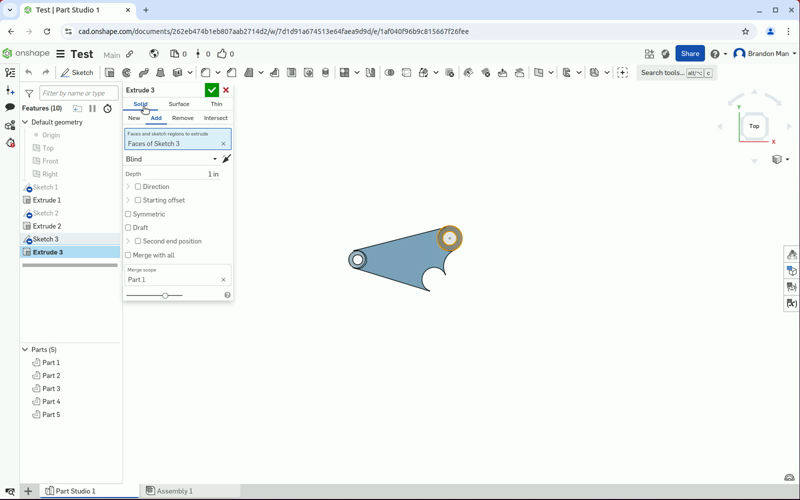
click(143, 106)
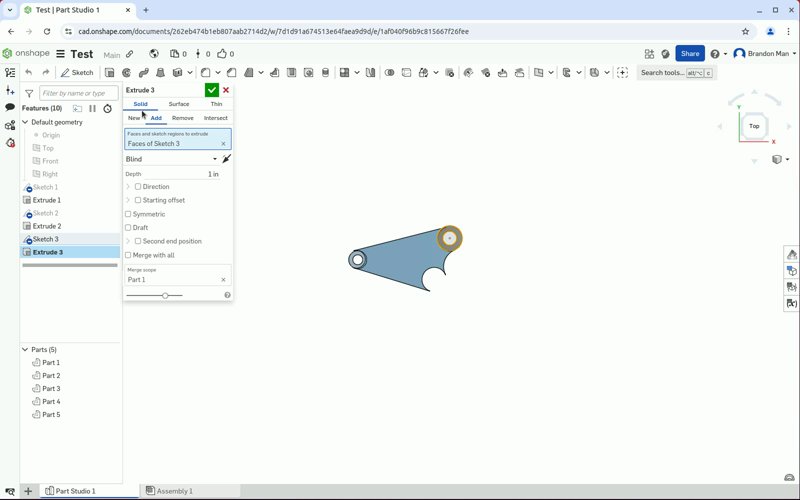
mouse_move(137, 120)
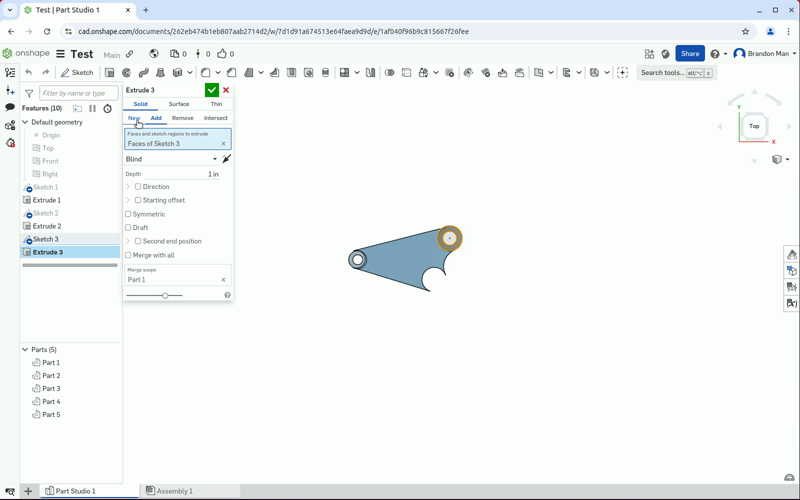
click(137, 120)
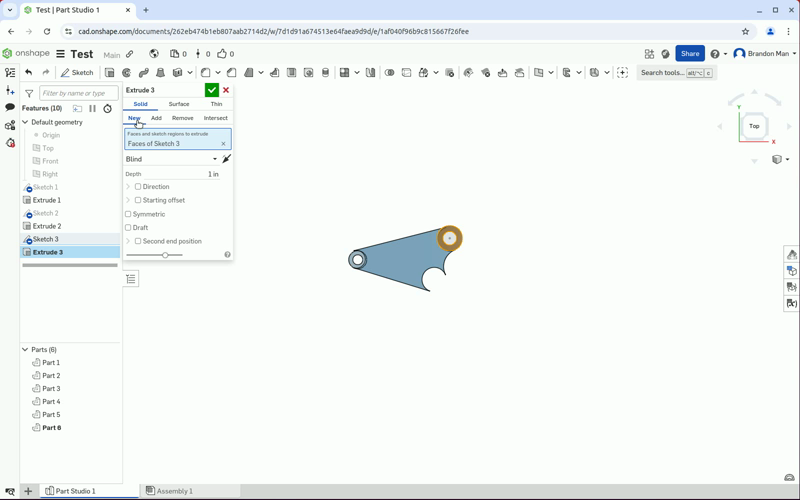
key(tab, 4)
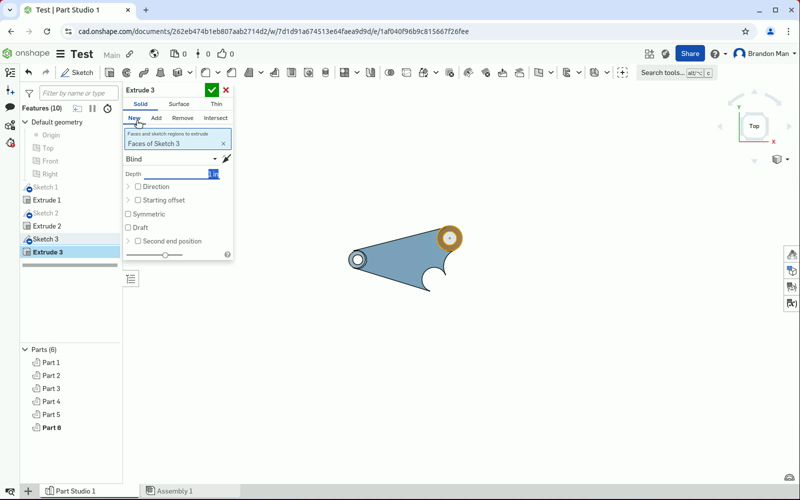
text(2.407)
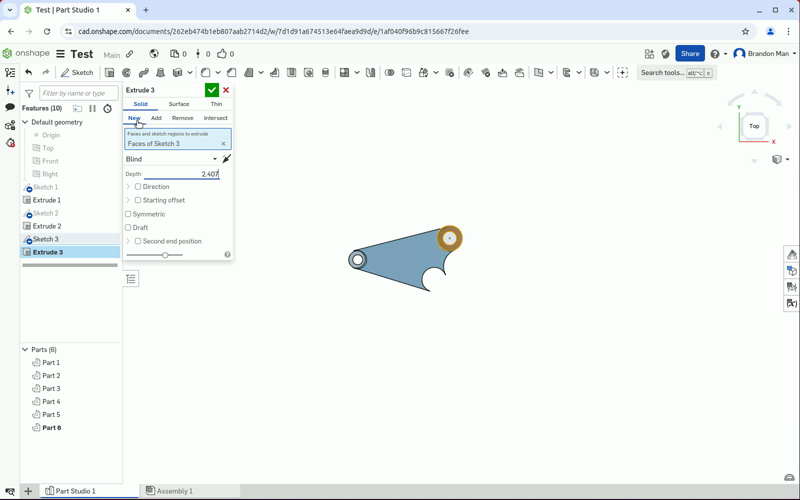
key(enter)
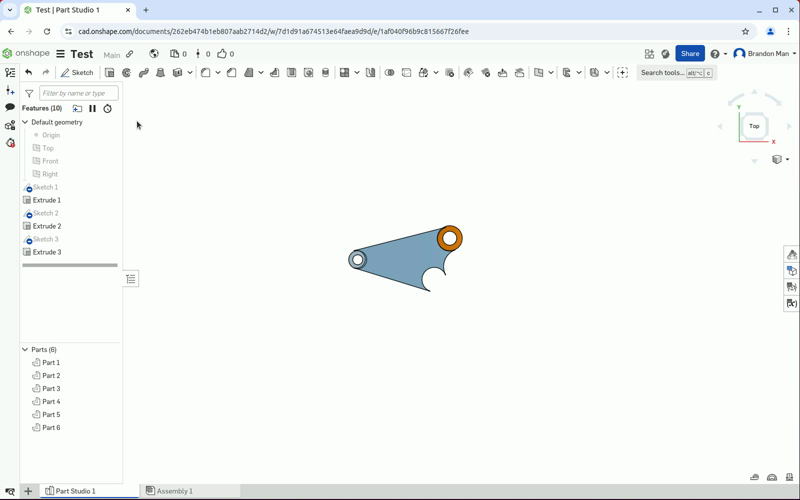
key(shift+h)
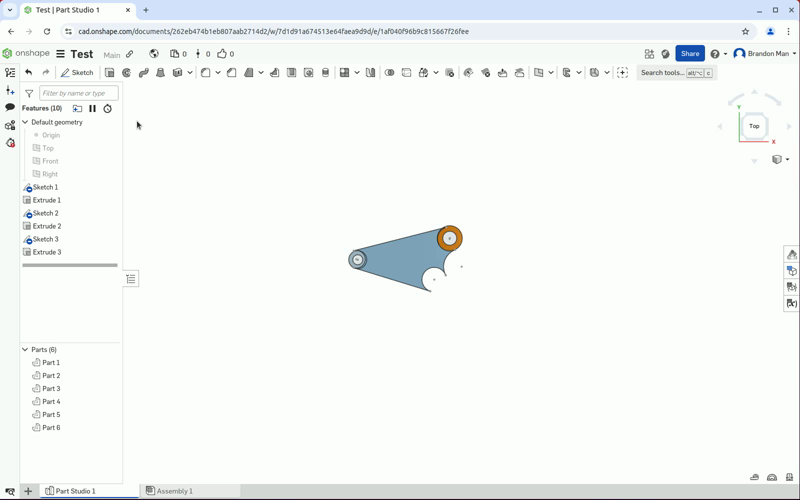
key(shift+h)
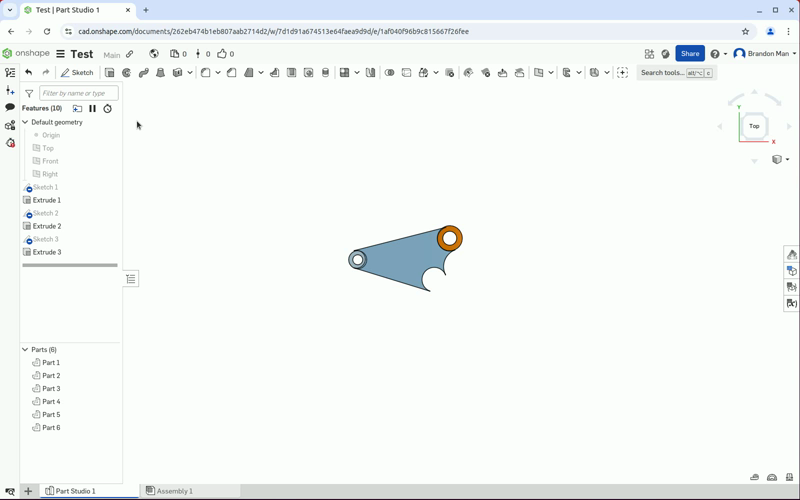
mouse_move(73, 189)
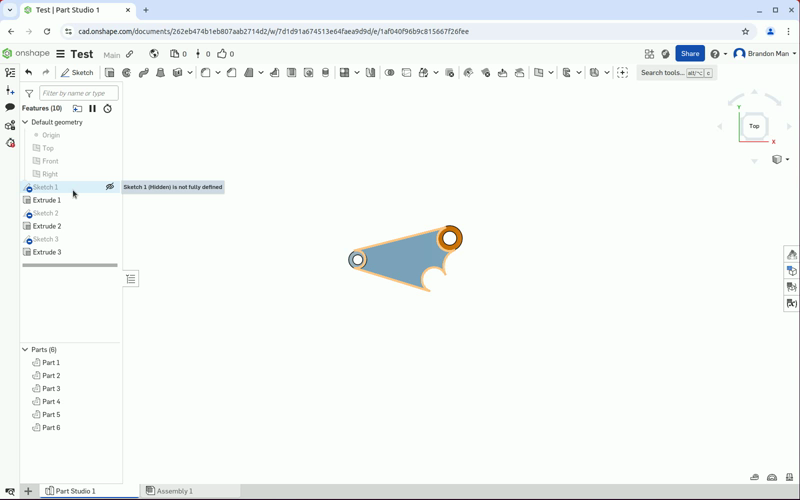
click(73, 189)
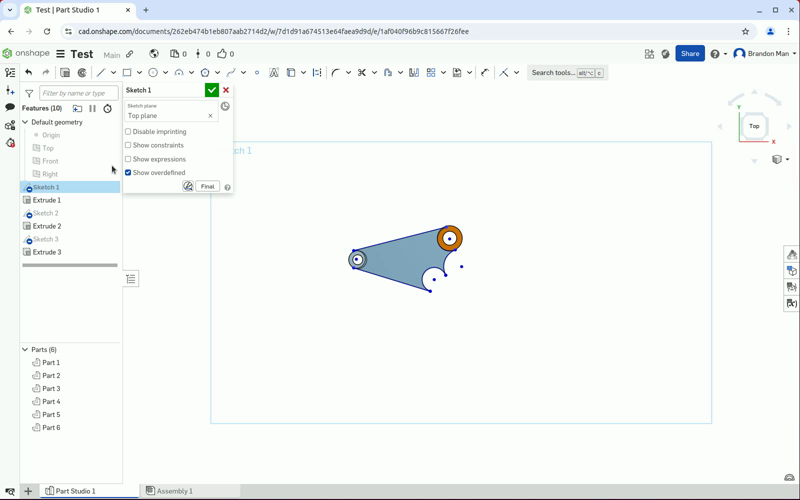
mouse_move(229, 92)
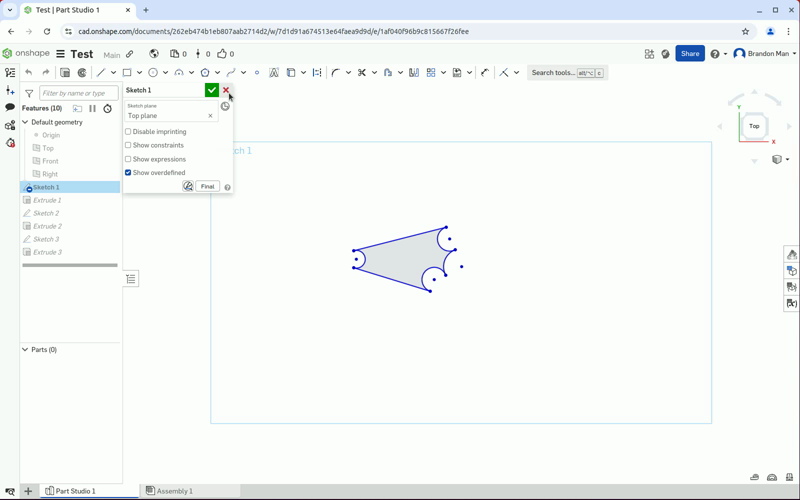
click(229, 92)
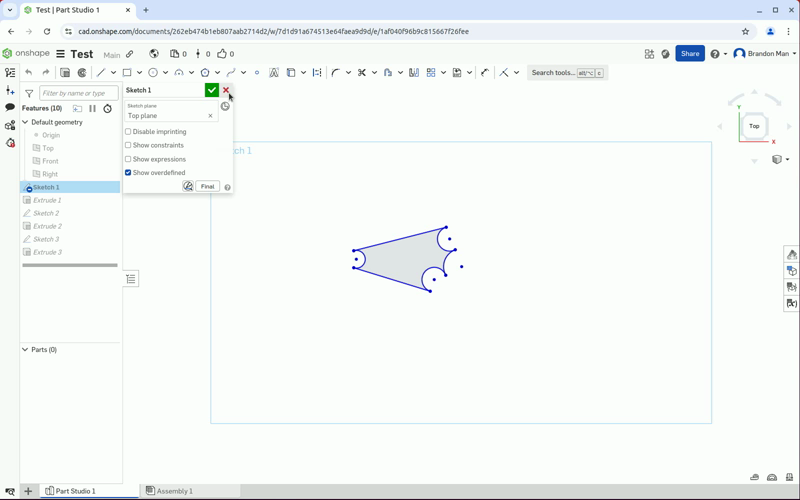
key(shift+s)
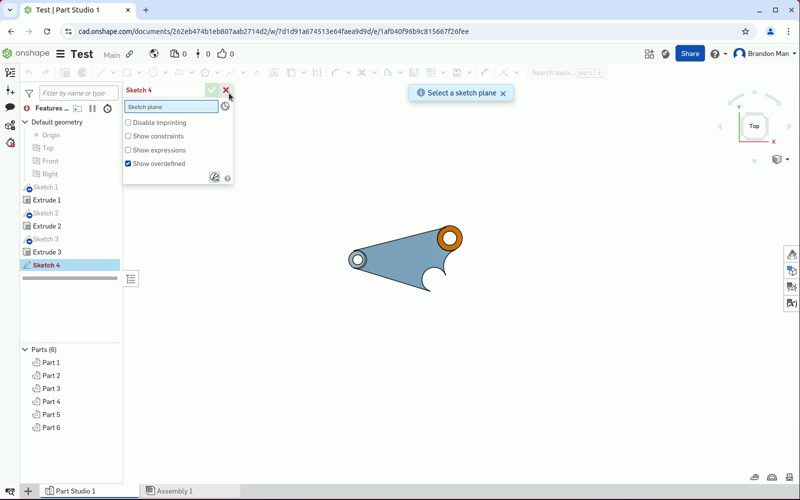
mouse_move(73, 150)
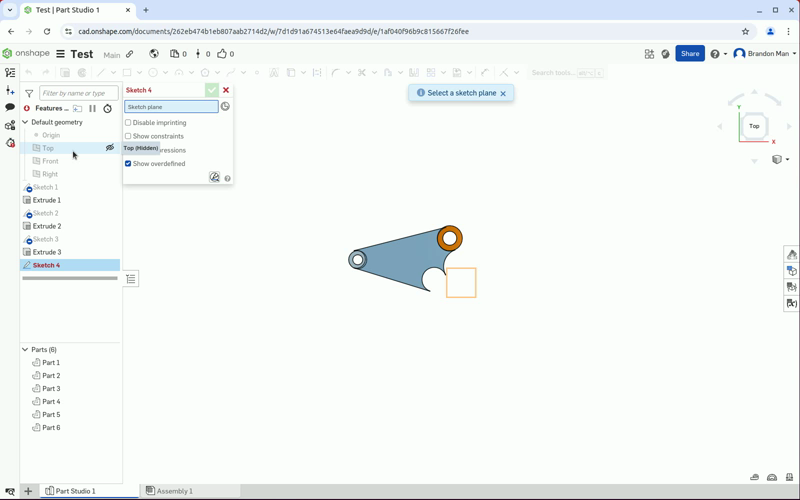
click(73, 150)
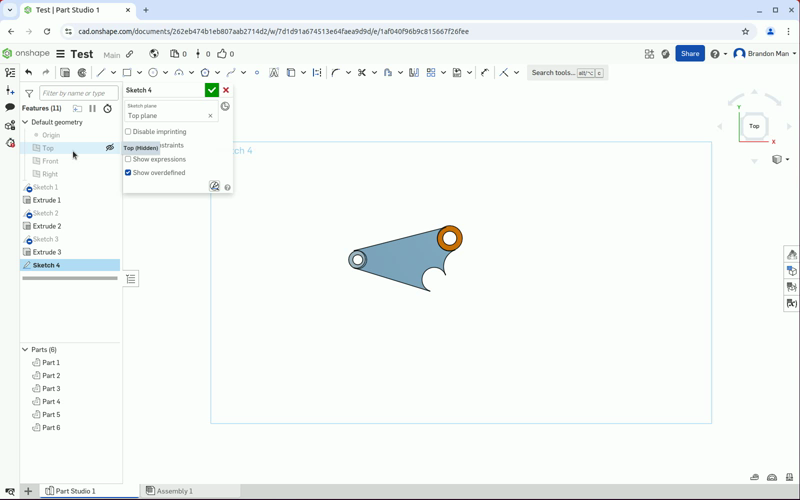
mouse_move(73, 352)
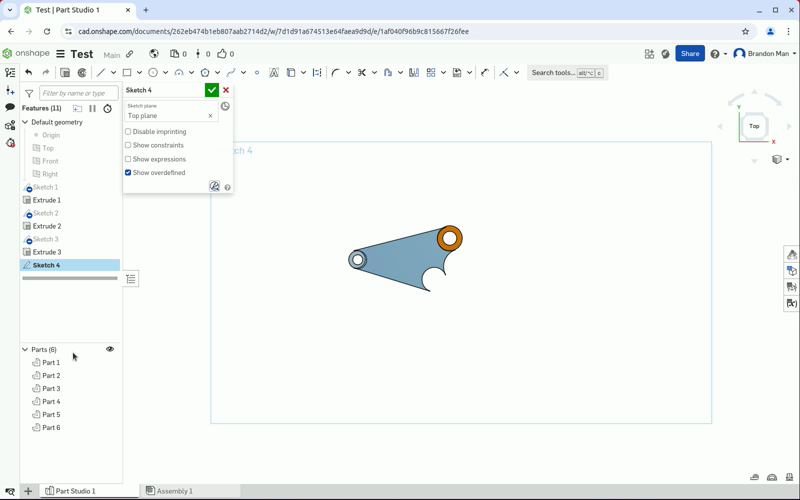
key(y)
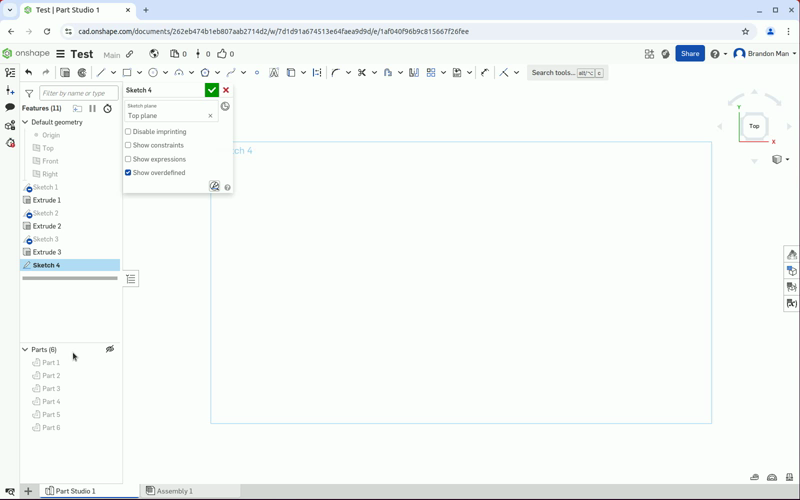
key(c)
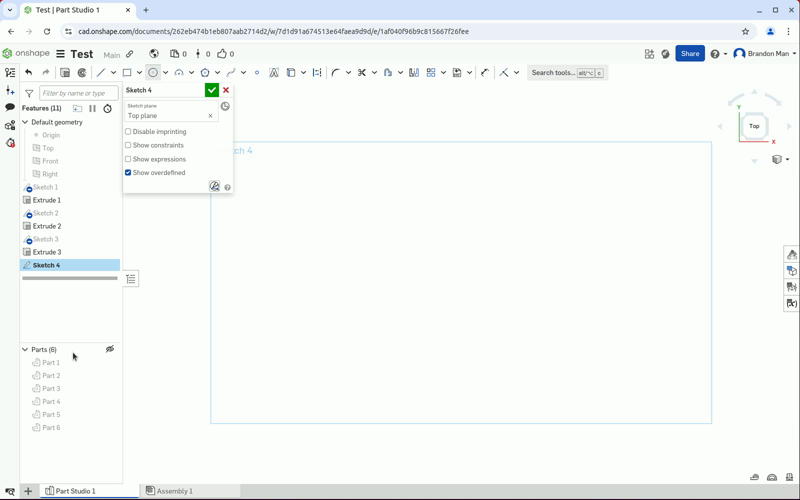
key_down(shift)
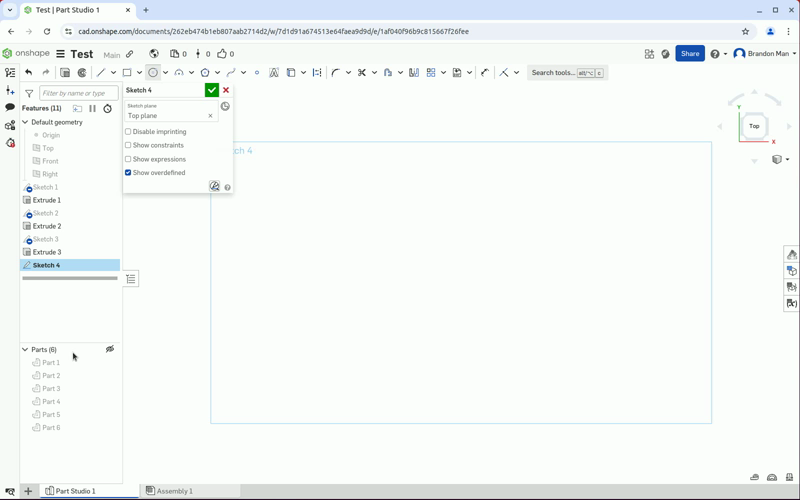
mouse_move(435, 279)
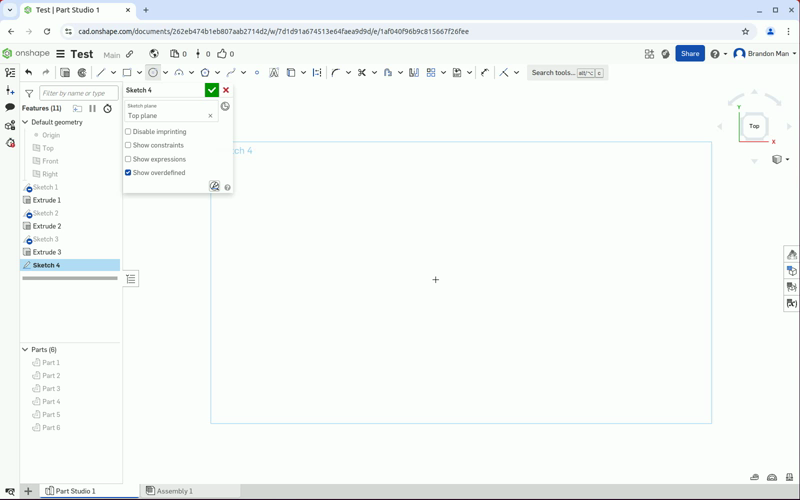
click(435, 279)
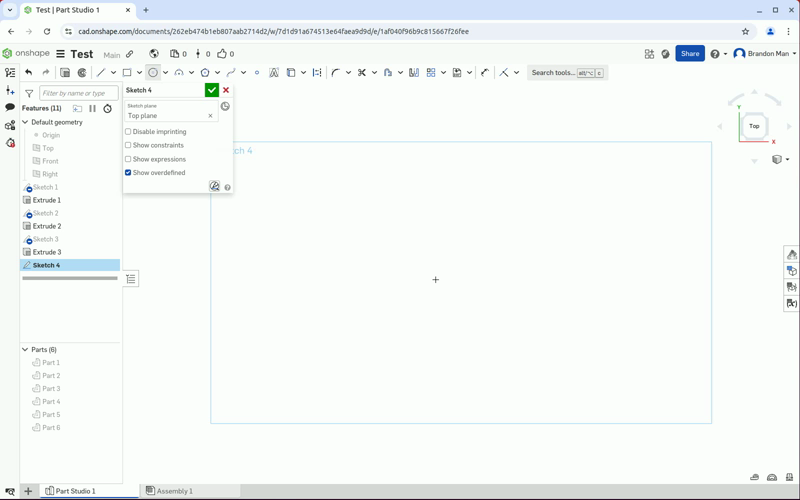
key_up(shift)
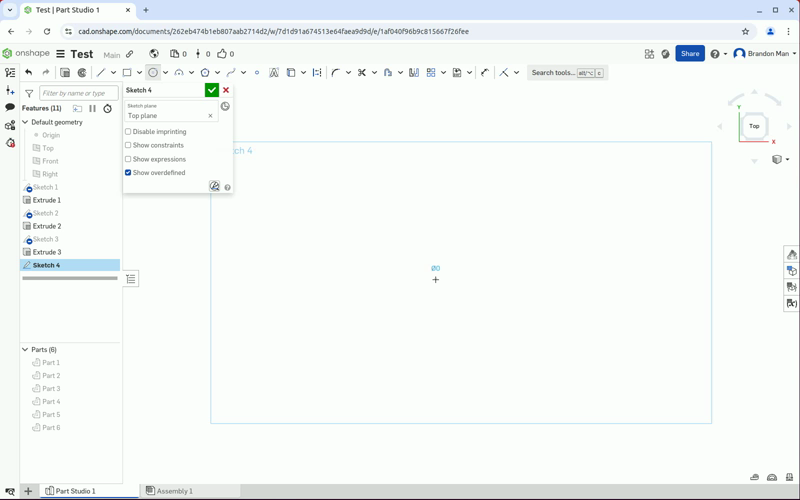
mouse_move(447, 279)
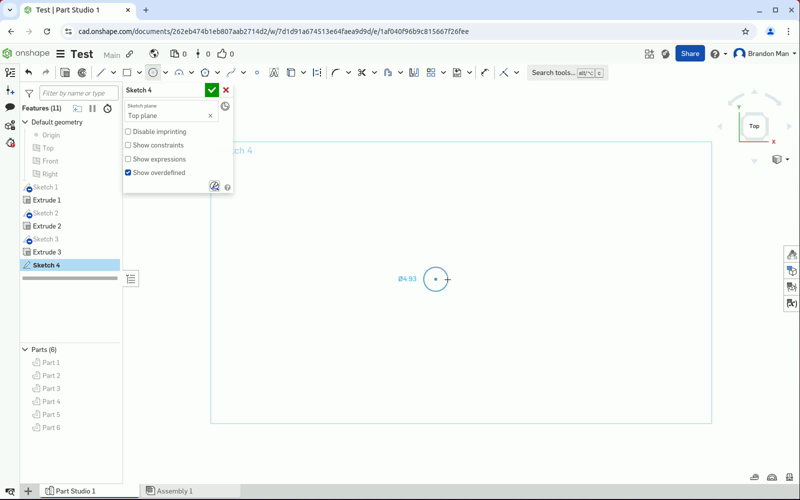
click(447, 279)
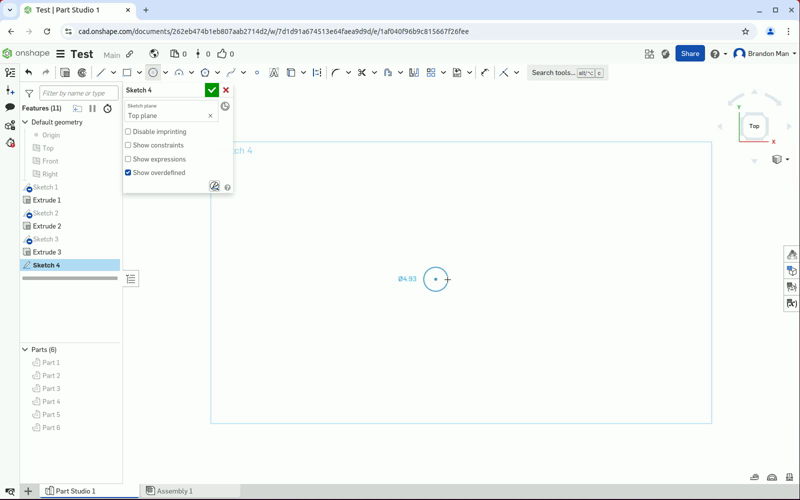
key(esc)
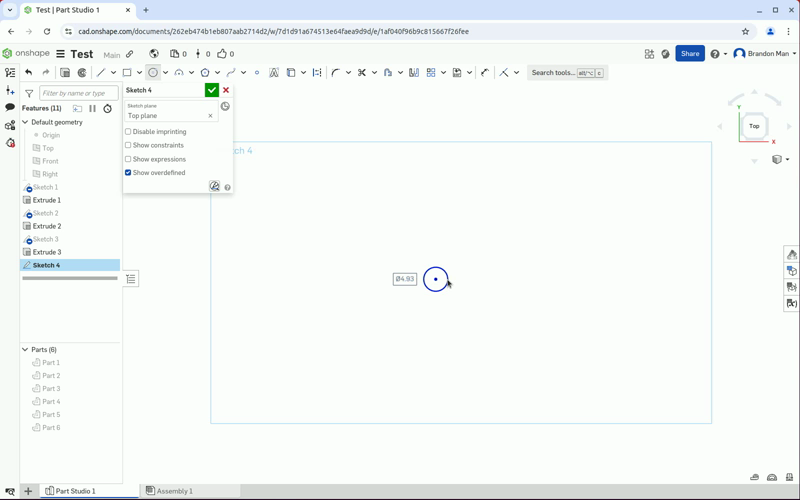
key(c)
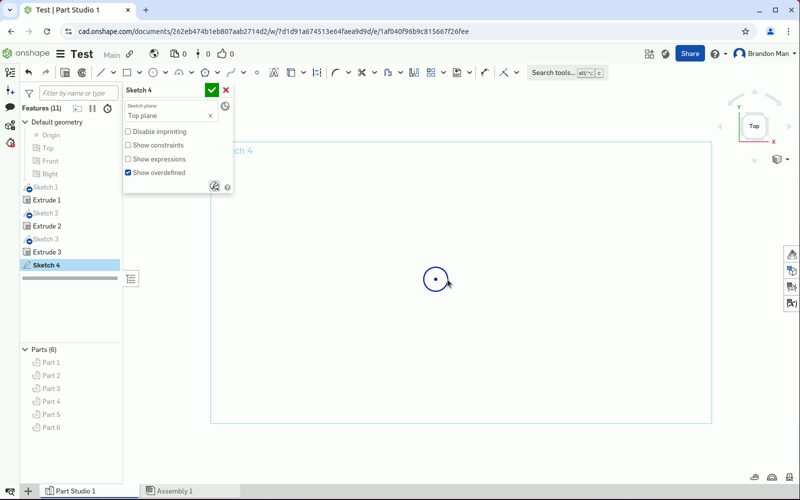
key_down(shift)
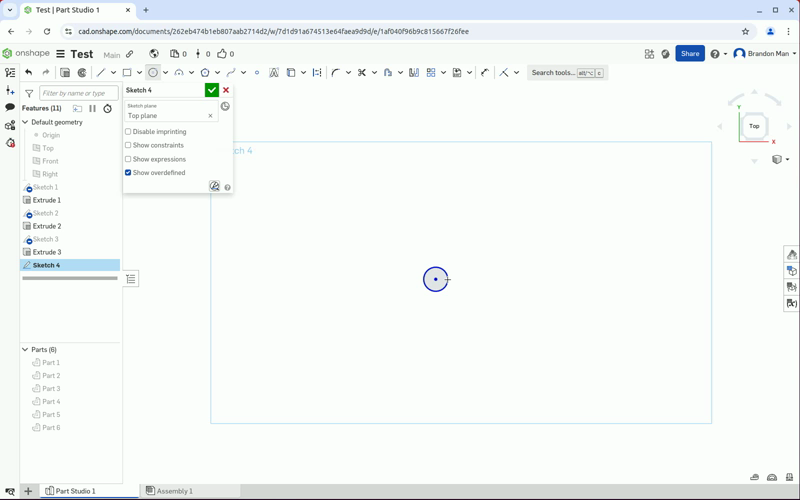
mouse_move(435, 279)
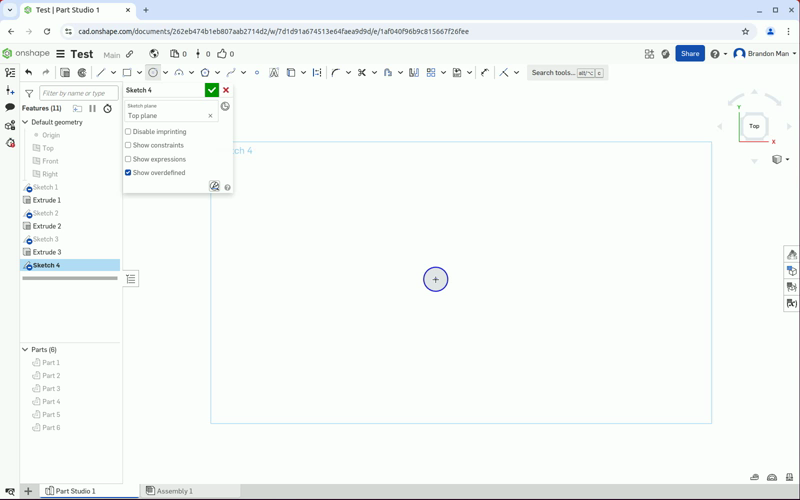
click(435, 279)
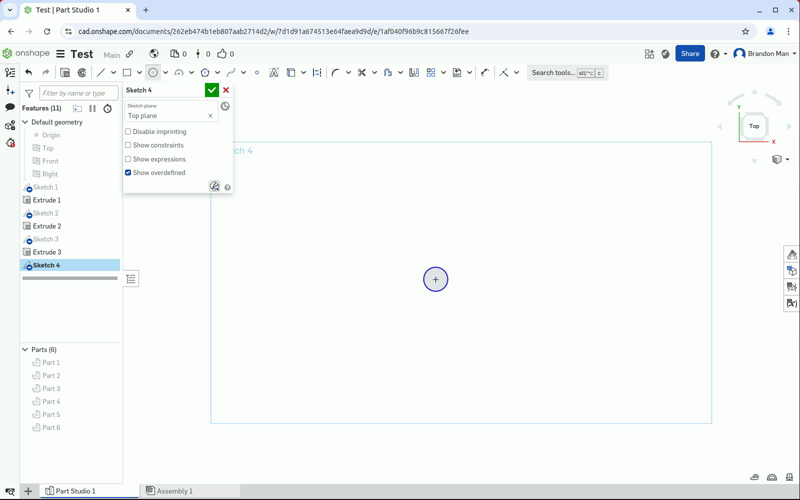
key_up(shift)
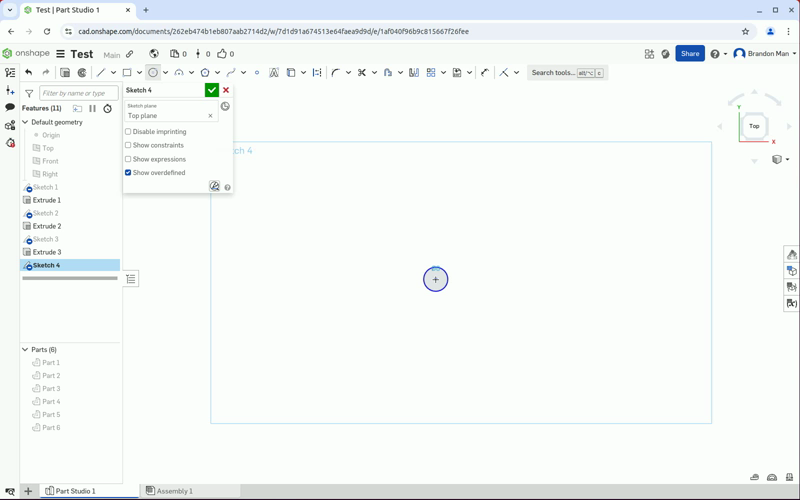
mouse_move(442, 279)
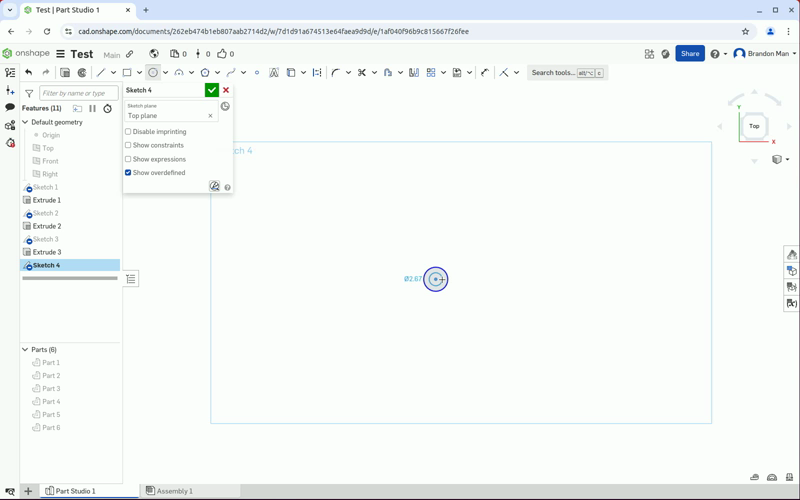
click(442, 279)
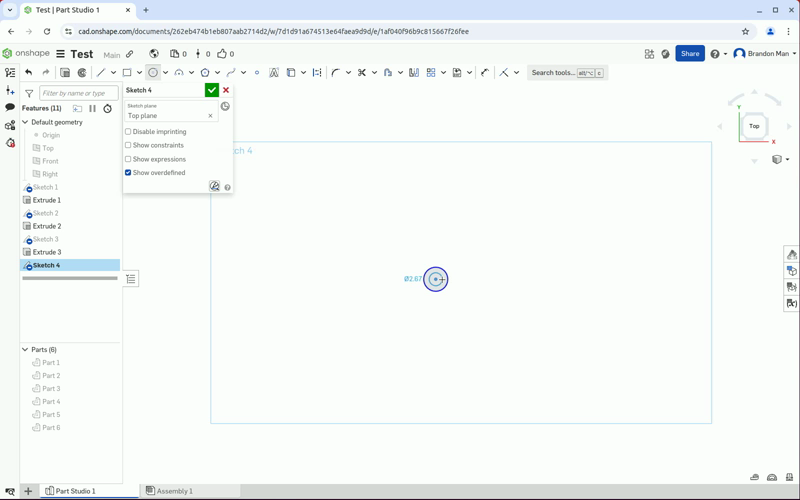
key(esc)
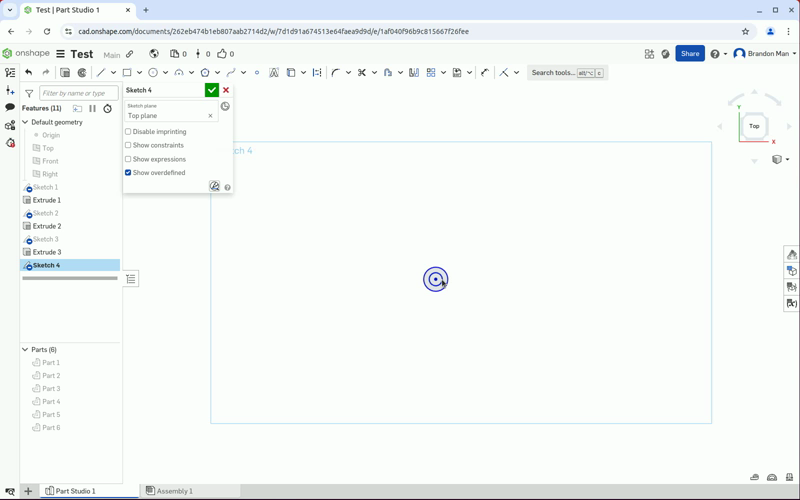
mouse_move(434, 289)
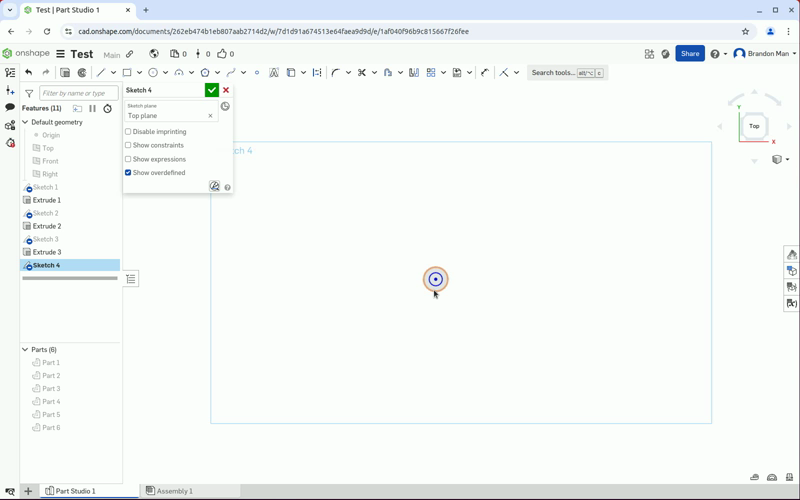
scroll(6)
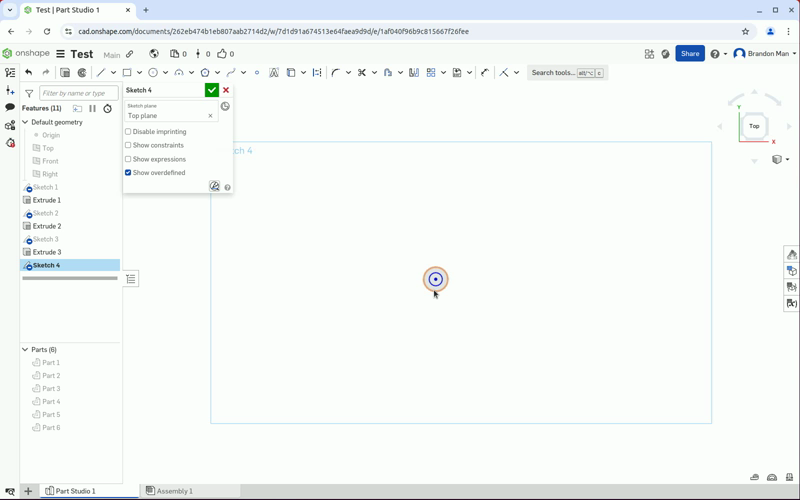
scroll(6)
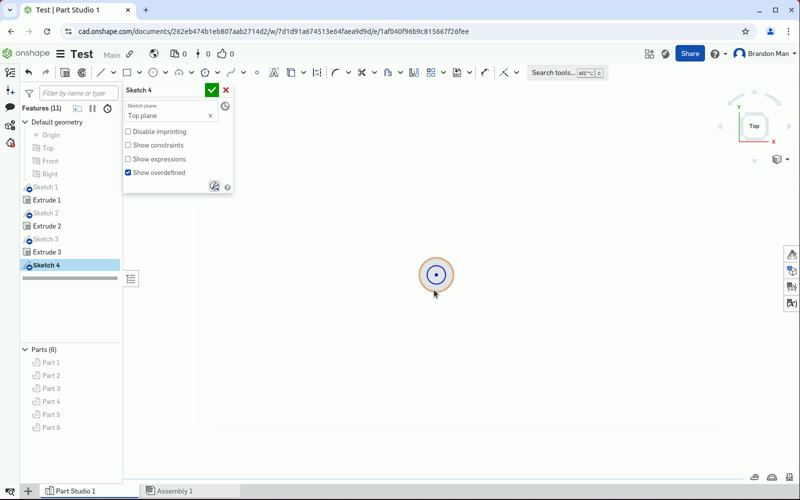
scroll(6)
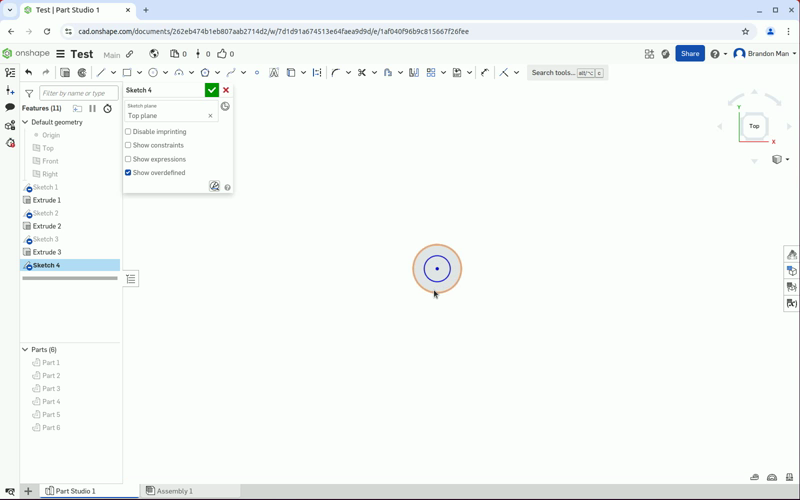
scroll(6)
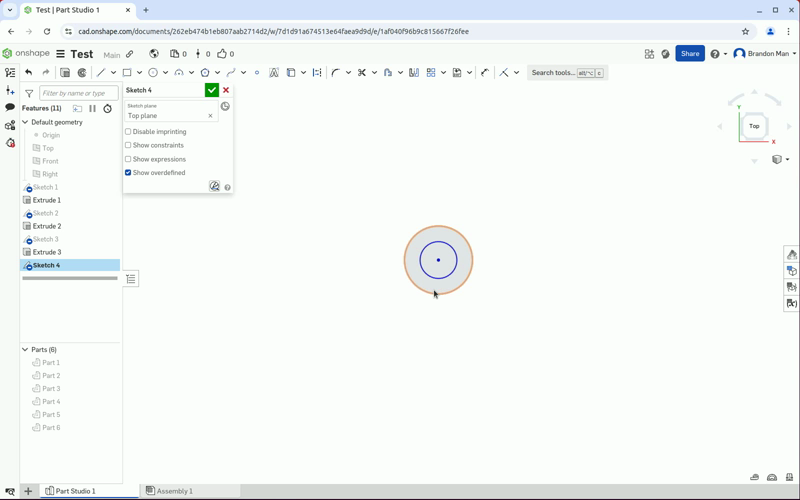
scroll(6)
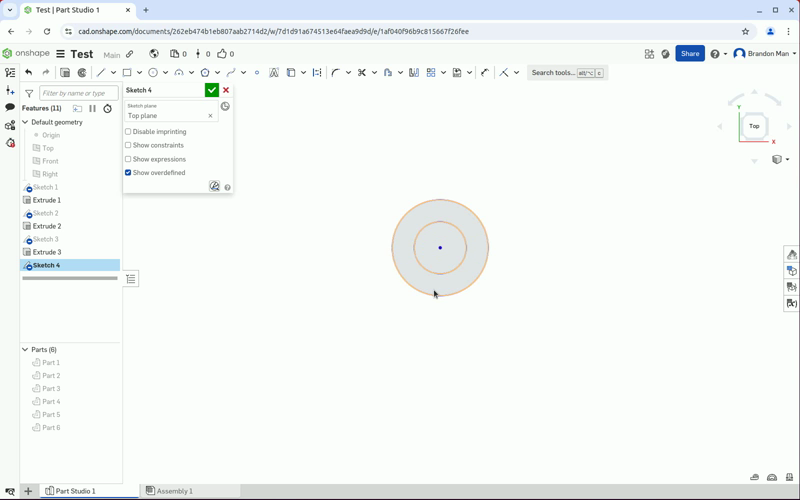
scroll(6)
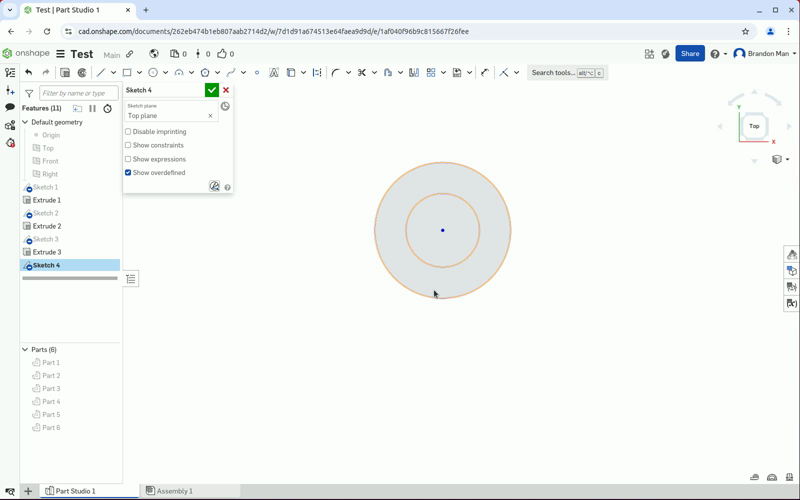
scroll(6)
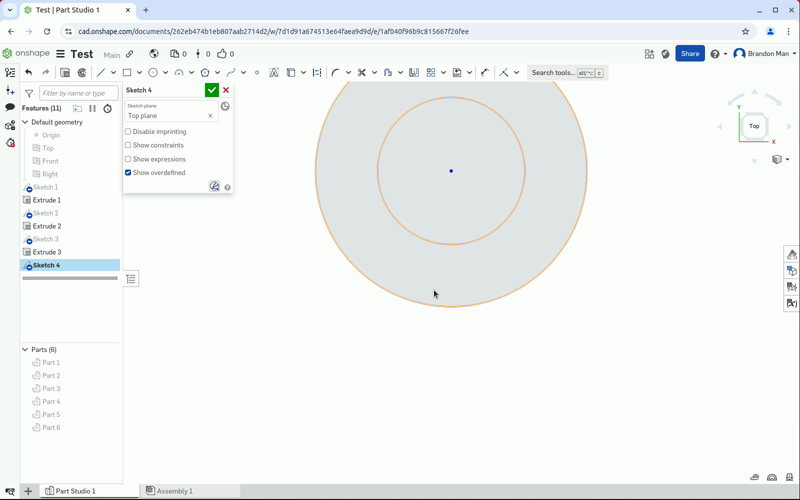
click(434, 289)
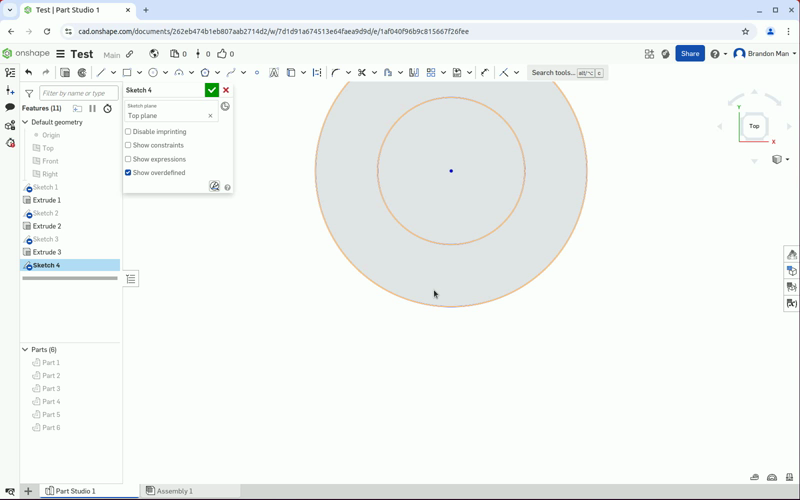
scroll(-6)
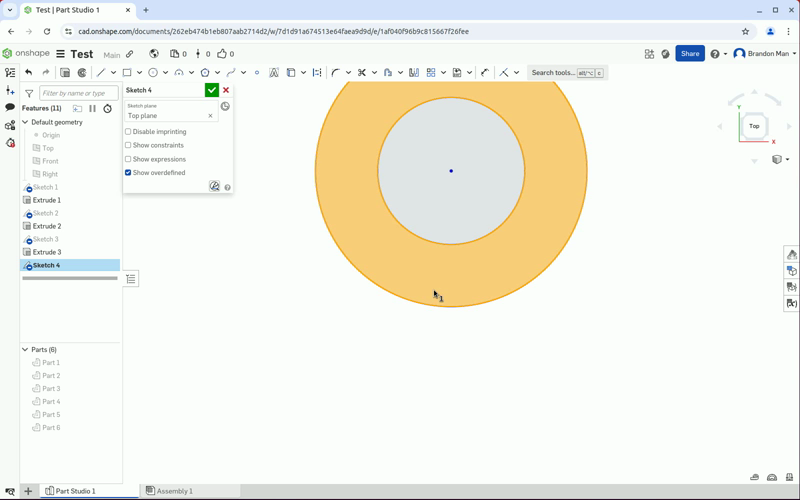
scroll(-6)
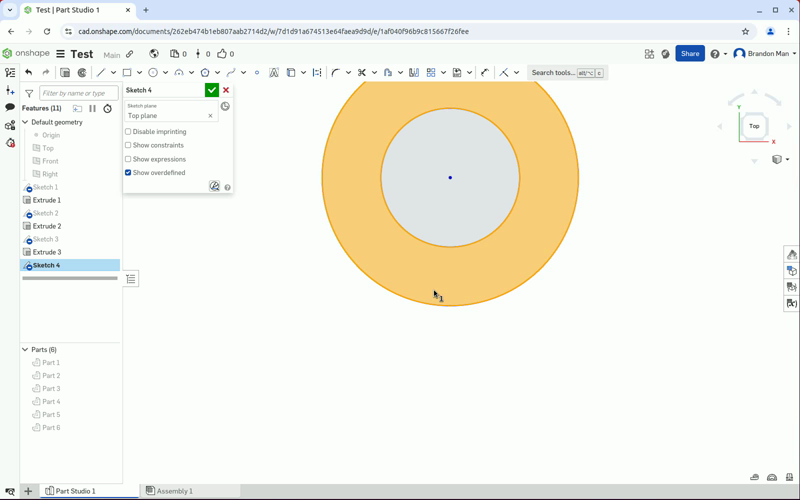
scroll(-6)
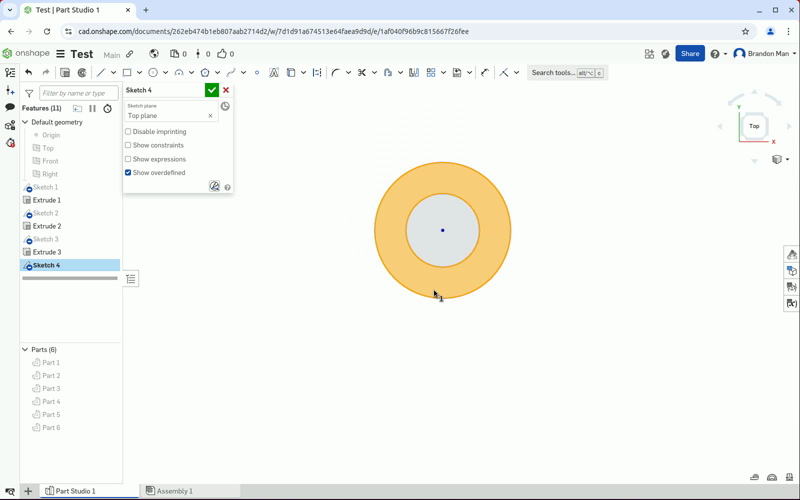
scroll(-6)
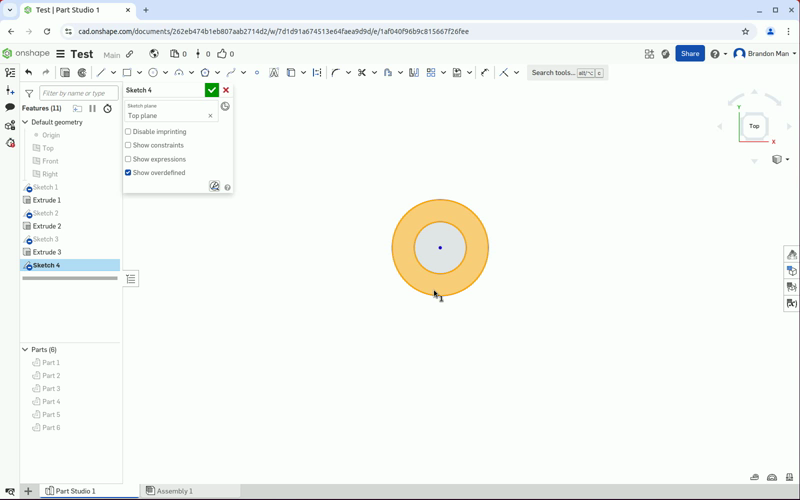
scroll(-6)
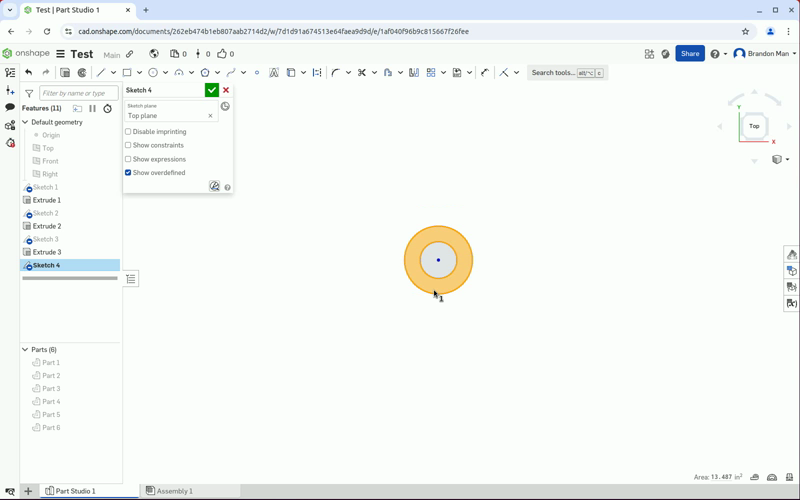
scroll(-6)
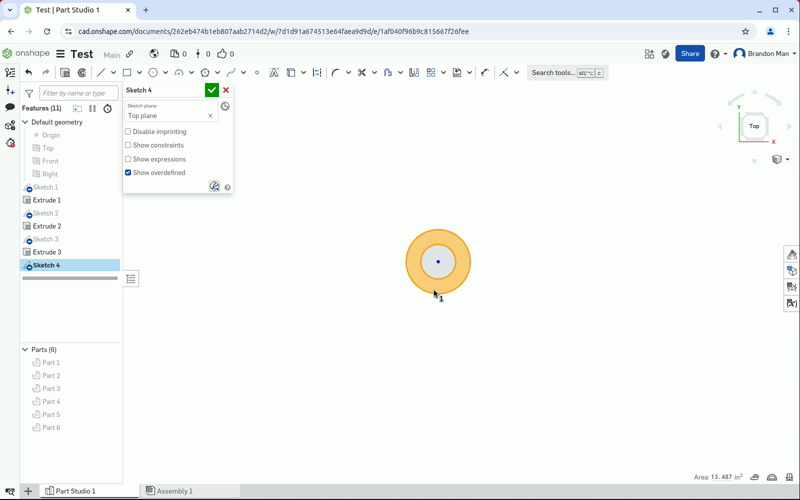
scroll(-6)
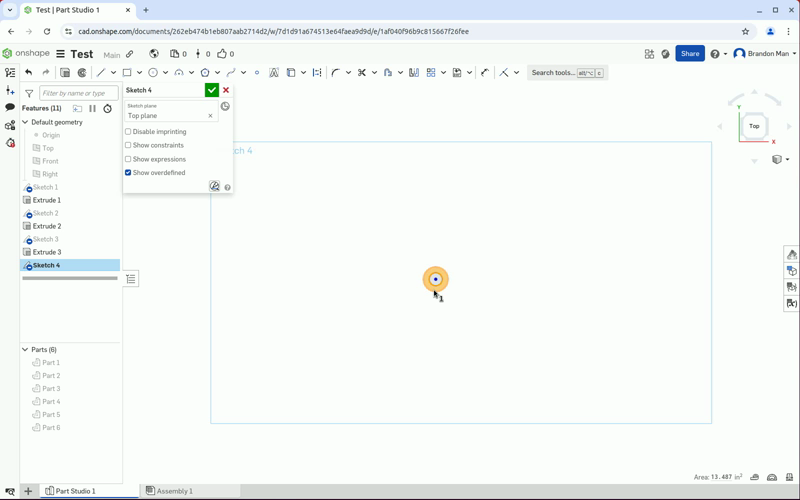
mouse_move(73, 352)
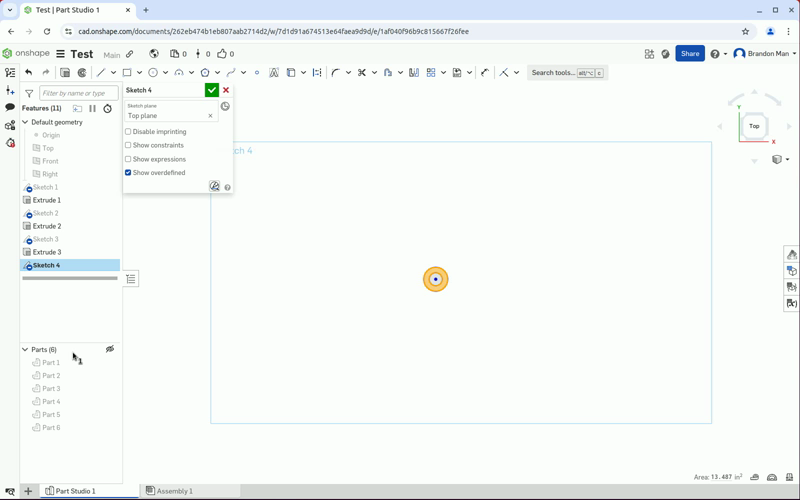
key(shift+y)
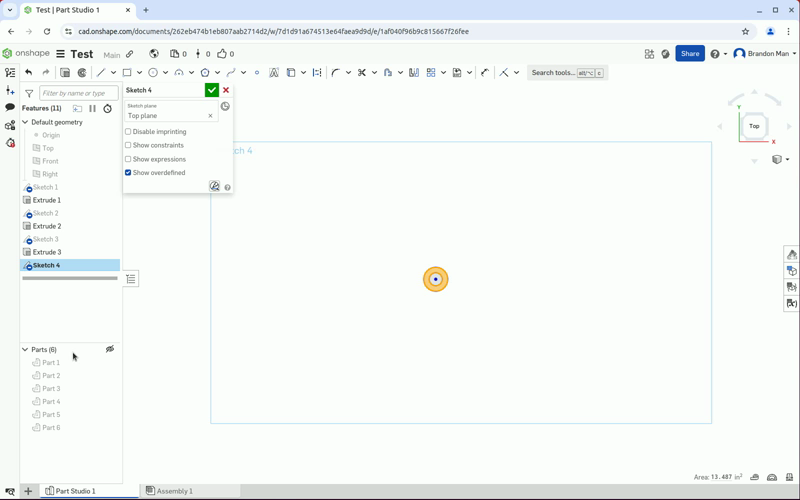
key(shift+e)
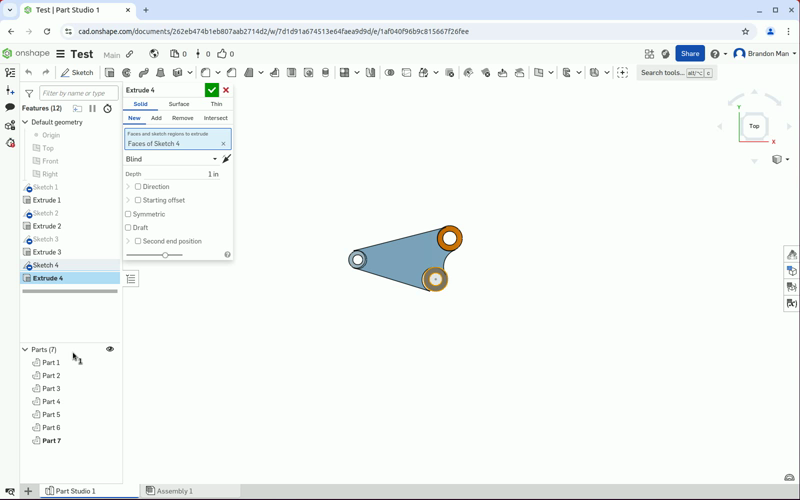
mouse_move(143, 106)
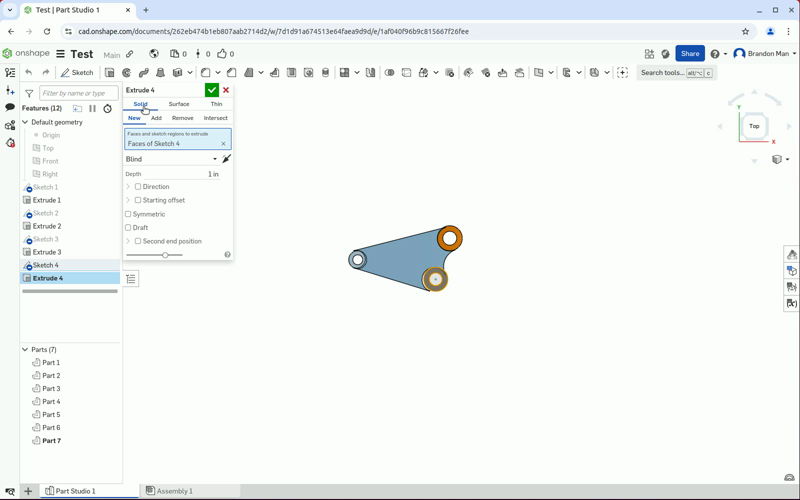
click(143, 106)
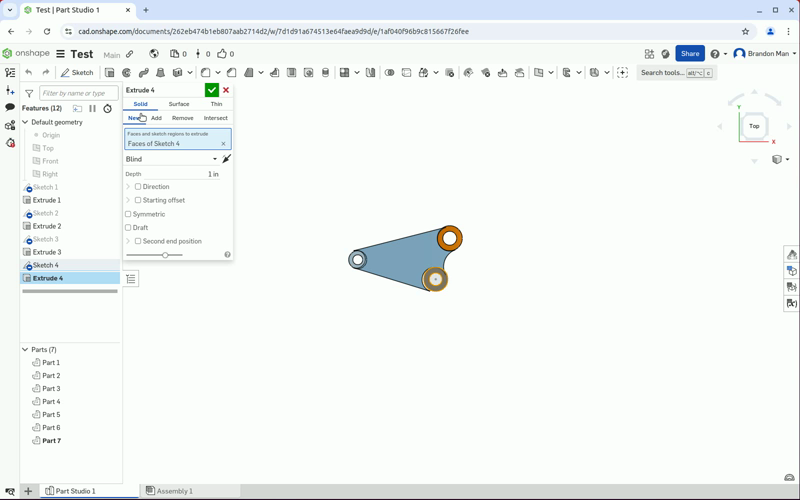
mouse_move(137, 120)
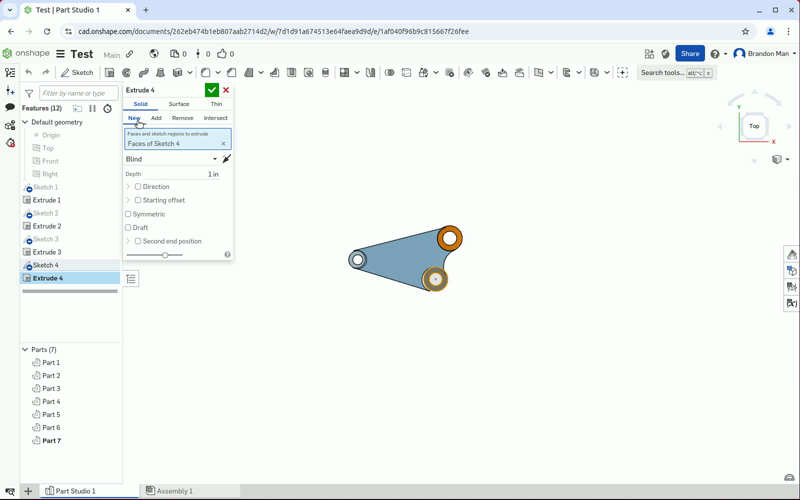
click(137, 120)
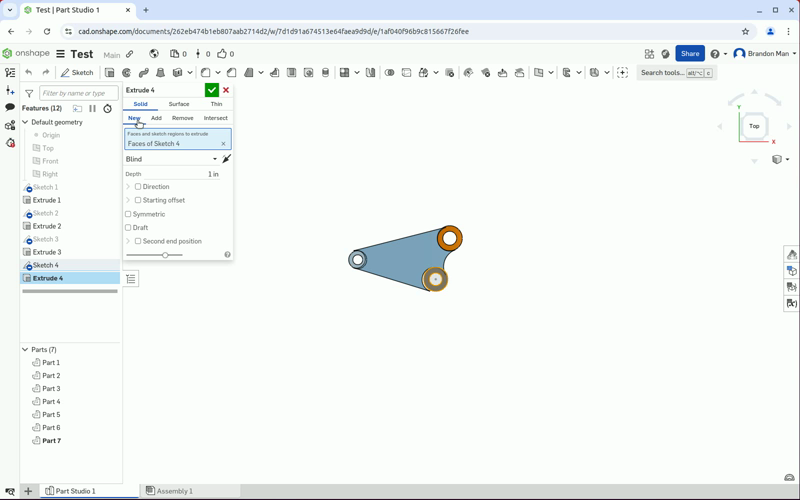
key(tab, 4)
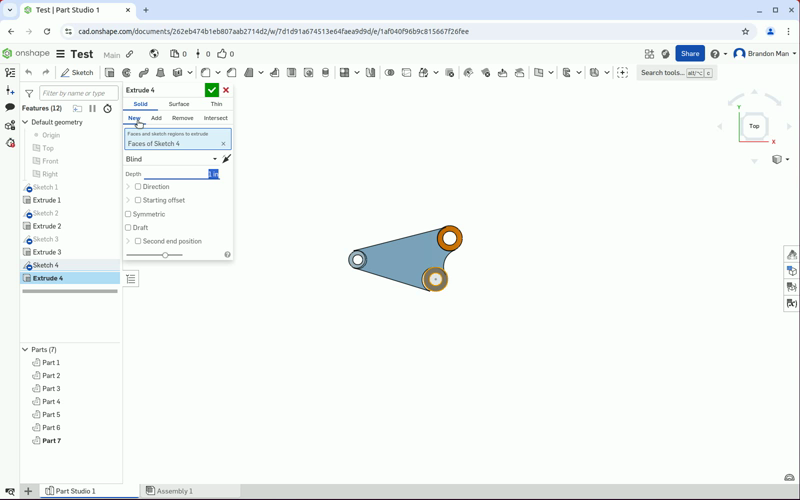
text(2.407)
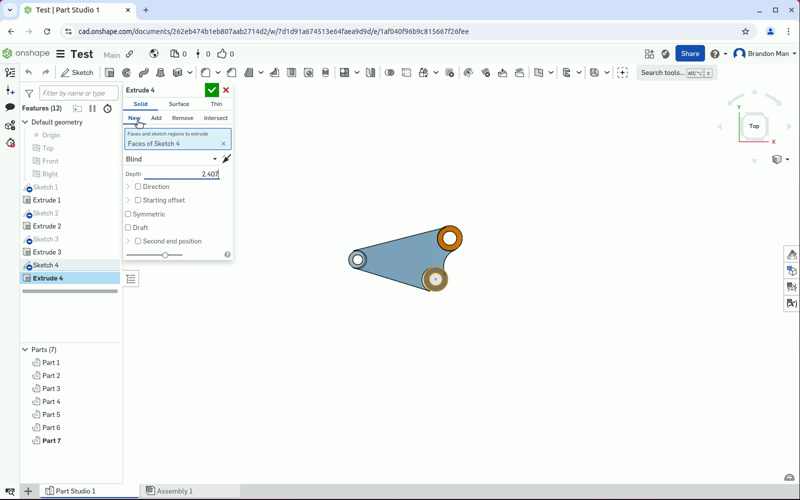
key(enter)
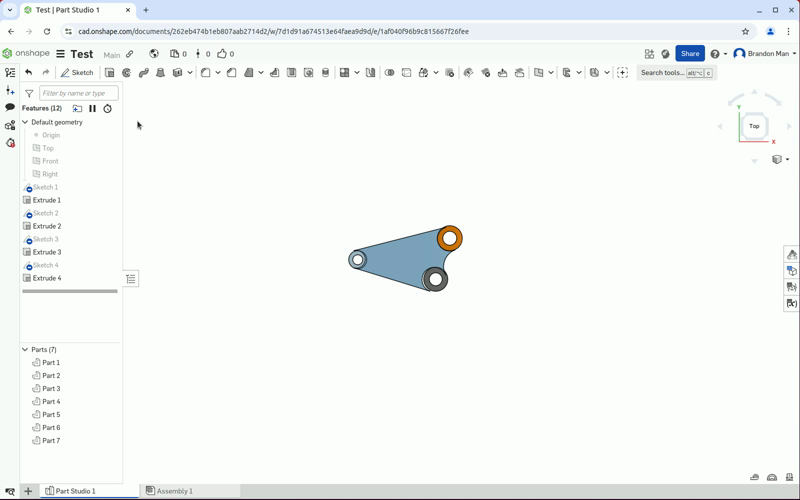
key(shift+h)
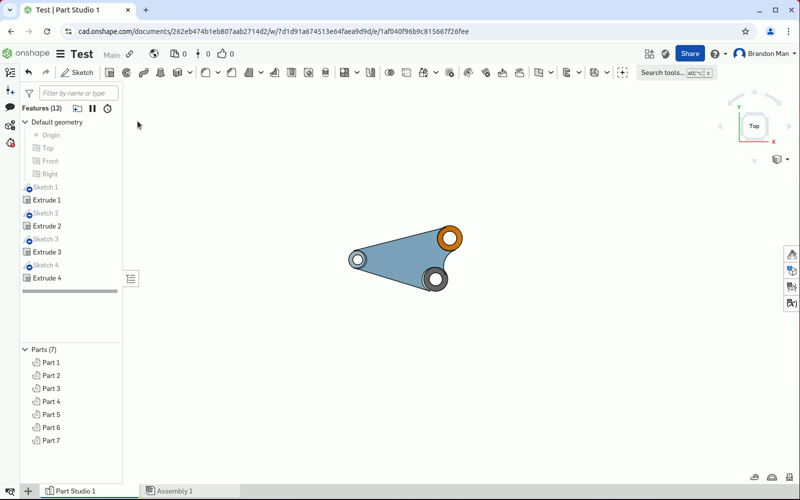
key(shift+h)
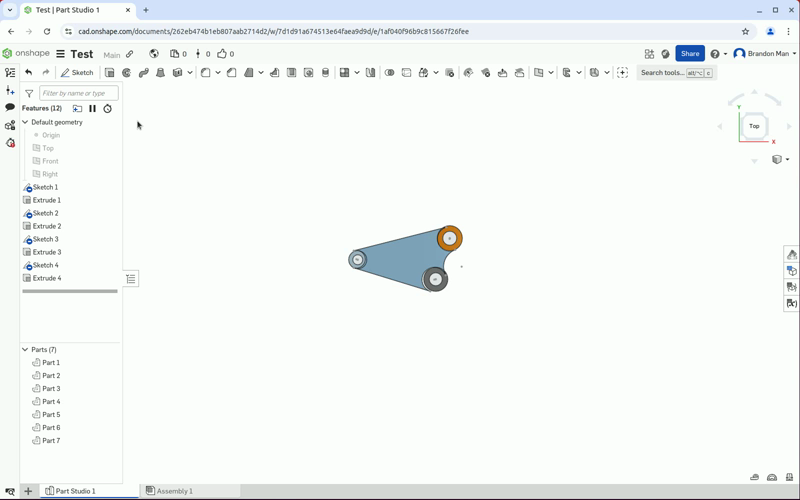
key(shift+7)
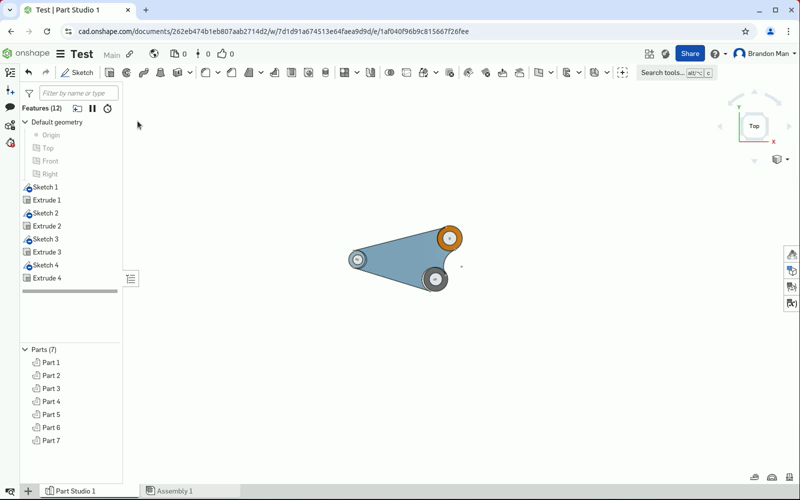
key(up, 3)
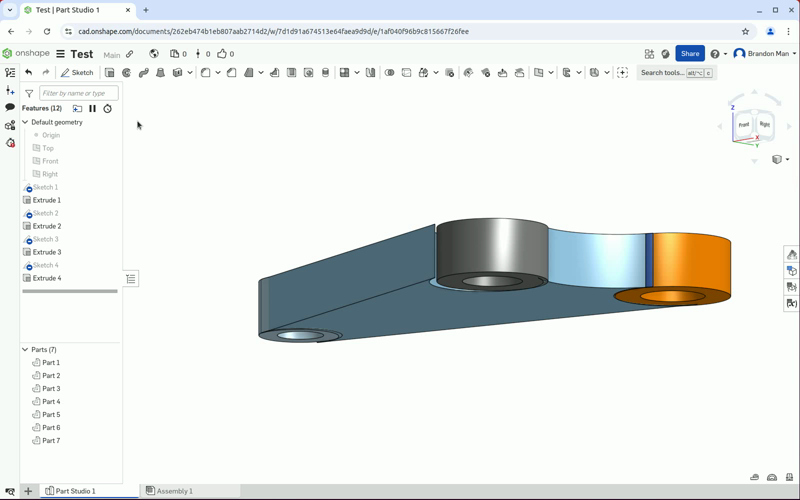
key(left, 3)
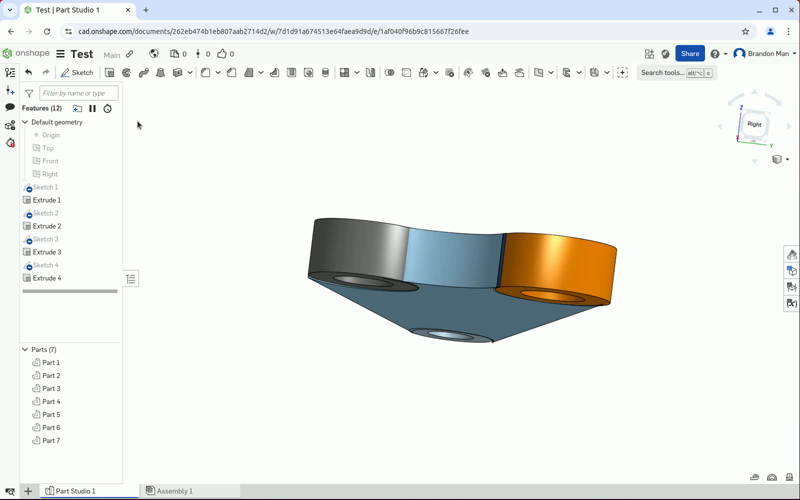
key(right, 3)
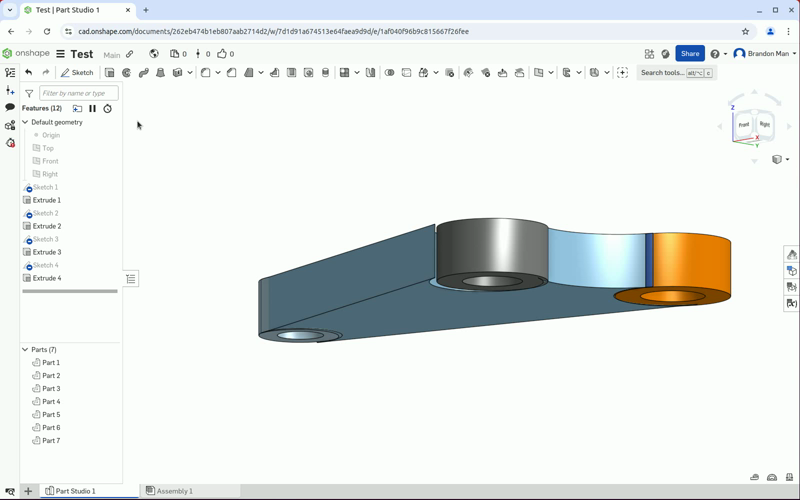
key(down, 3)
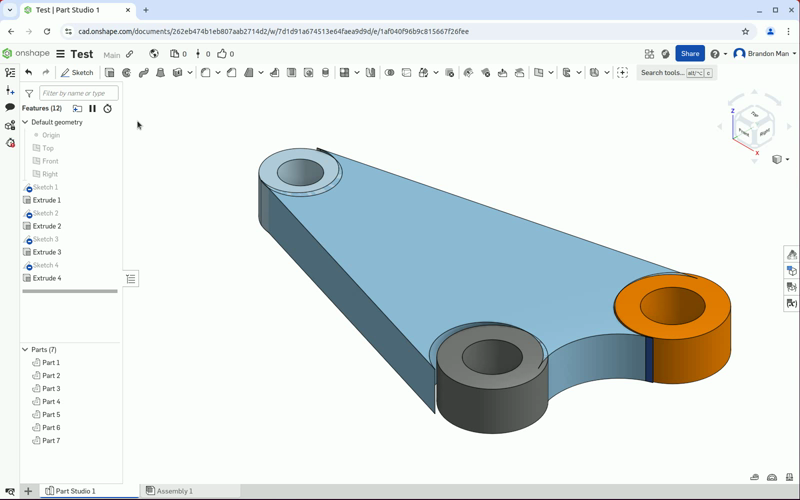
mouse_move(73, 189)
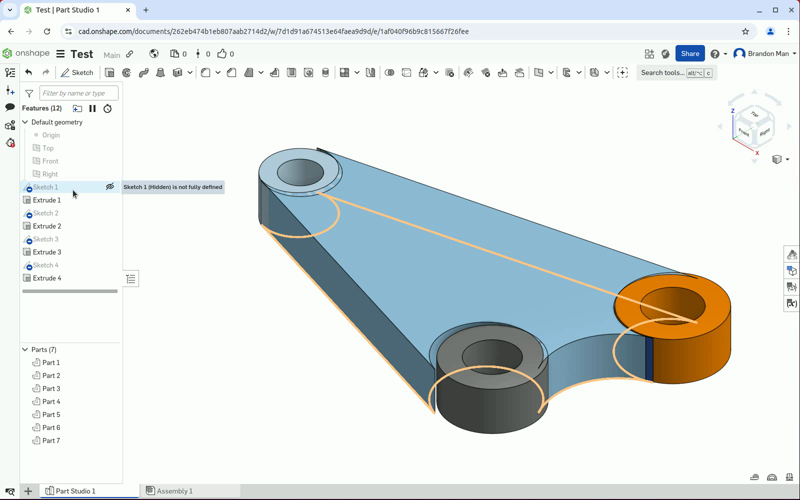
click(73, 189)